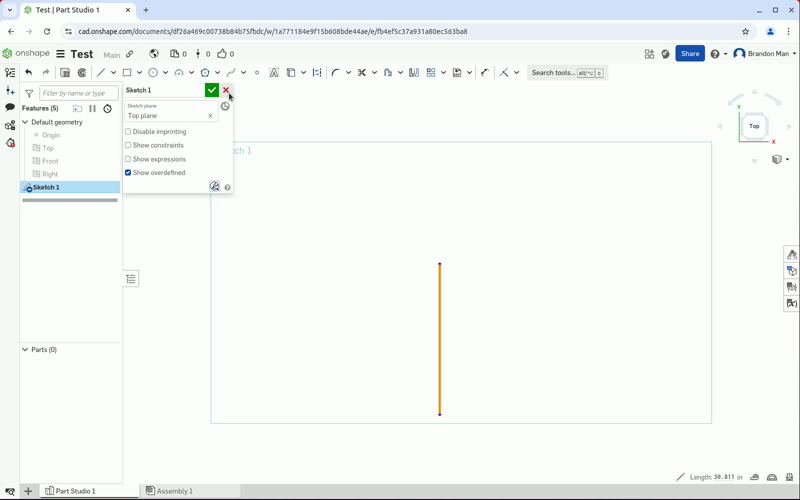
key(shift+h)
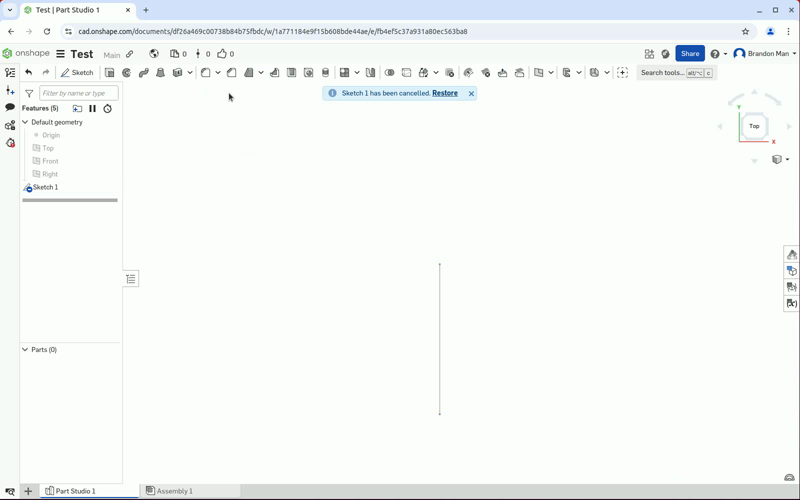
key(shift+s)
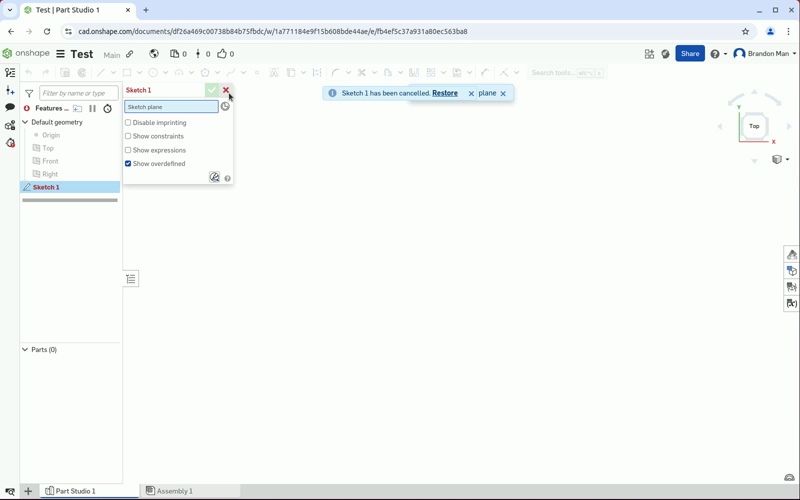
mouse_move(73, 150)
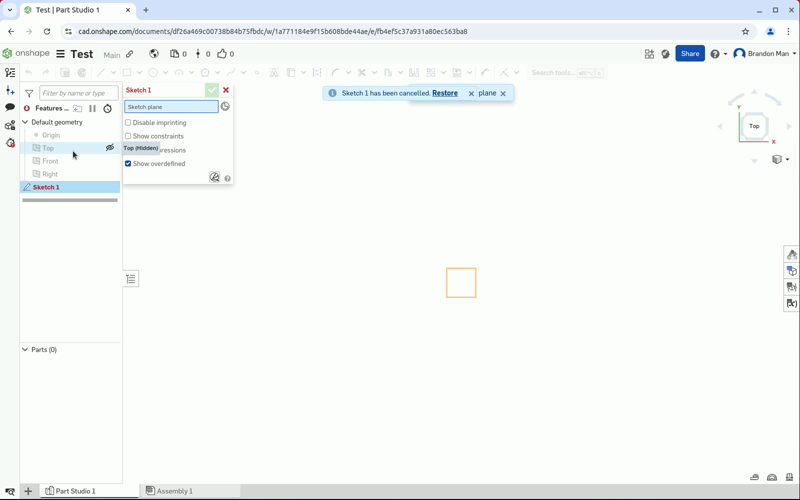
click(73, 150)
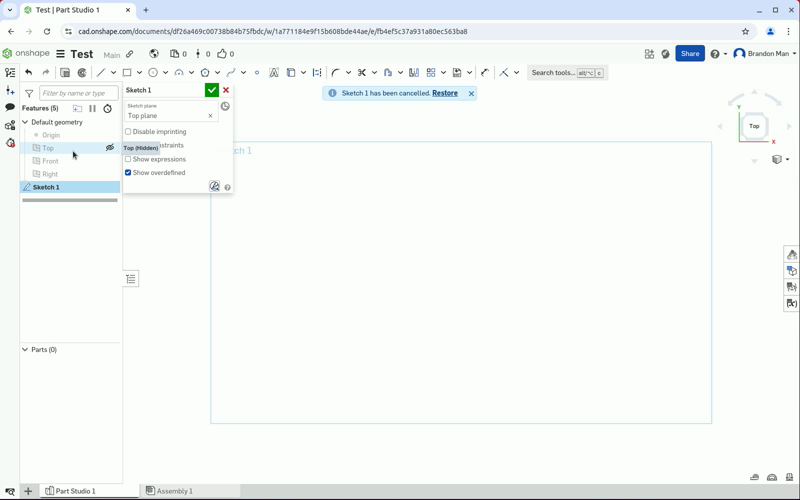
mouse_move(73, 352)
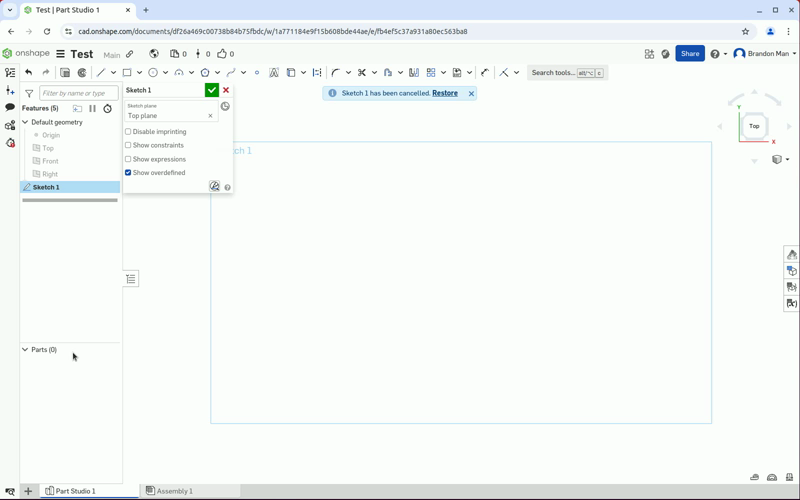
key(y)
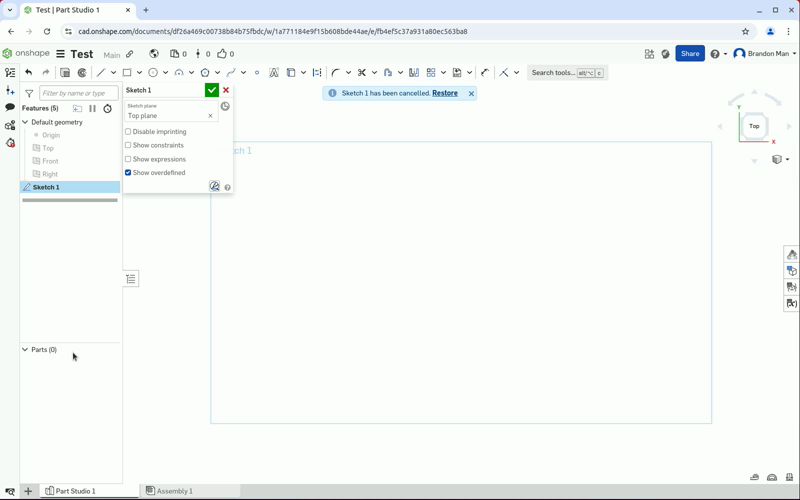
key(l)
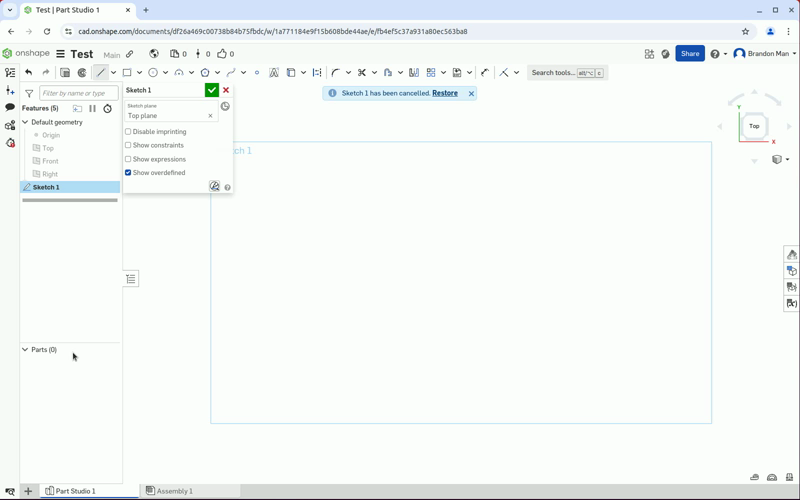
key_down(shift)
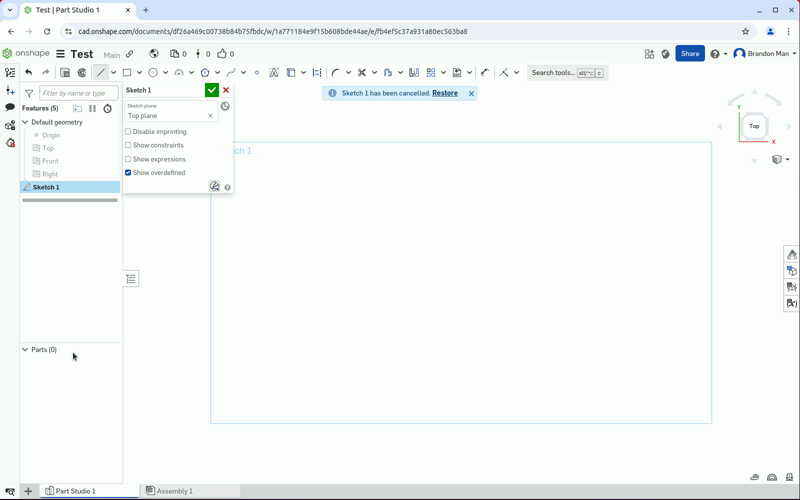
mouse_move(460, 282)
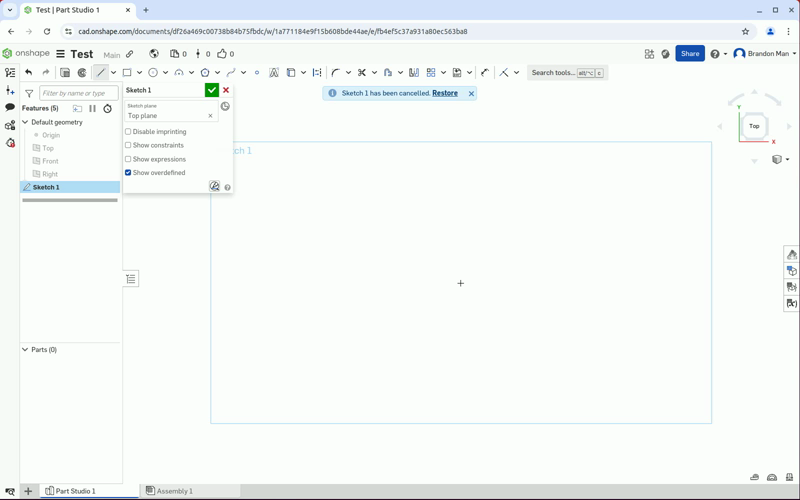
click(460, 282)
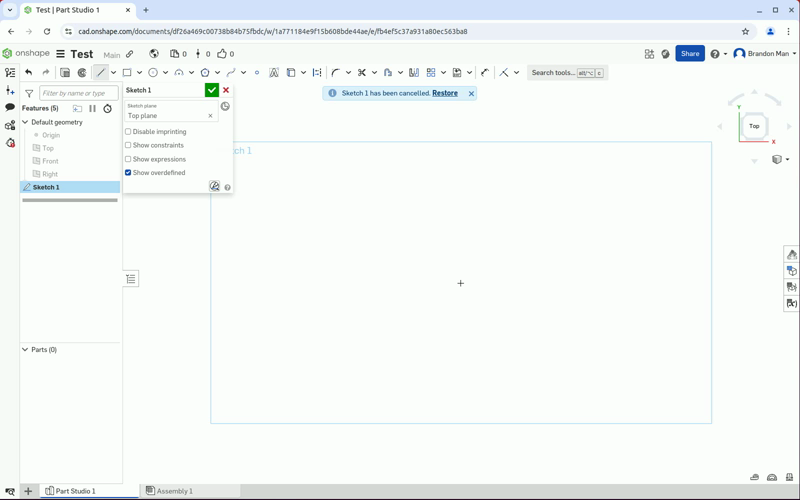
key_up(shift)
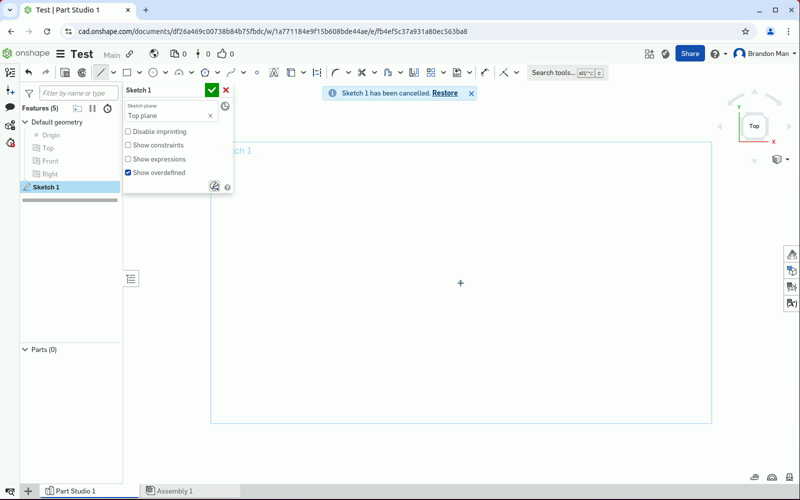
key_down(shift)
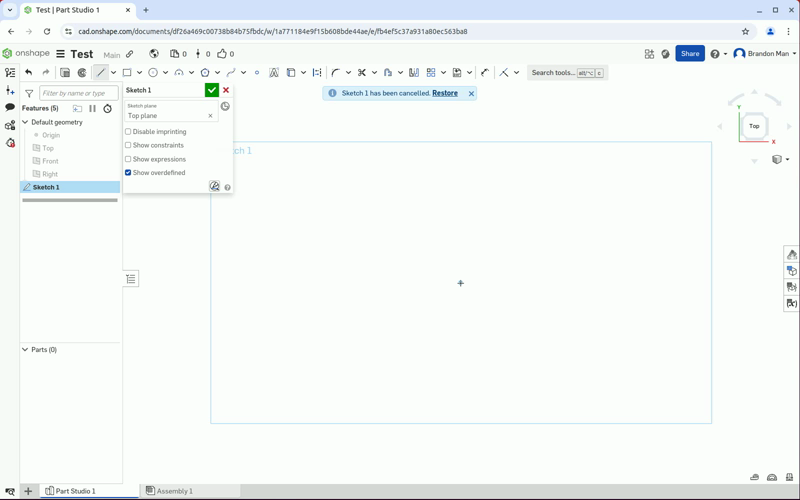
mouse_move(490, 282)
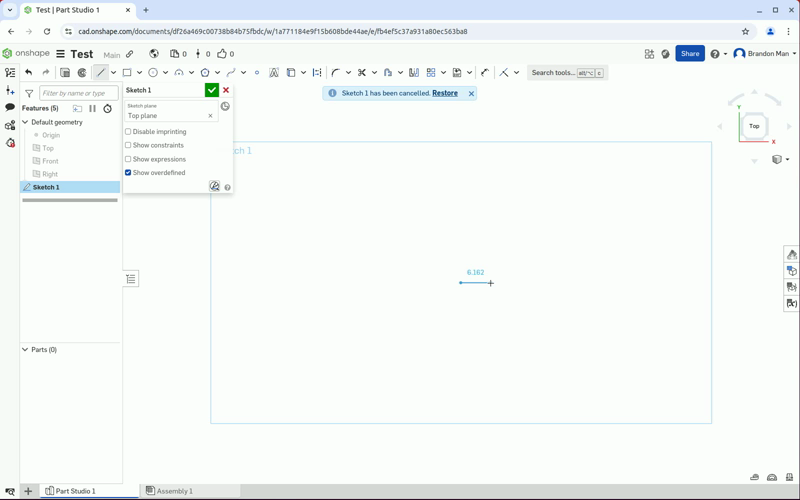
mouse_move(508, 282)
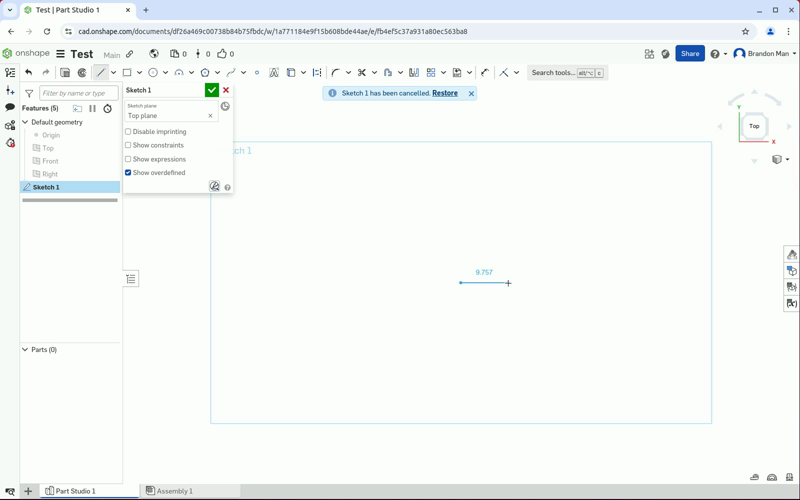
click(508, 282)
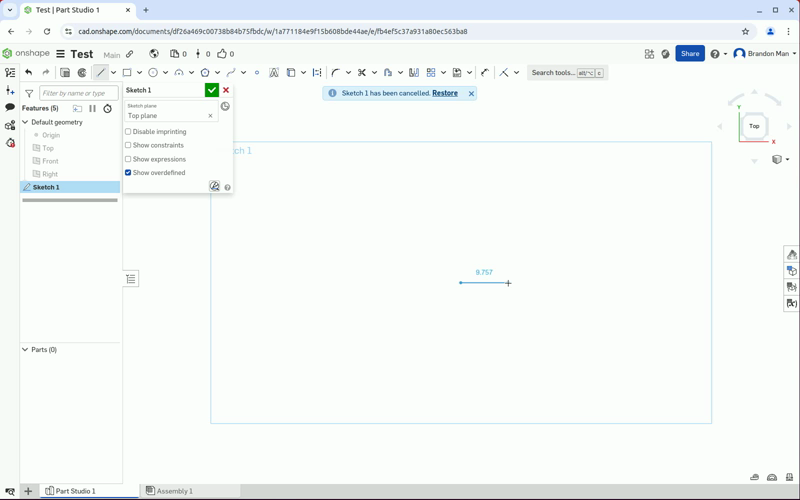
key_up(shift)
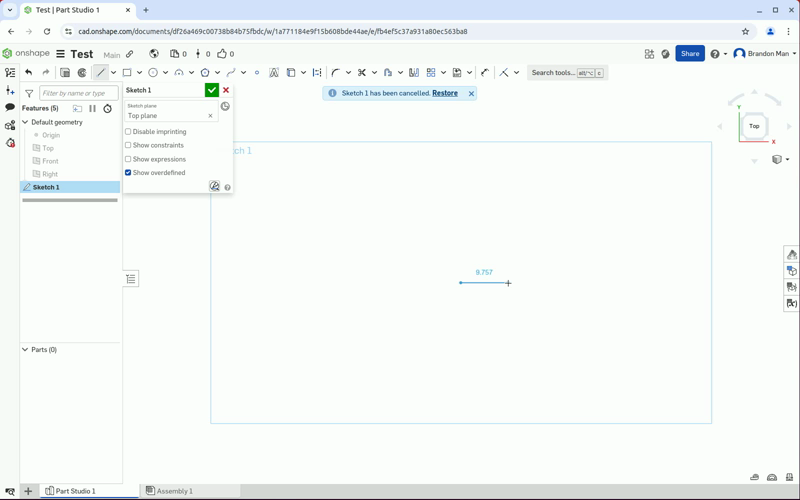
key_down(shift)
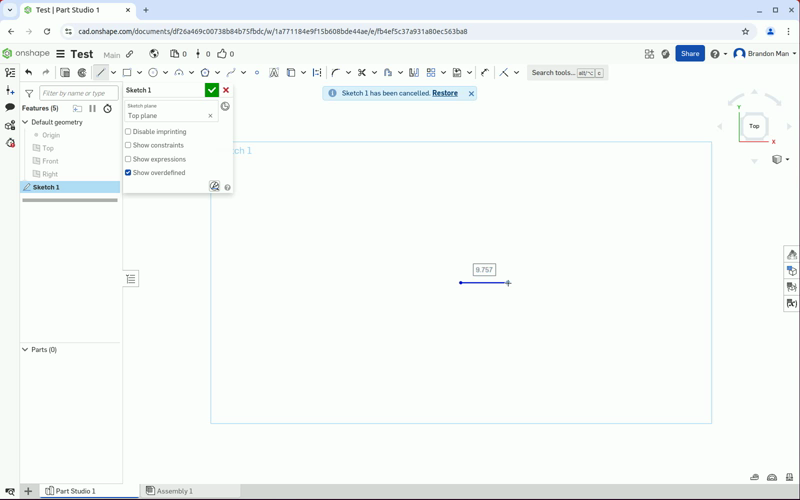
mouse_move(508, 170)
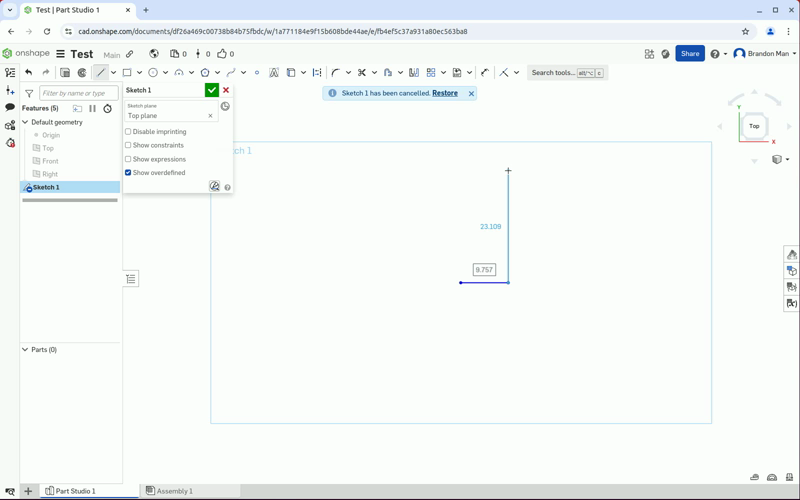
click(508, 170)
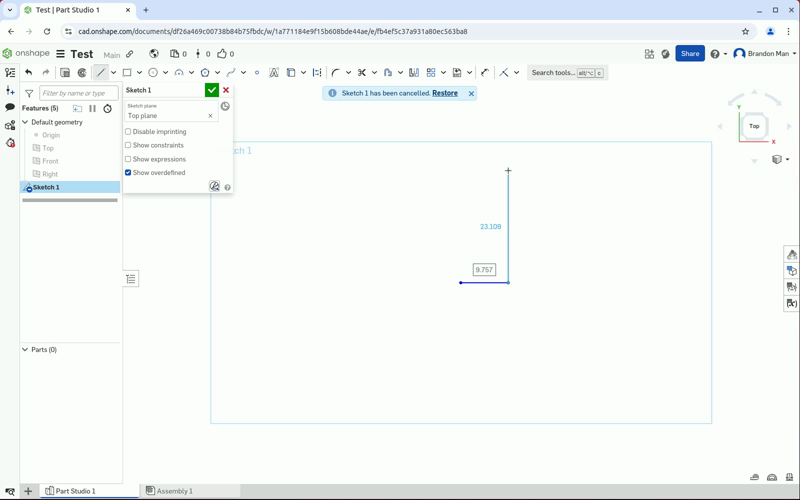
key_up(shift)
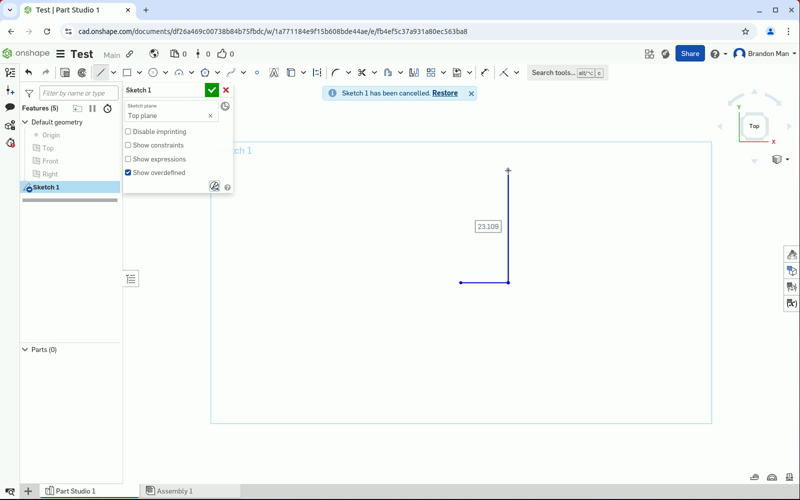
key_down(shift)
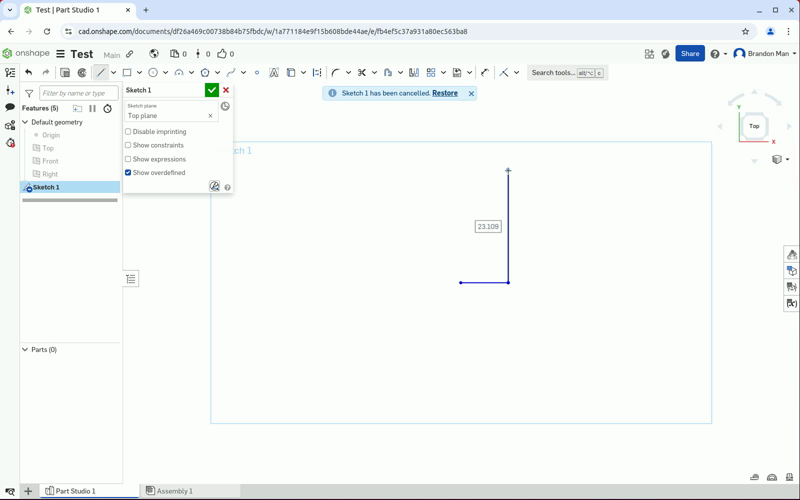
mouse_move(538, 170)
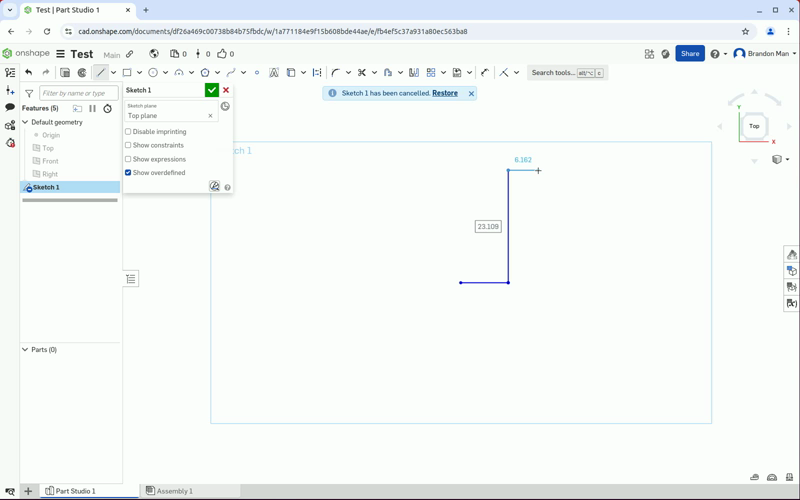
mouse_move(460, 170)
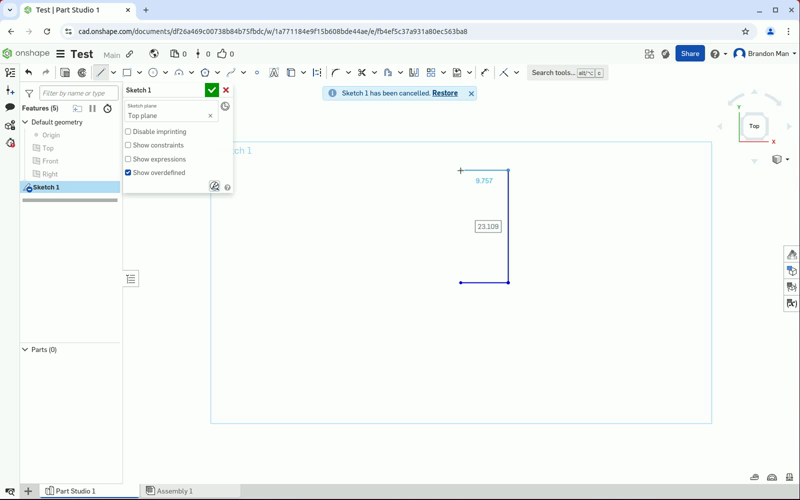
click(460, 170)
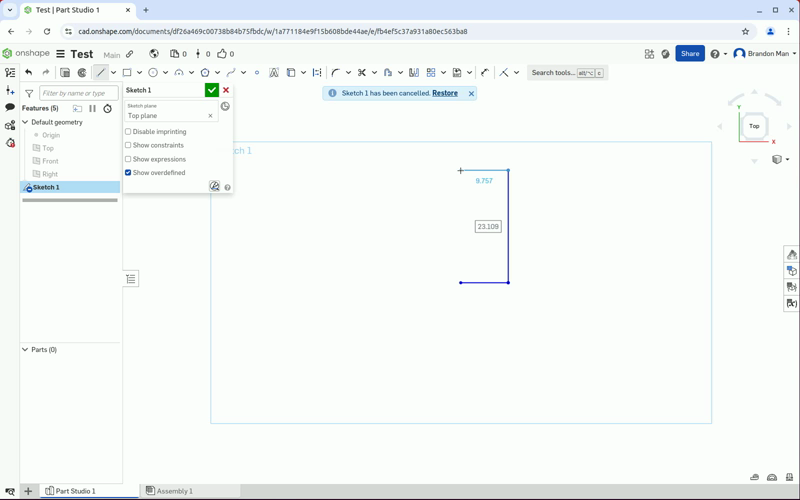
key_up(shift)
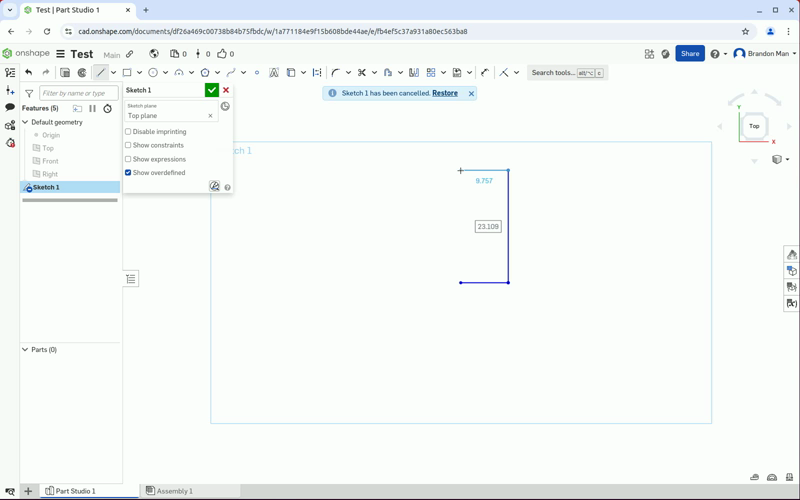
key_down(shift)
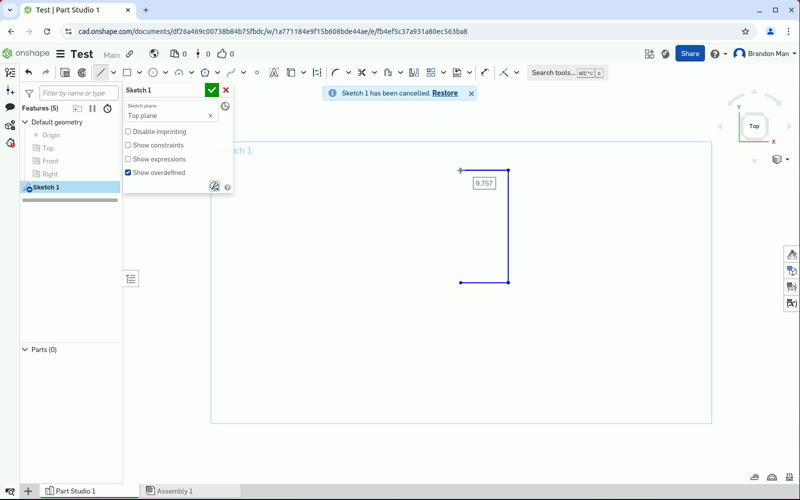
mouse_move(460, 282)
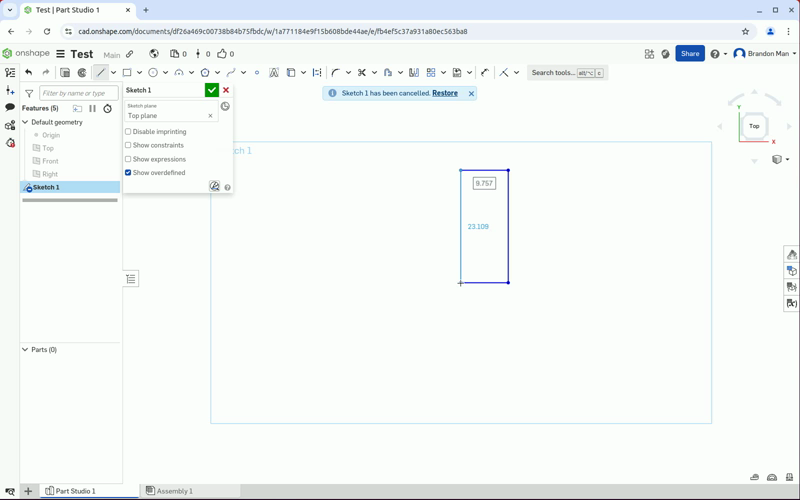
key_up(shift)
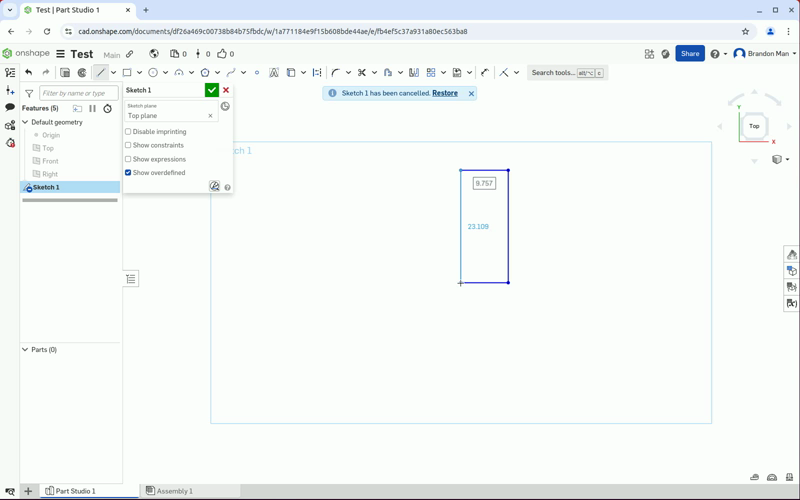
click(460, 282)
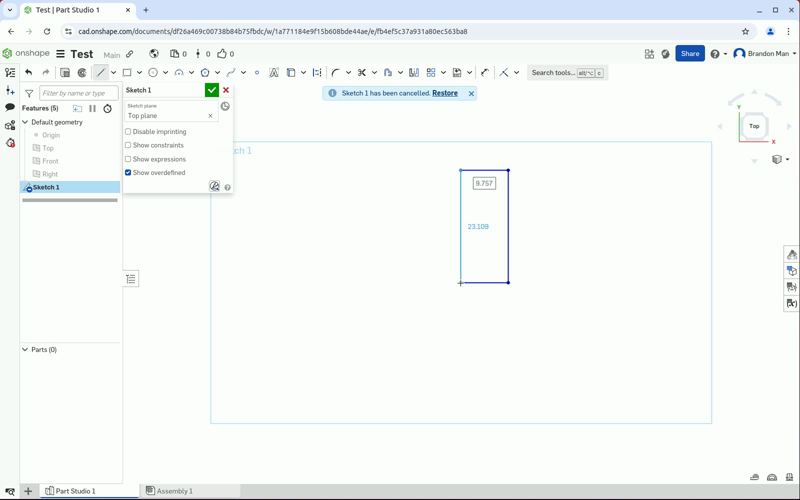
key(esc)
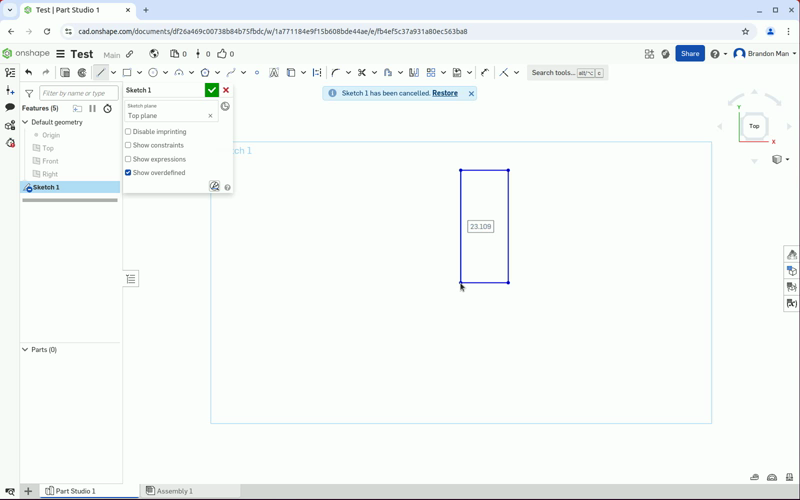
key(c)
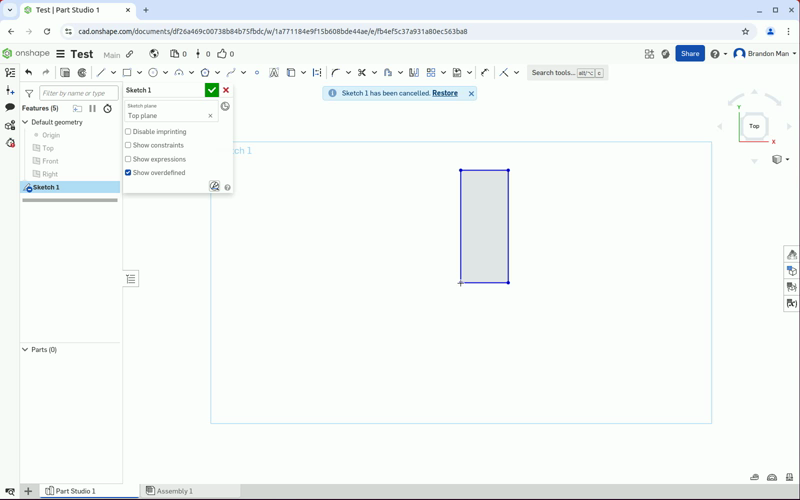
key_down(shift)
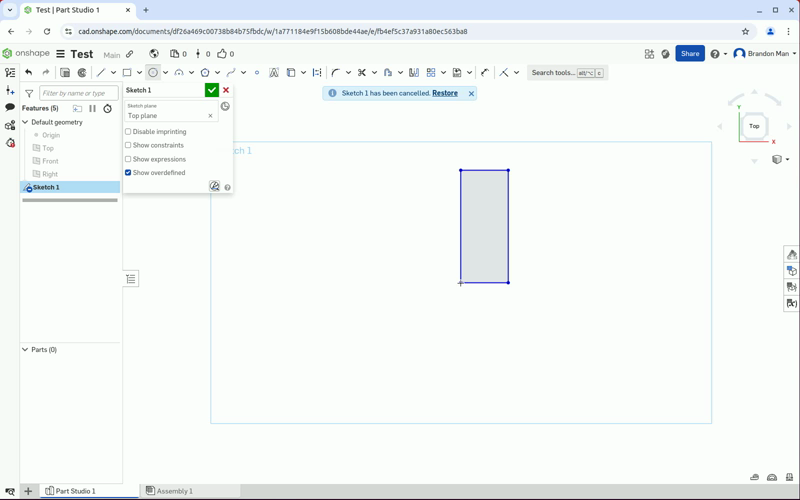
mouse_move(486, 226)
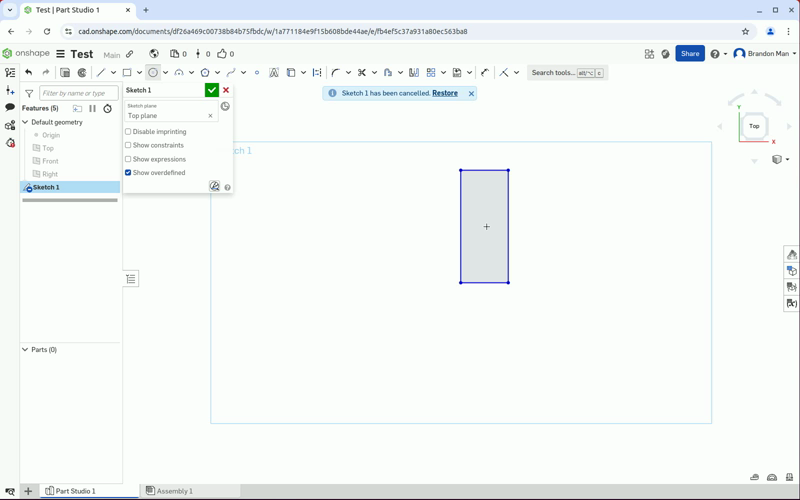
click(486, 226)
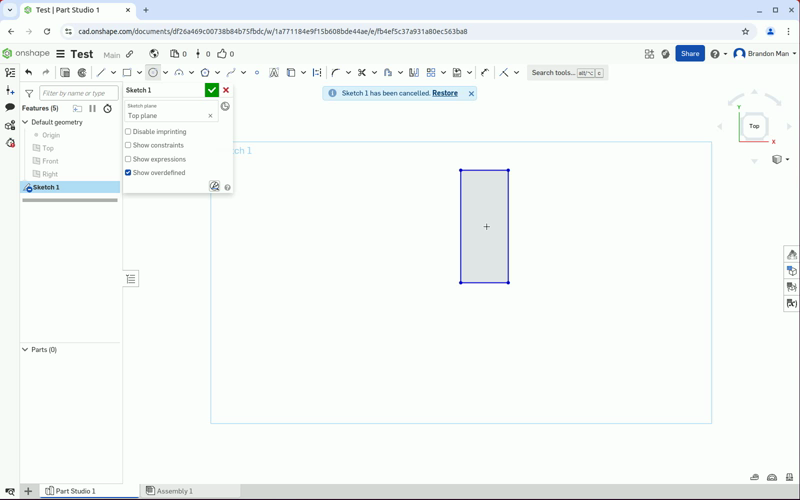
key_up(shift)
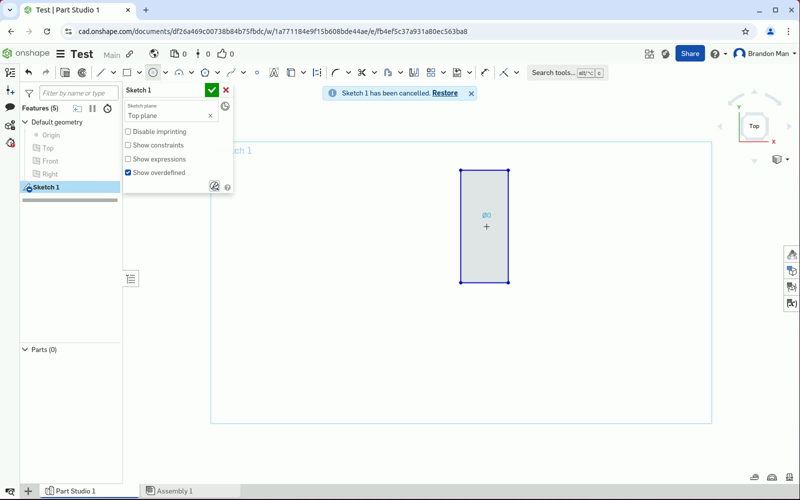
mouse_move(498, 226)
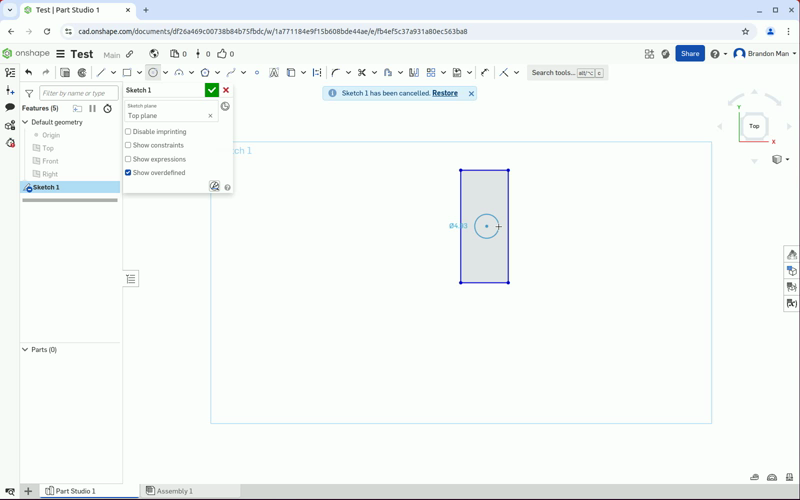
click(498, 226)
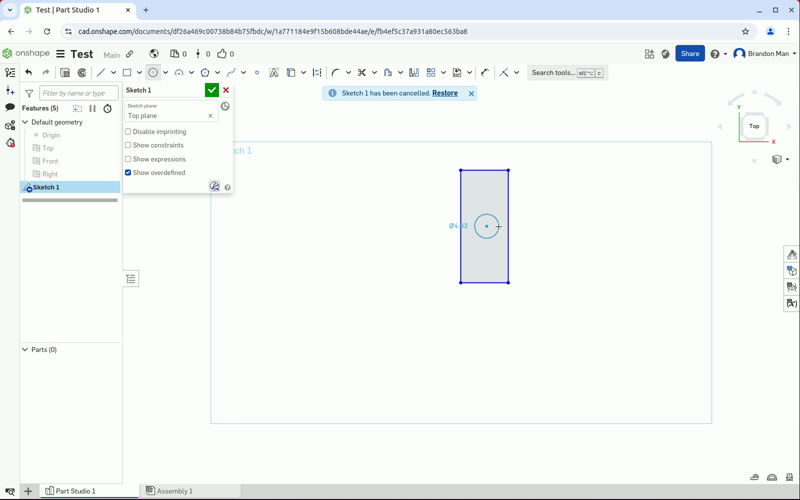
key(esc)
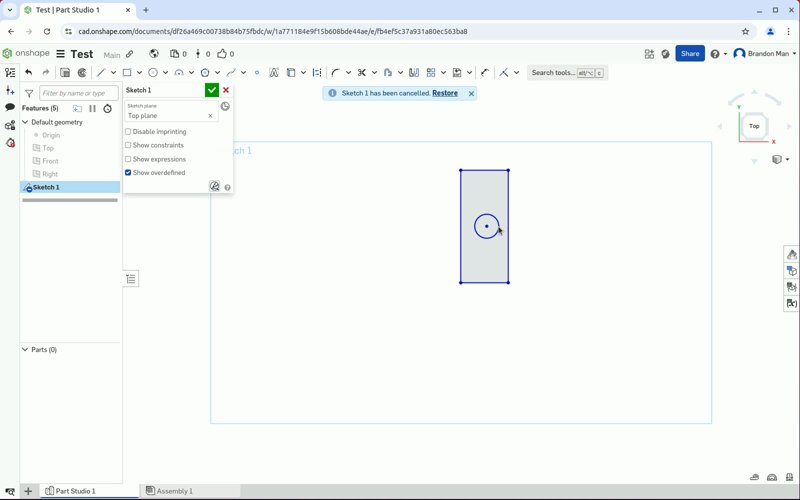
mouse_move(498, 252)
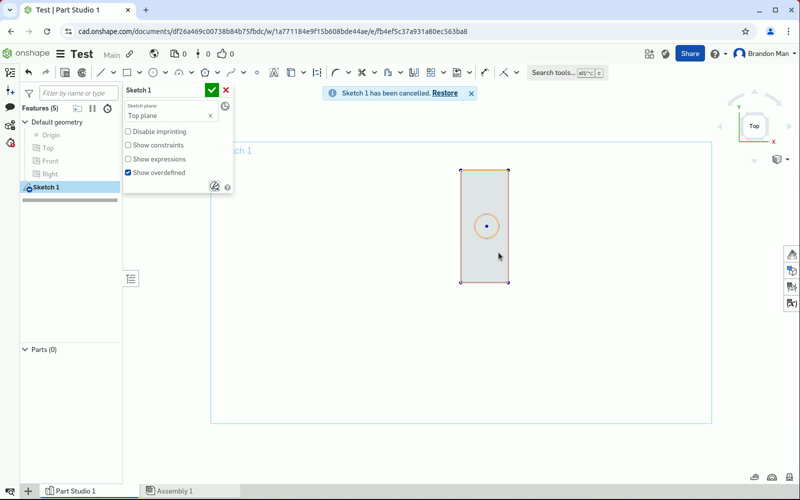
click(498, 252)
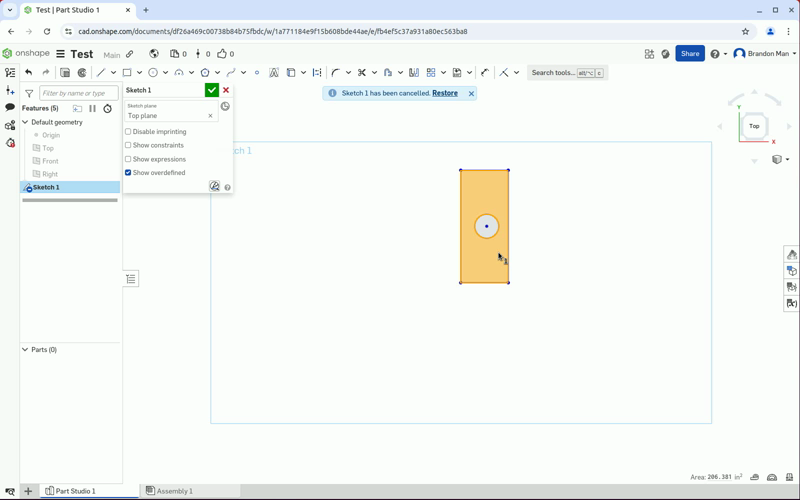
mouse_move(73, 352)
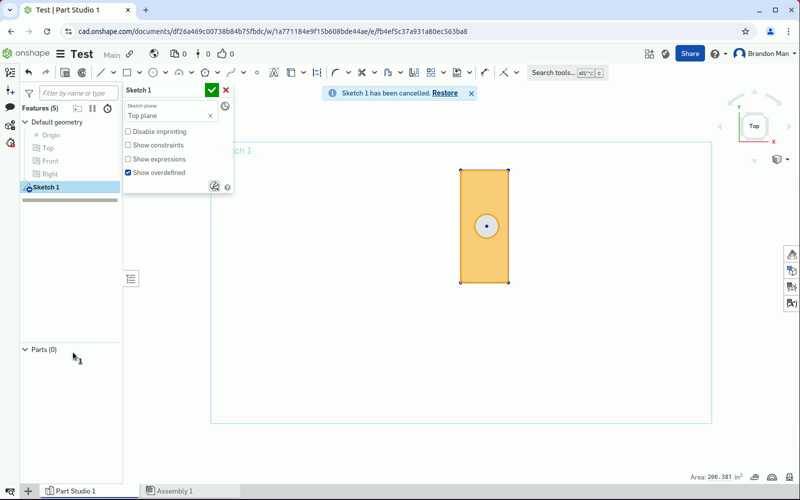
key(shift+y)
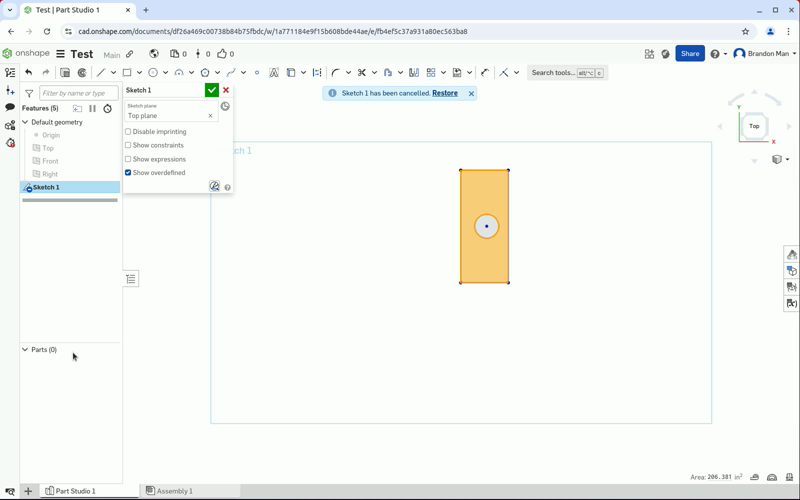
key(shift+e)
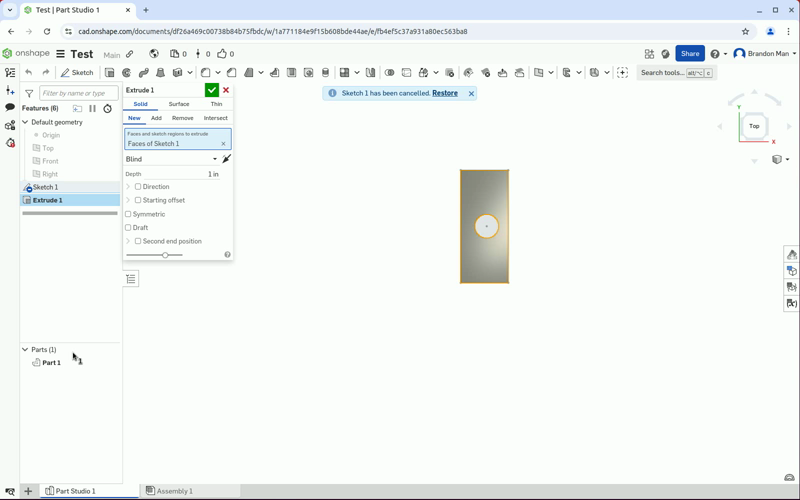
mouse_move(143, 106)
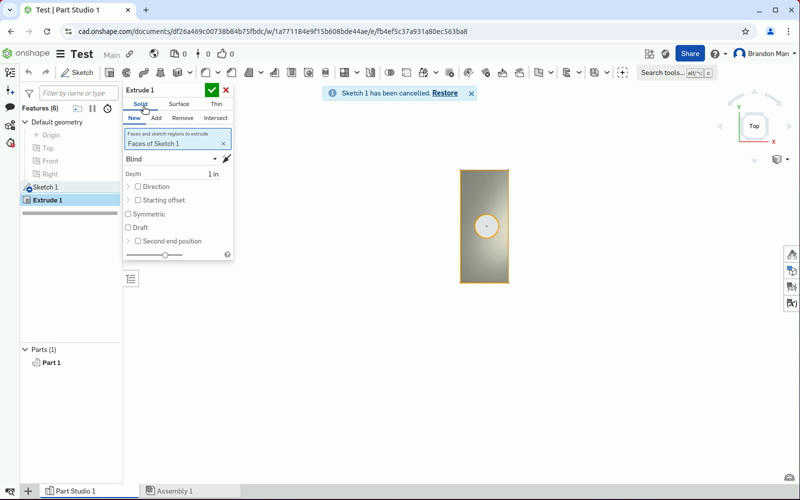
click(143, 106)
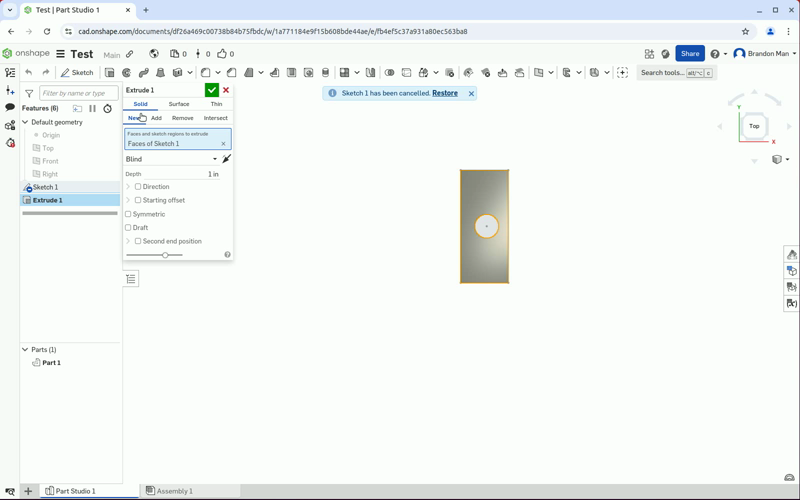
mouse_move(137, 120)
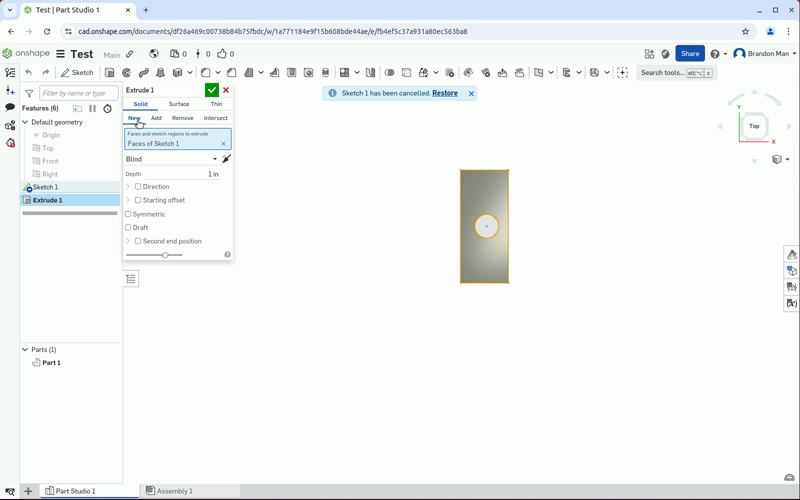
click(137, 120)
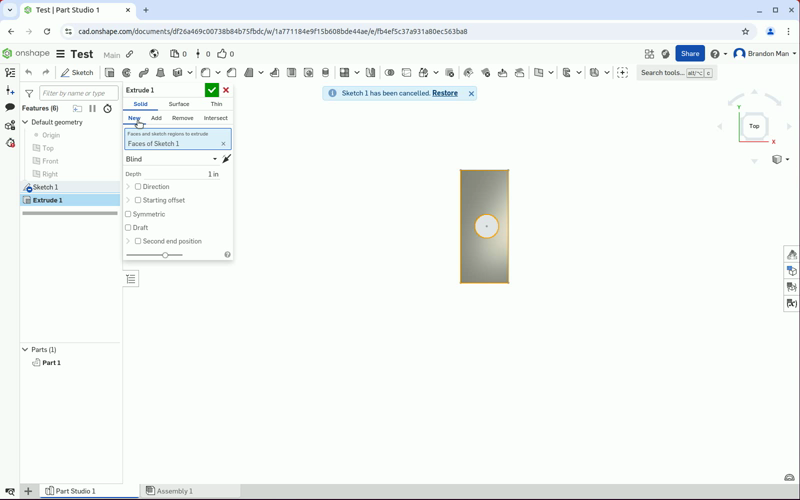
key(tab, 4)
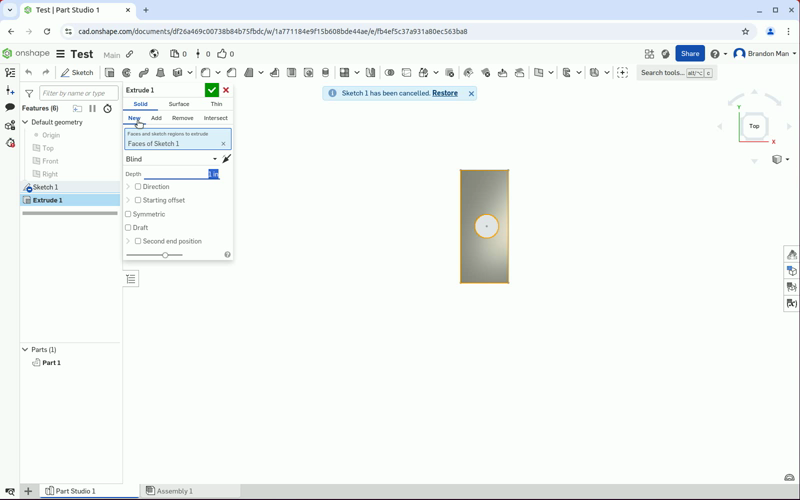
text(1.926)
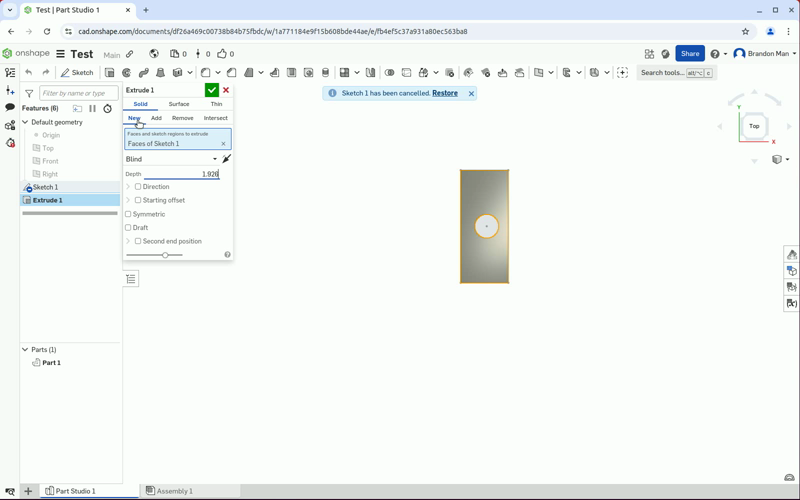
key(enter)
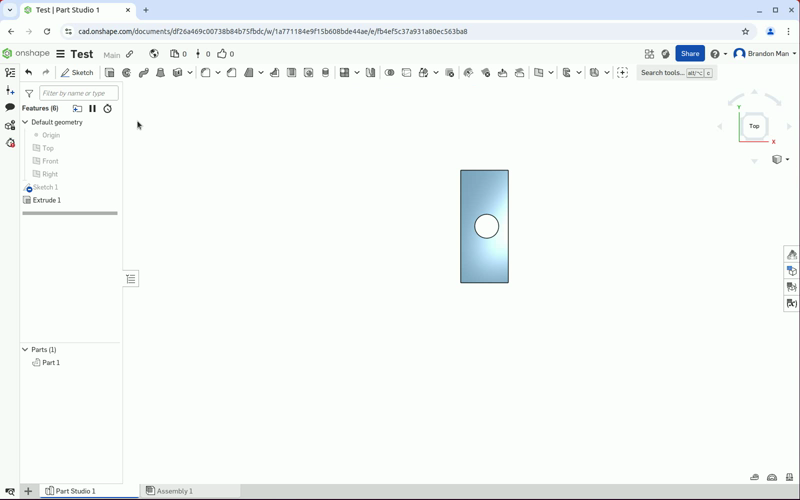
key(shift+h)
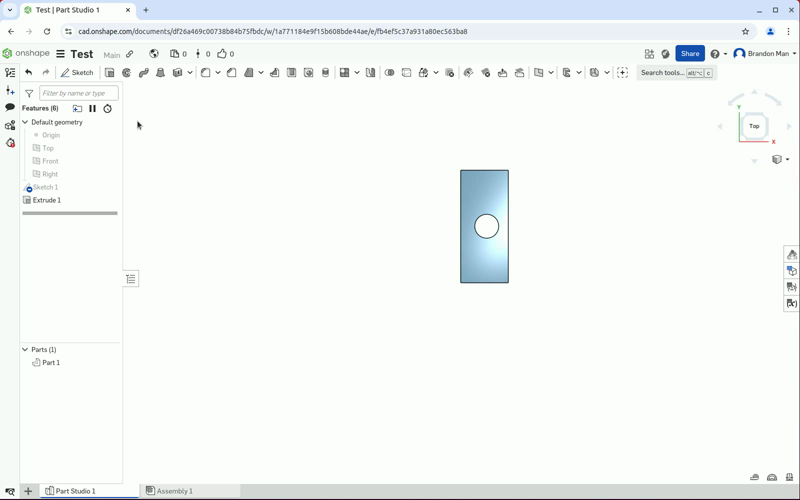
key(shift+h)
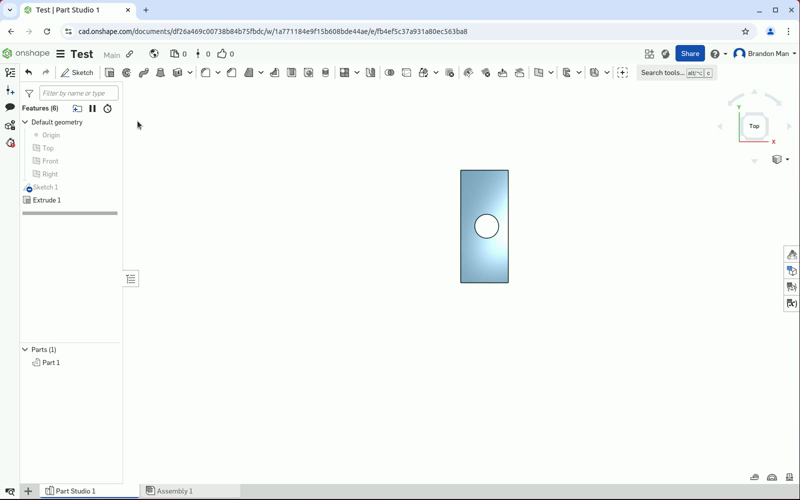
mouse_move(73, 189)
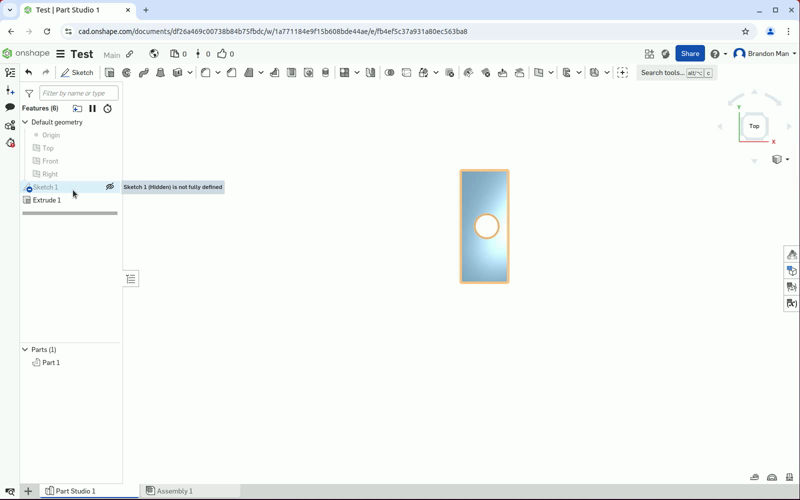
click(73, 189)
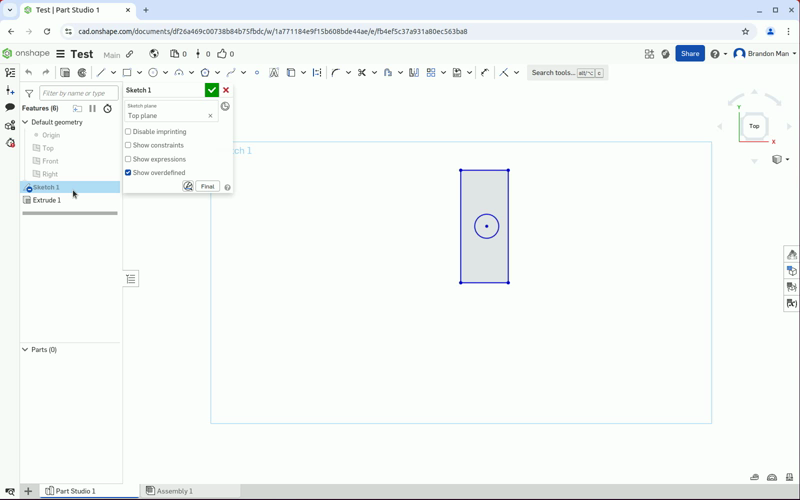
mouse_move(229, 92)
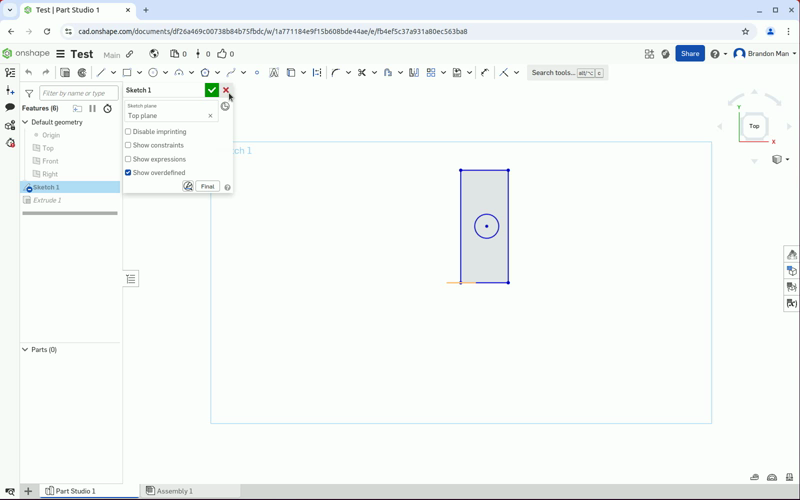
click(229, 92)
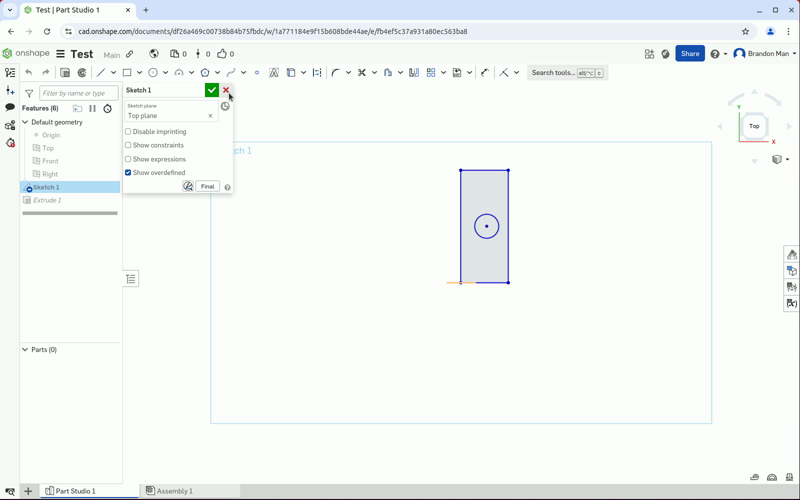
key(shift+s)
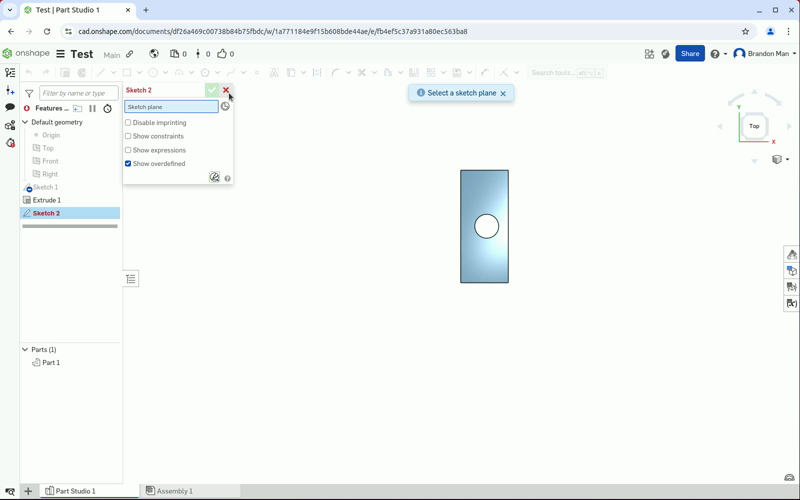
mouse_move(73, 150)
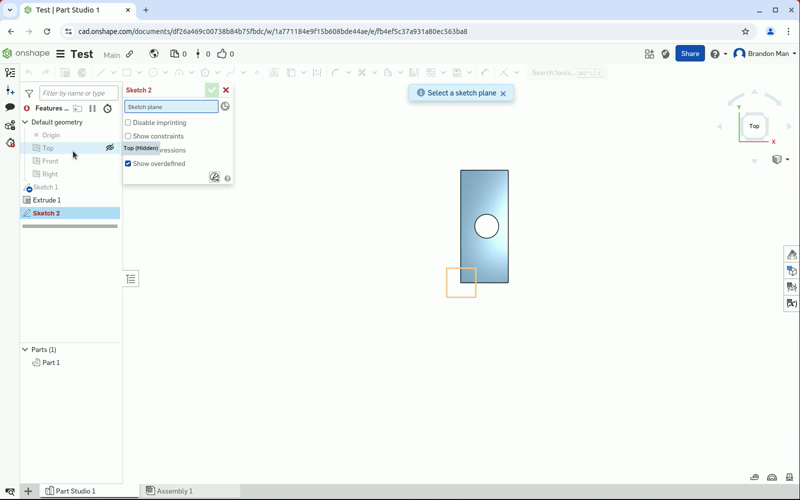
click(73, 150)
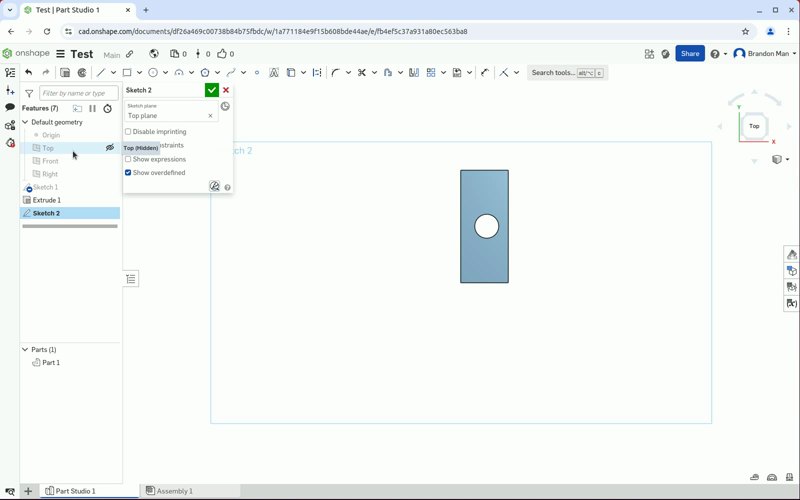
mouse_move(73, 352)
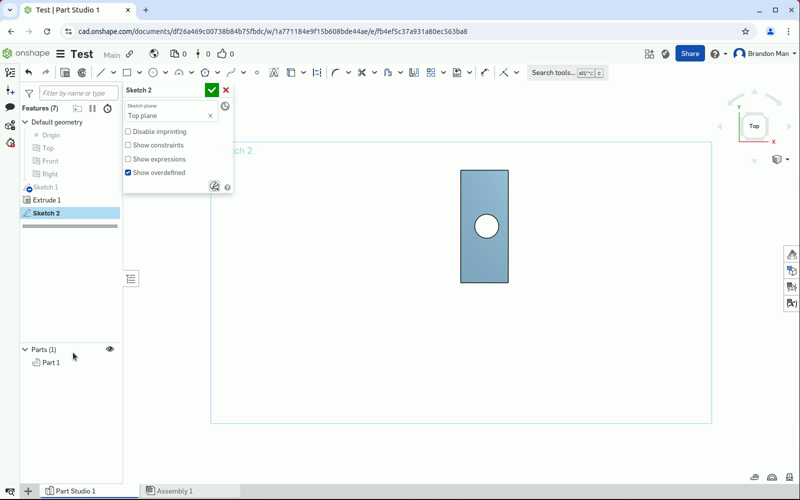
key(y)
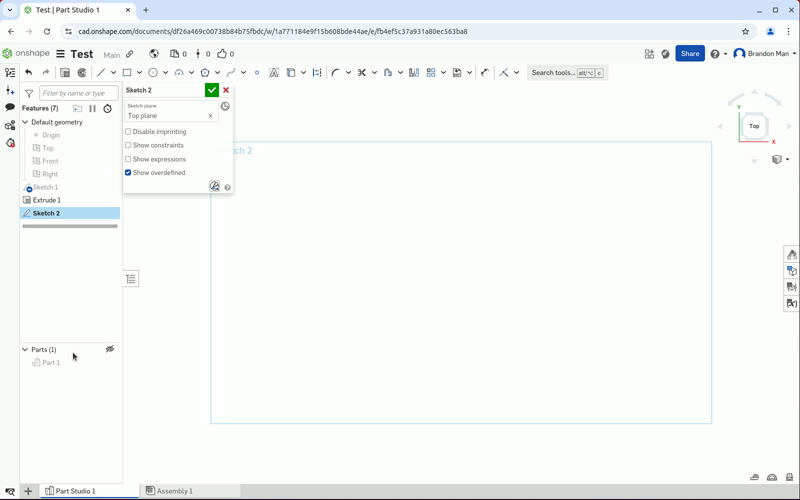
key(l)
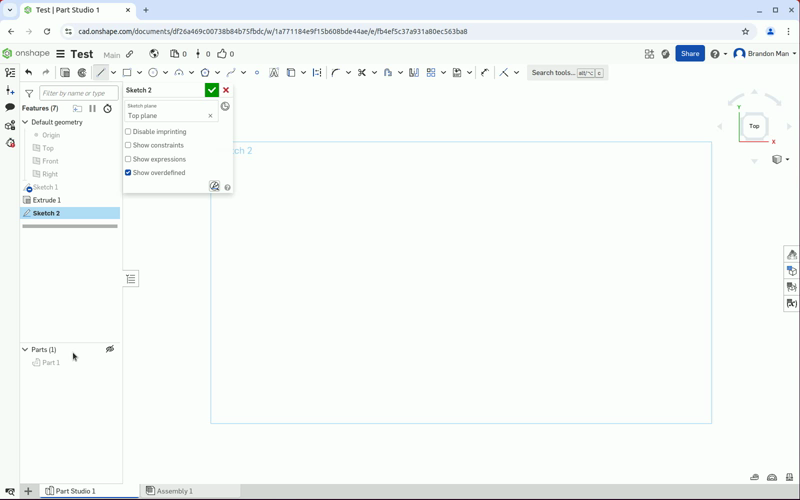
key_down(shift)
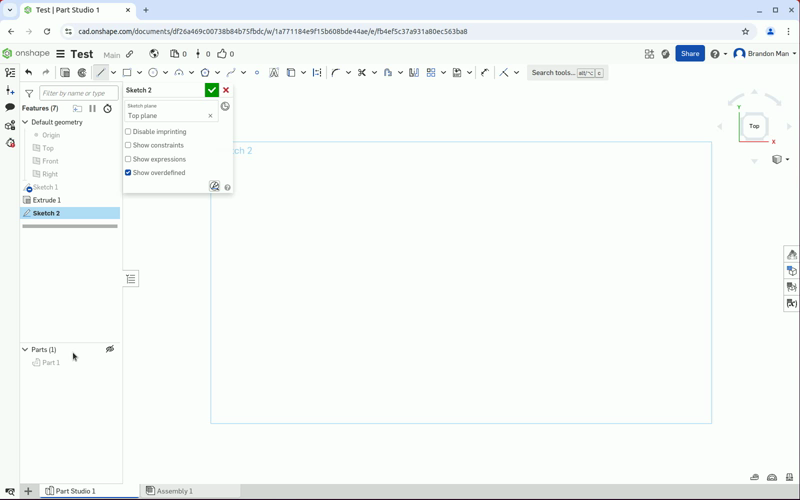
mouse_move(507, 282)
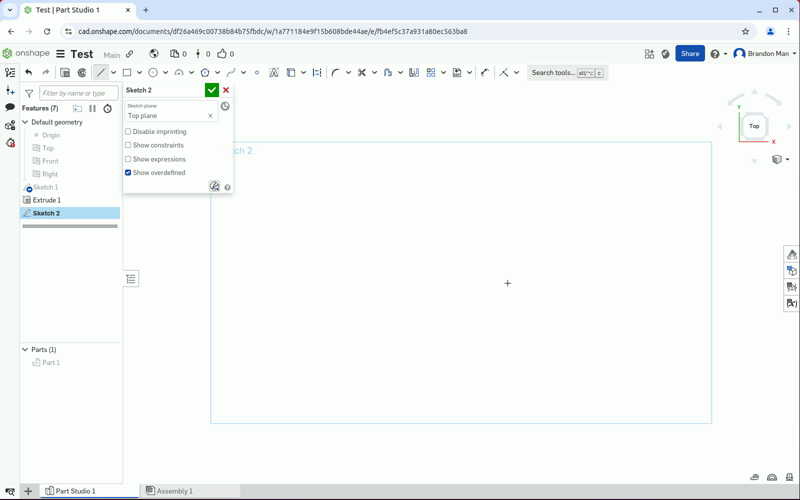
click(507, 282)
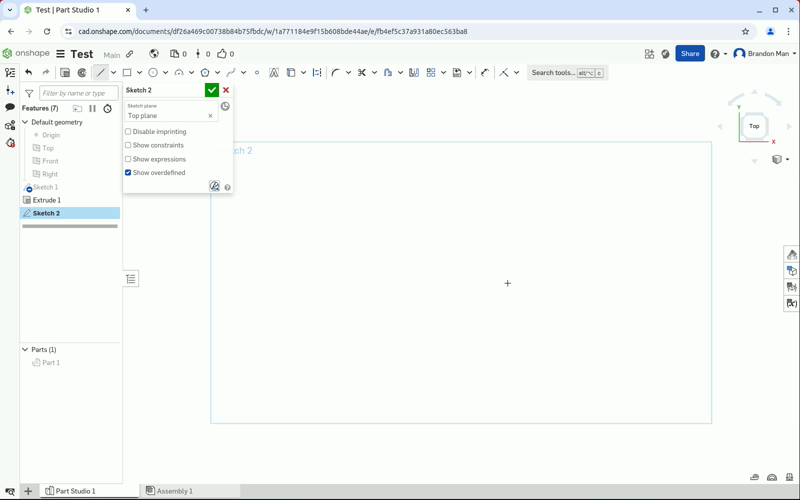
key_up(shift)
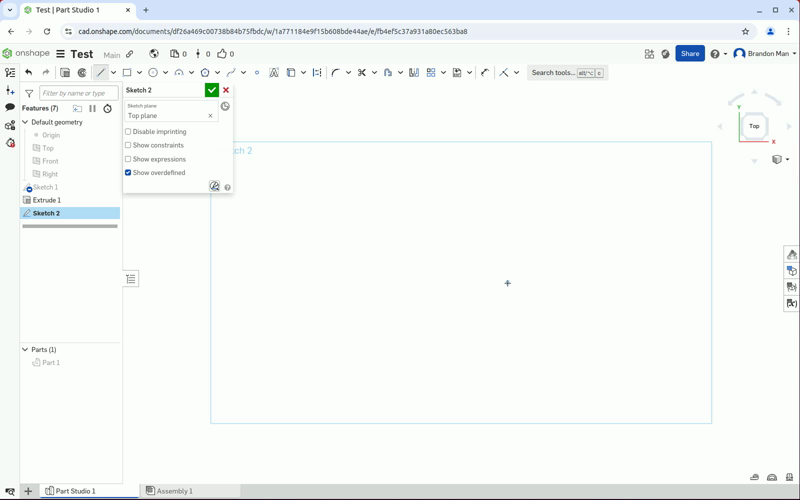
key_down(shift)
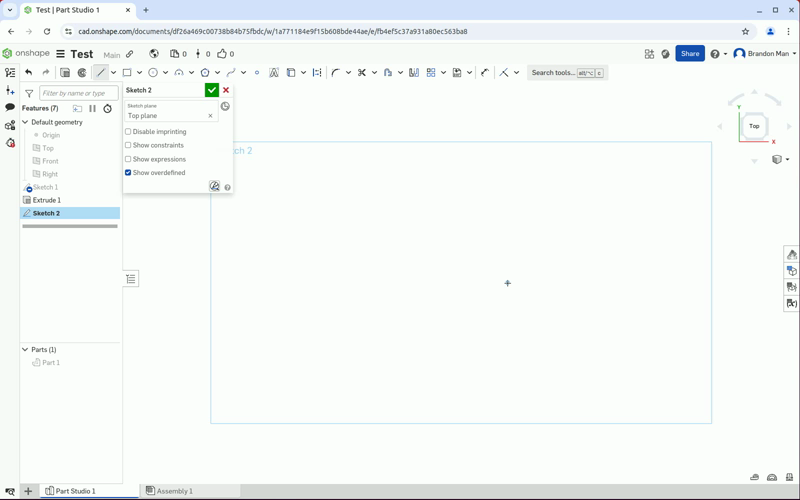
mouse_move(537, 282)
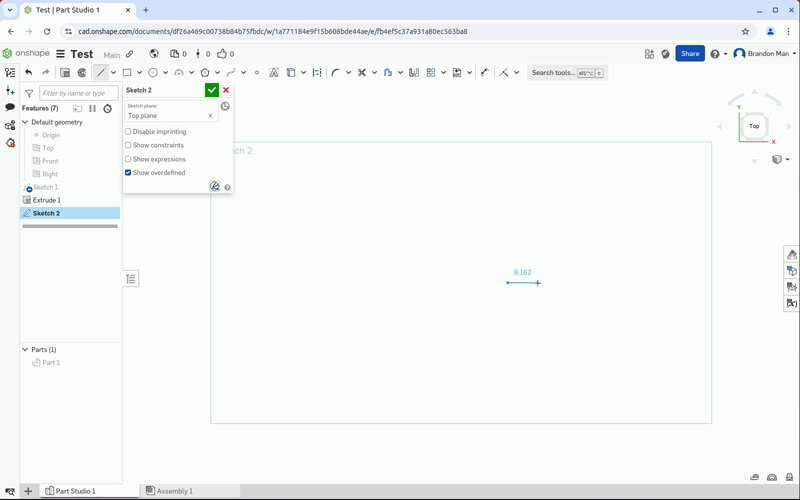
mouse_move(512, 282)
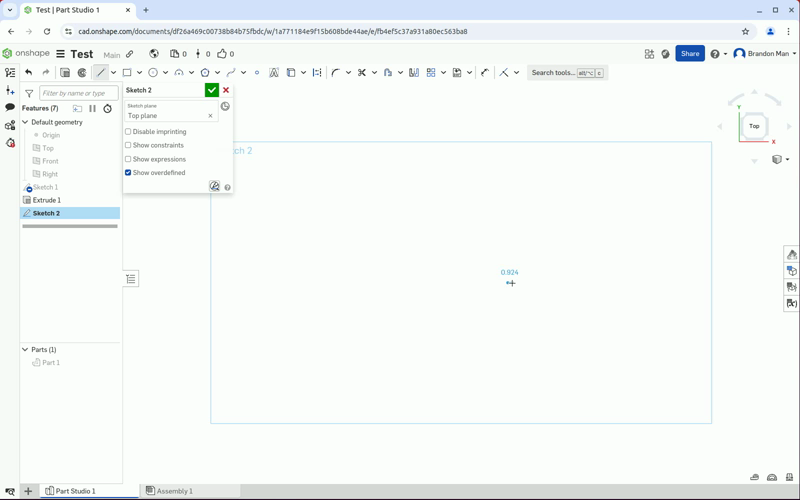
scroll(6)
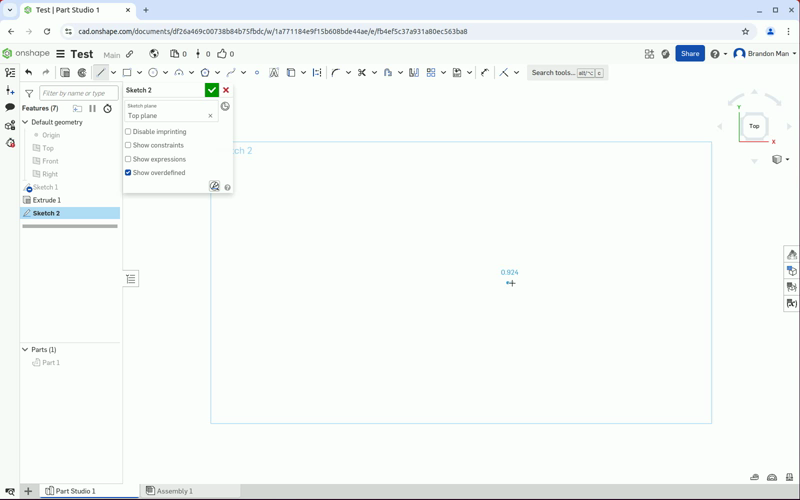
scroll(6)
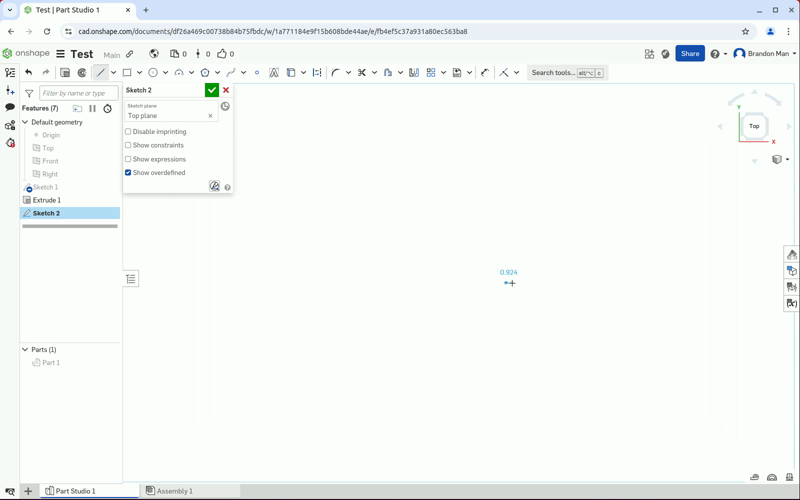
scroll(6)
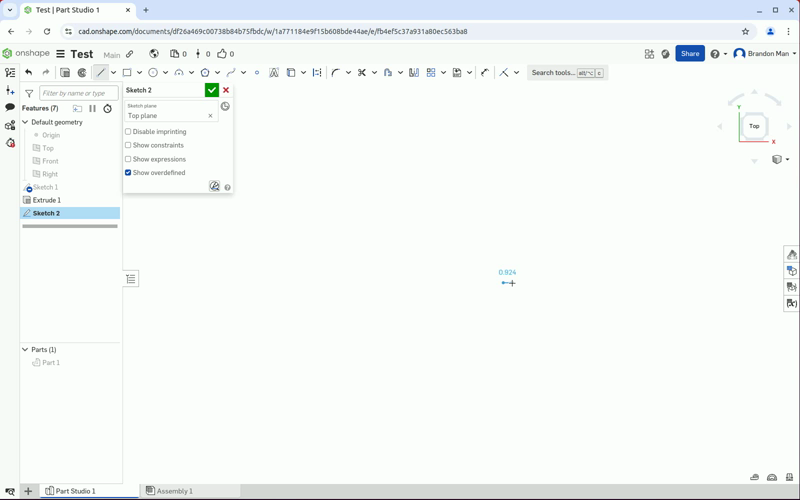
scroll(6)
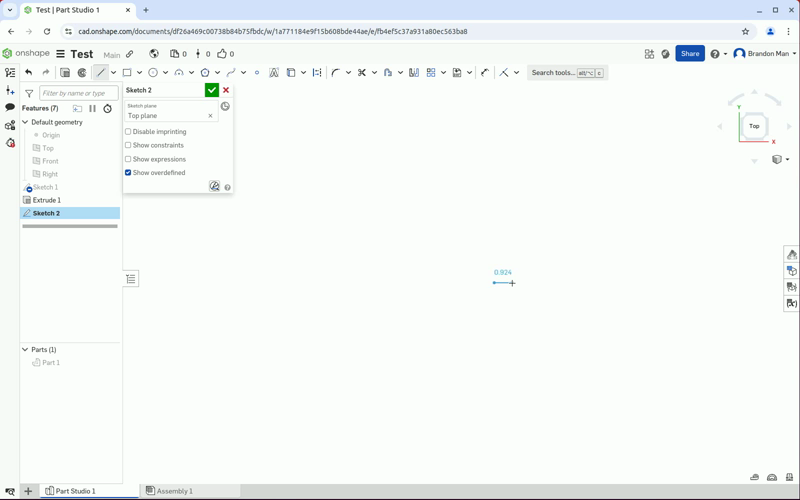
scroll(6)
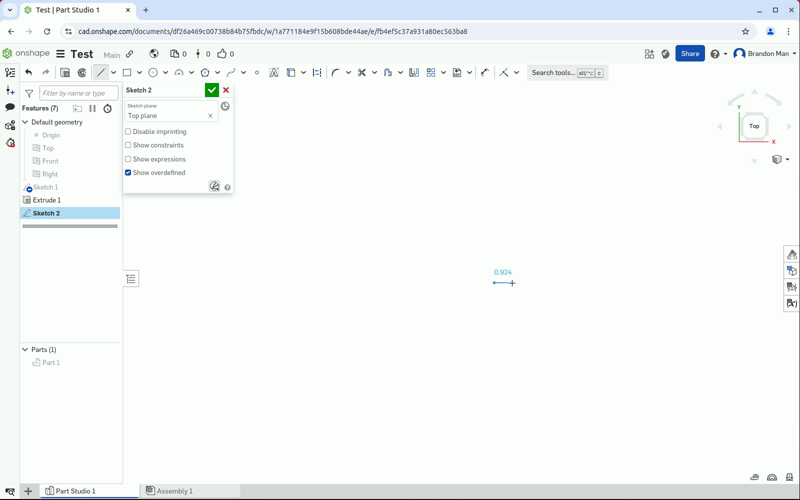
scroll(6)
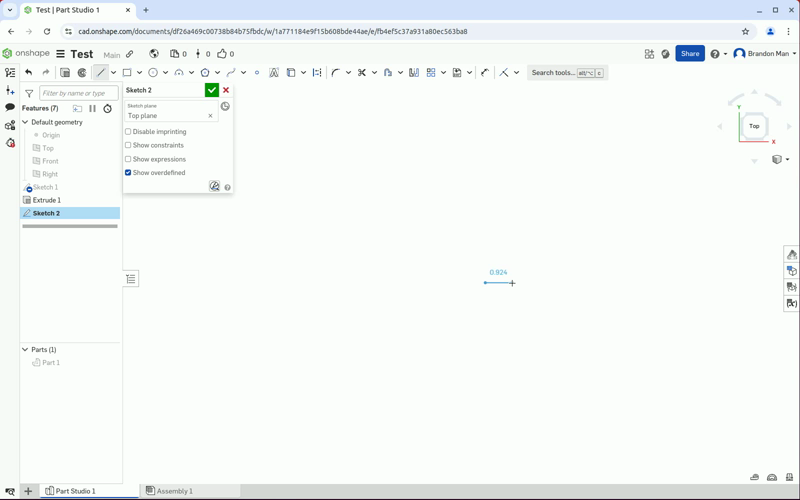
scroll(6)
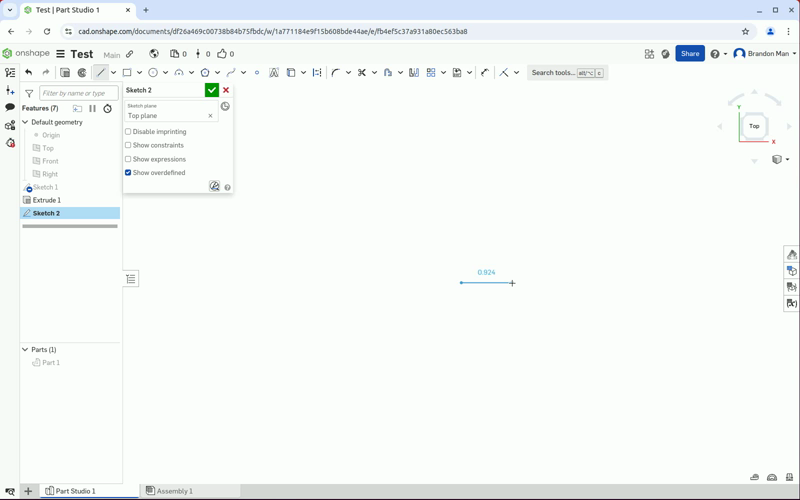
click(512, 282)
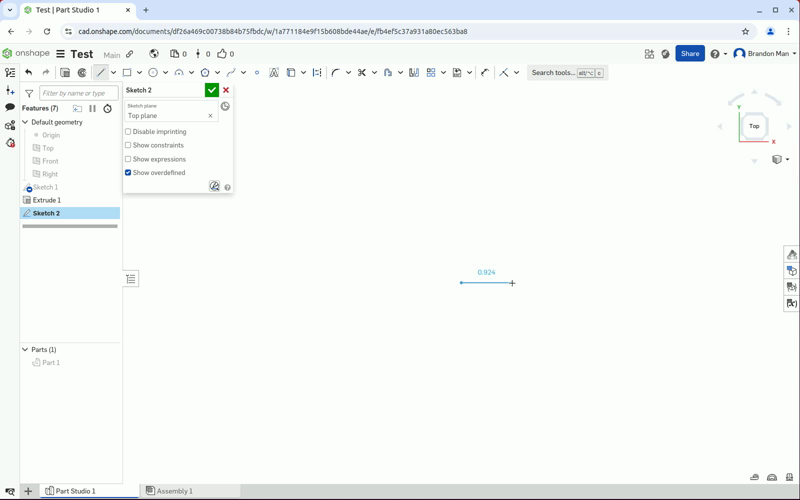
scroll(-6)
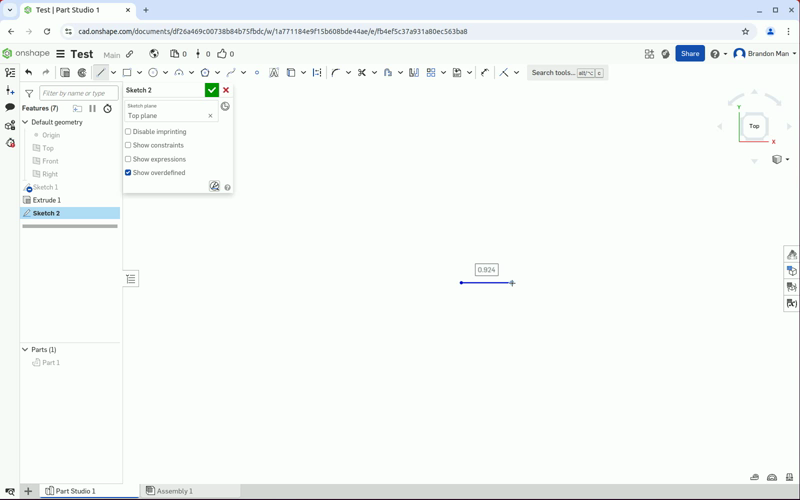
scroll(-6)
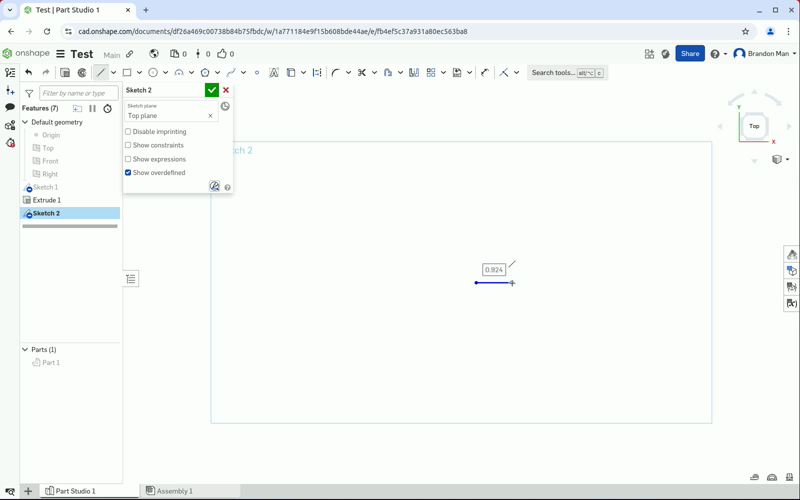
scroll(-6)
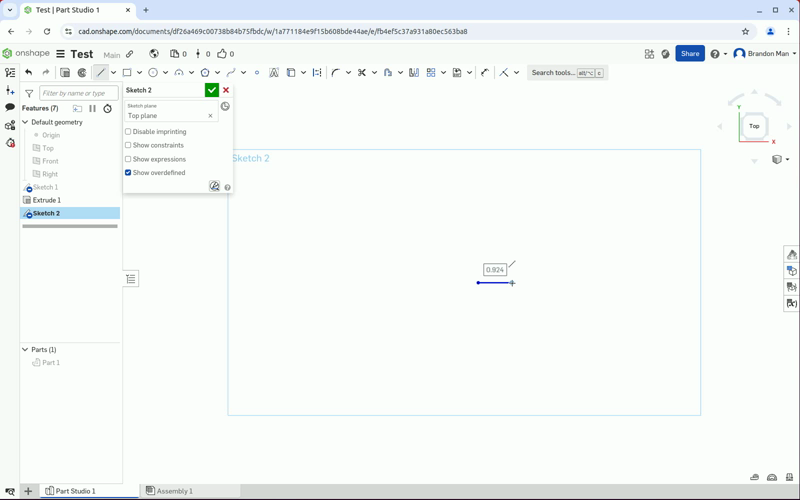
scroll(-6)
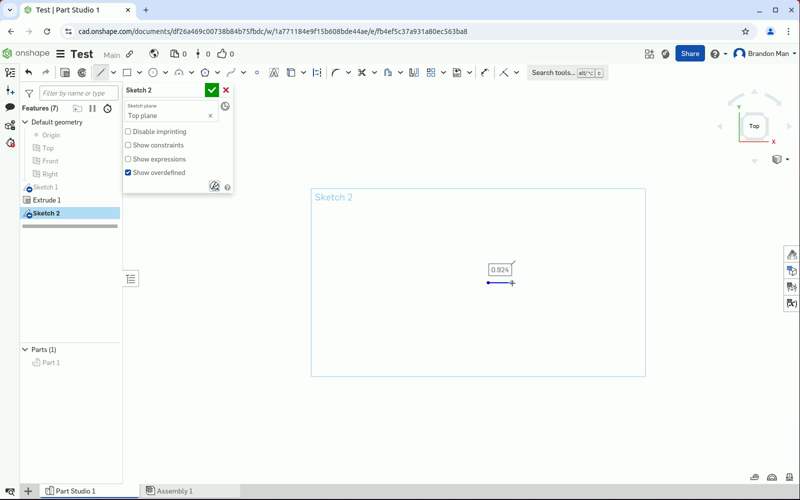
scroll(-6)
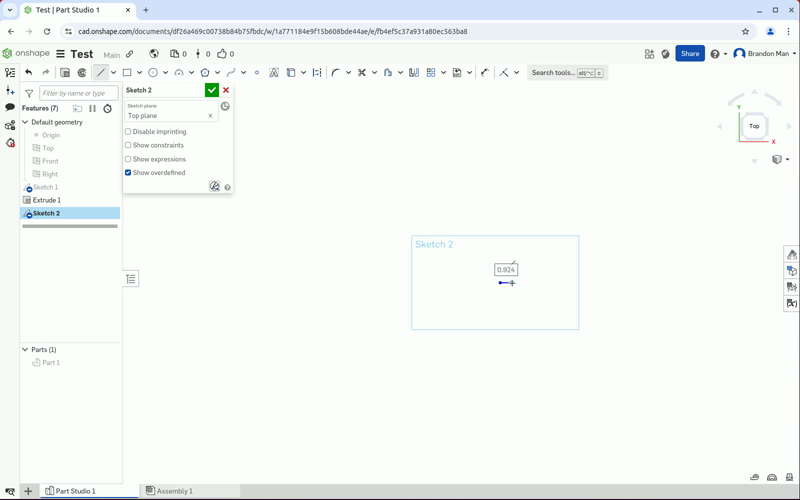
scroll(-6)
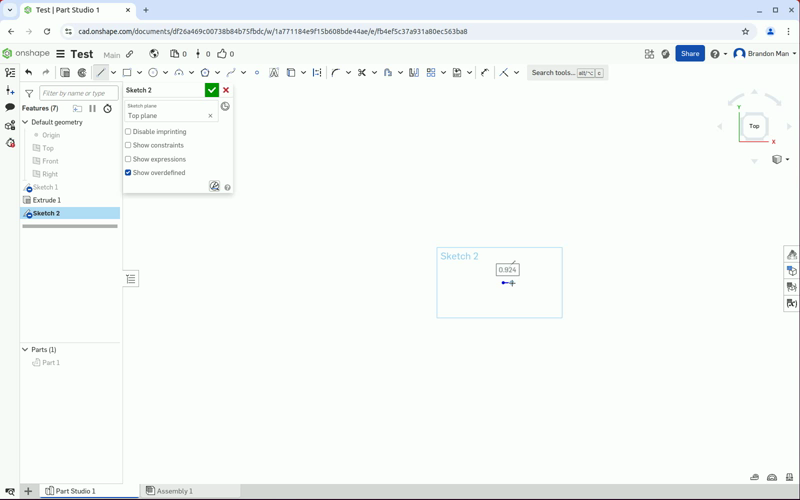
scroll(-6)
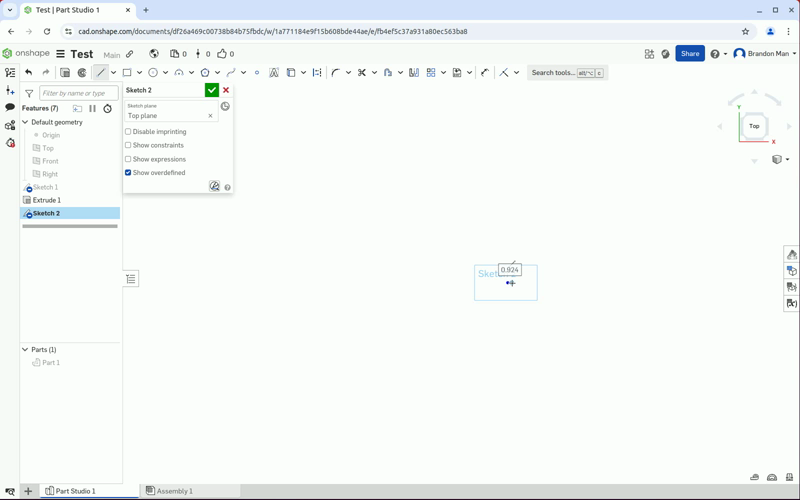
key_up(shift)
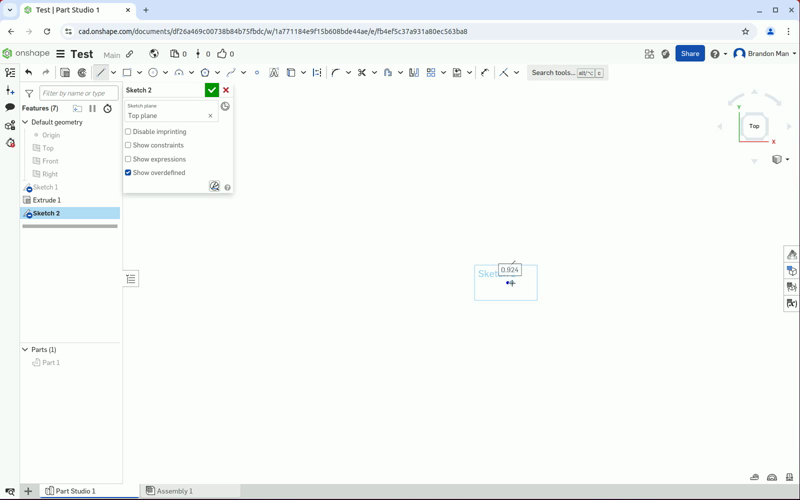
key_down(shift)
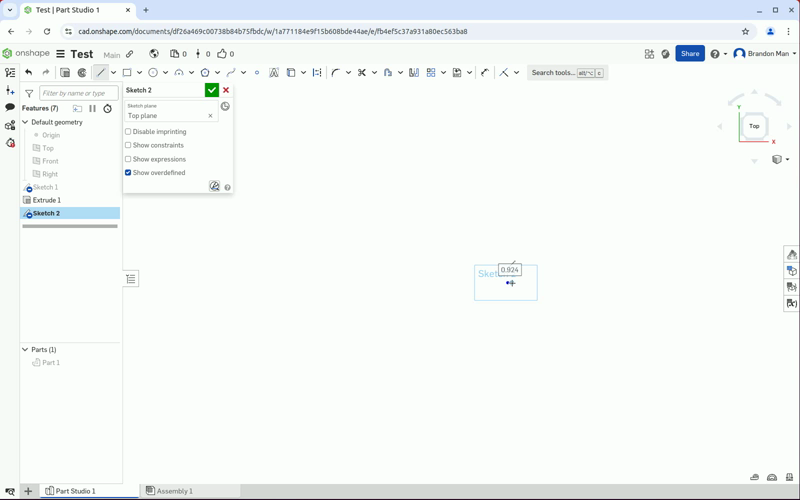
mouse_move(512, 170)
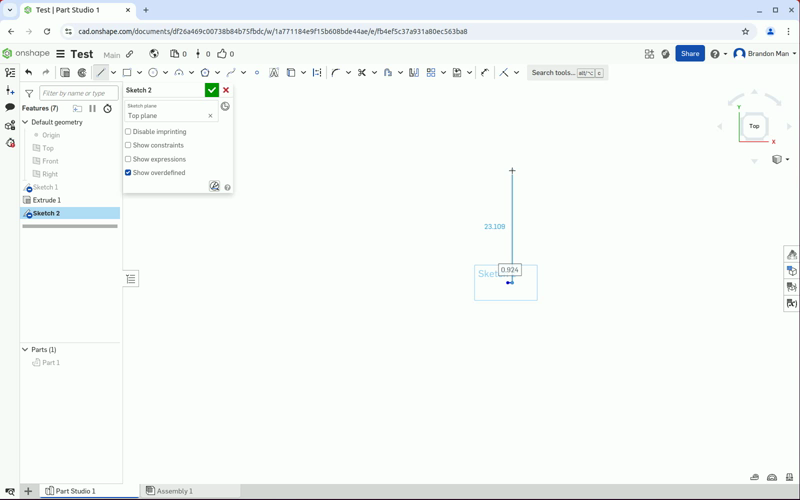
click(512, 170)
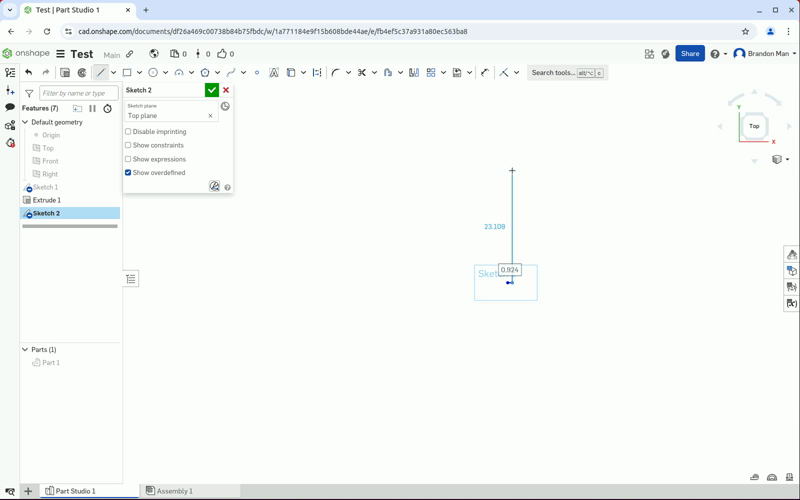
key_up(shift)
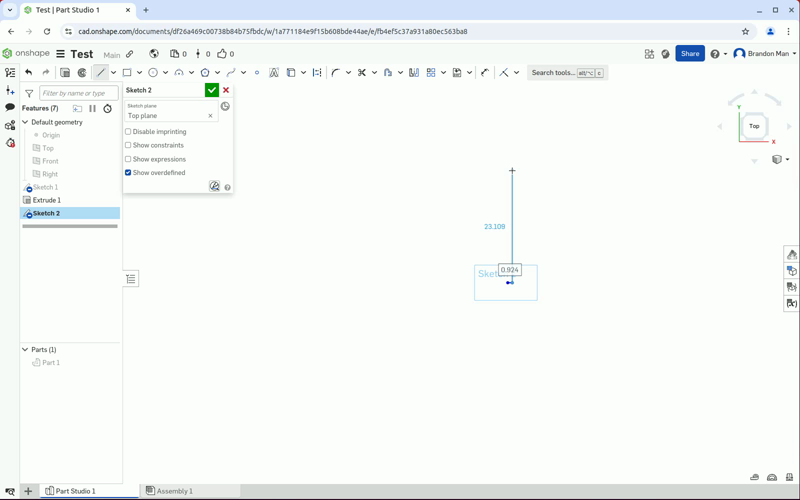
key_down(shift)
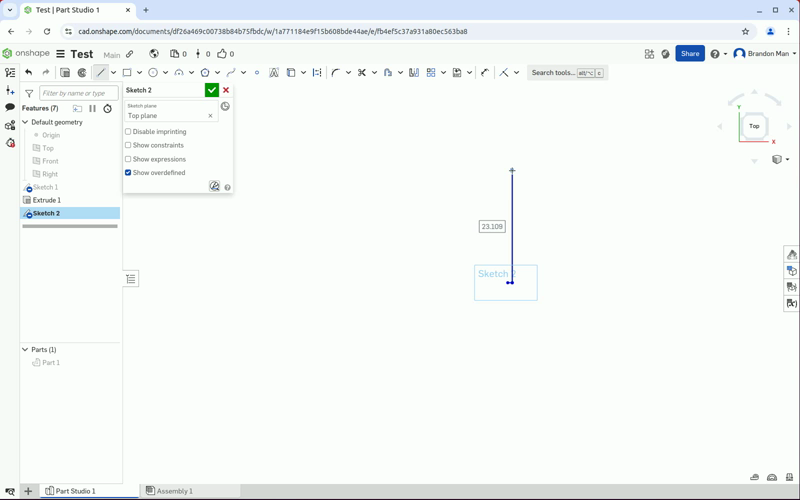
mouse_move(542, 170)
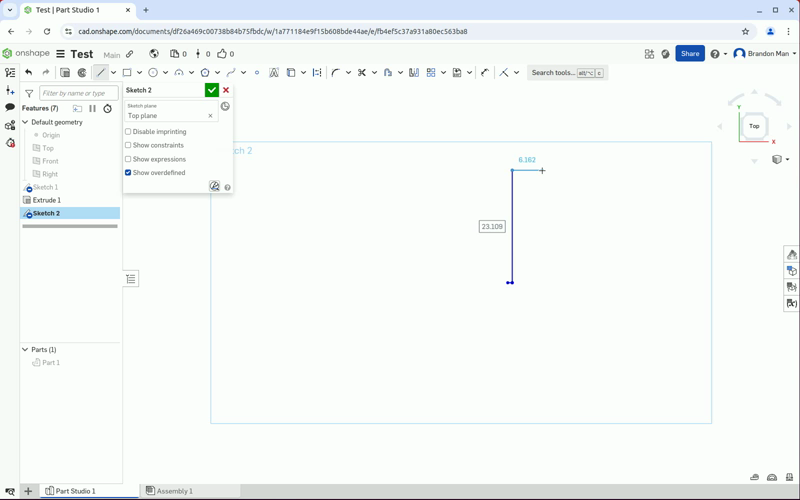
mouse_move(507, 170)
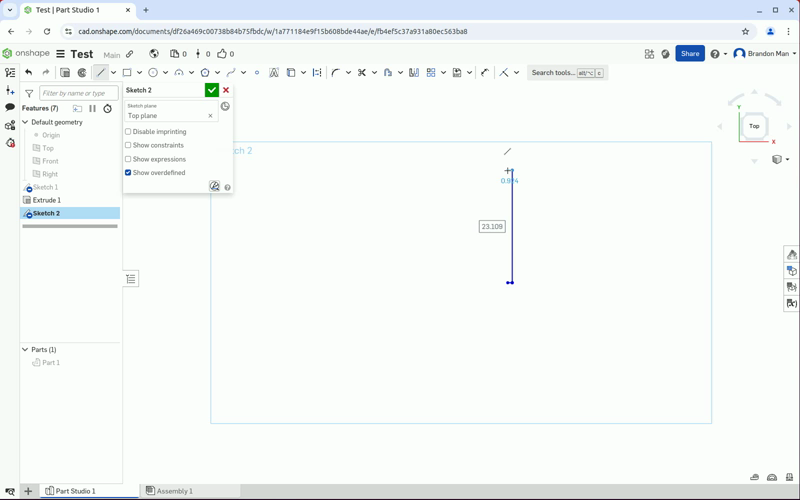
scroll(6)
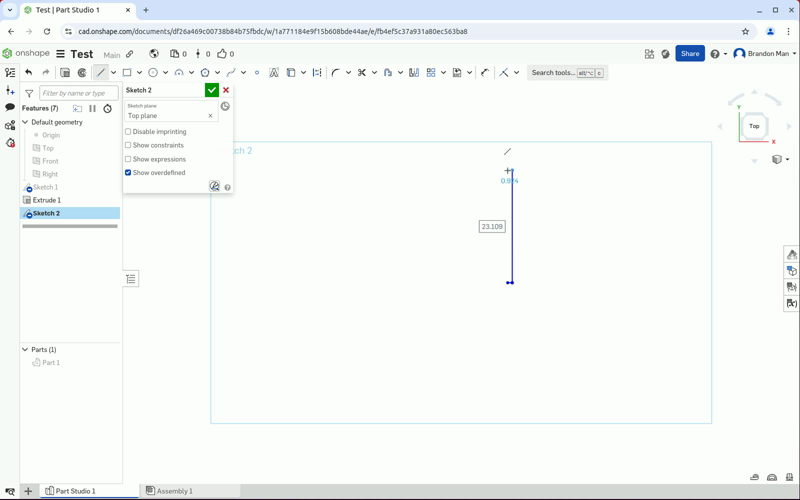
scroll(6)
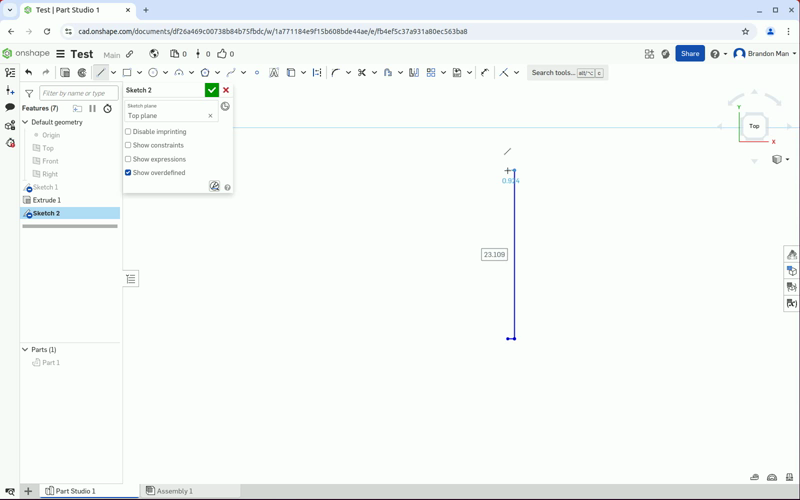
scroll(6)
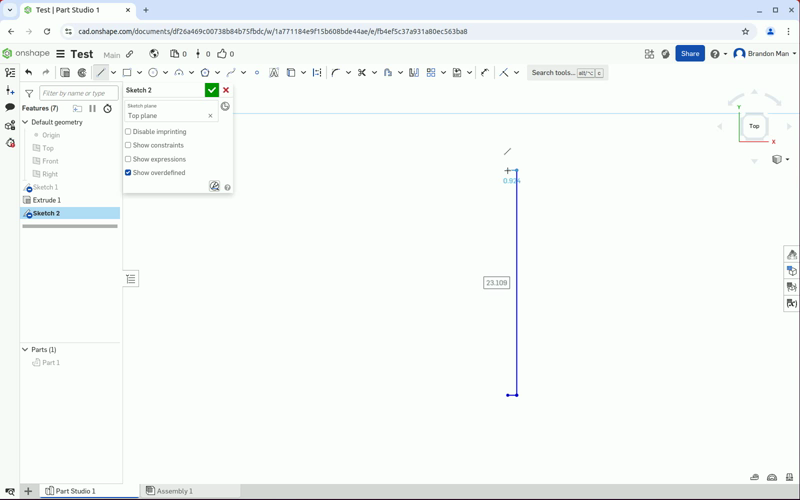
scroll(6)
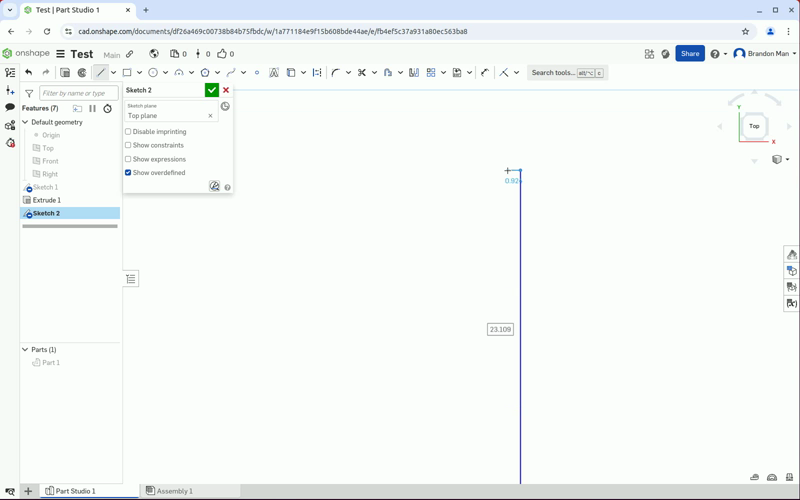
scroll(6)
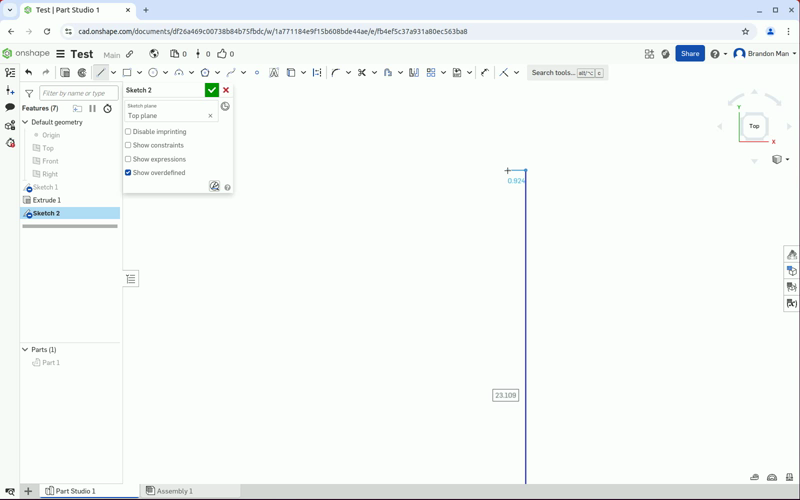
scroll(6)
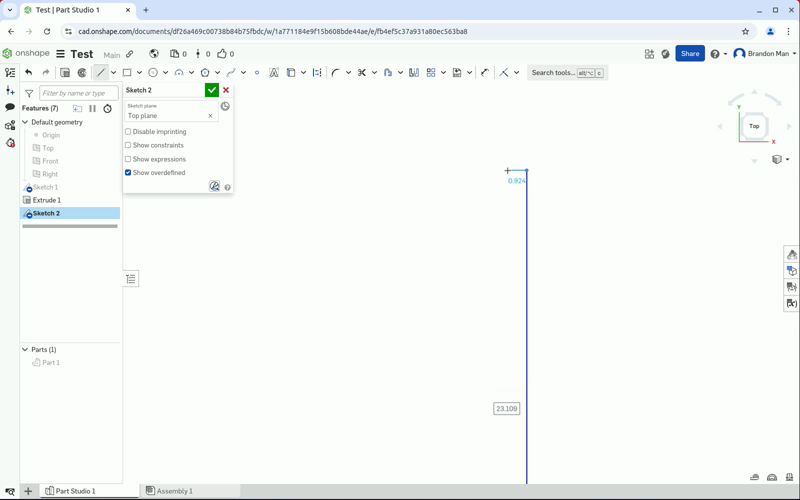
scroll(6)
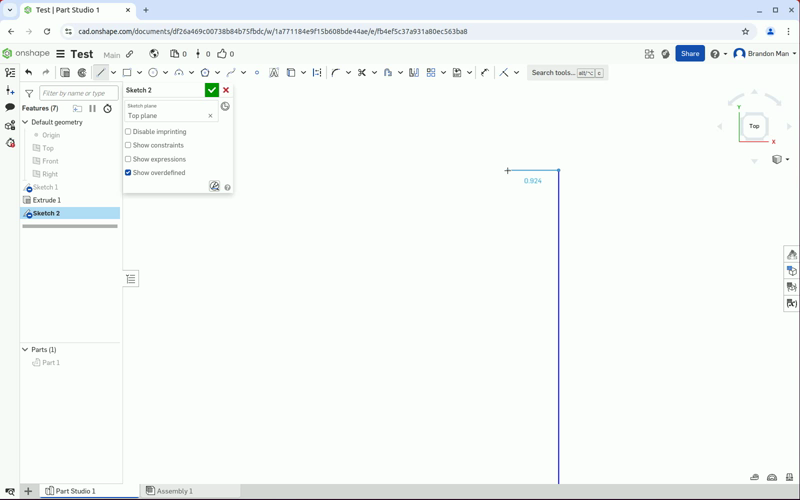
click(507, 170)
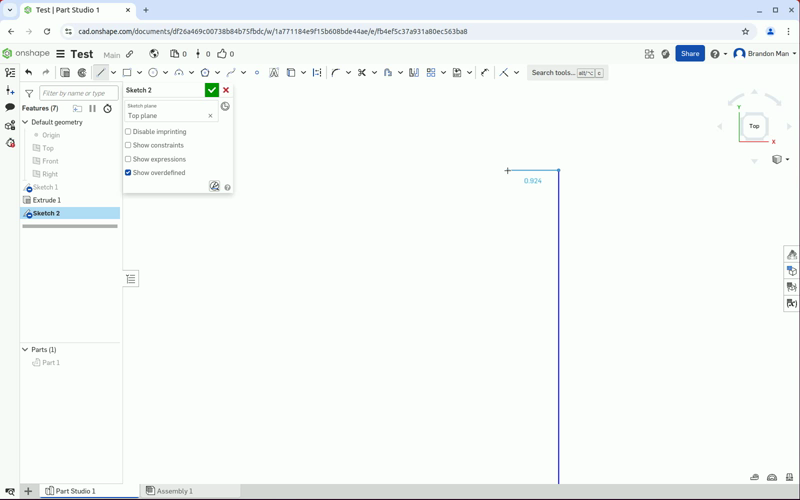
scroll(-6)
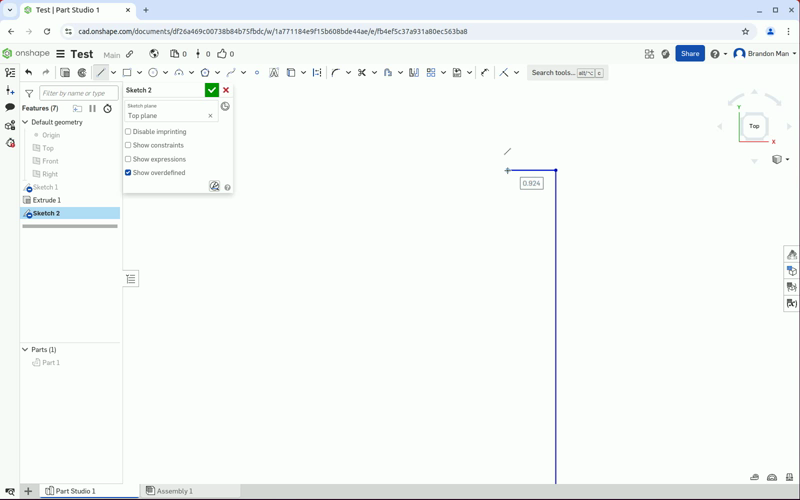
scroll(-6)
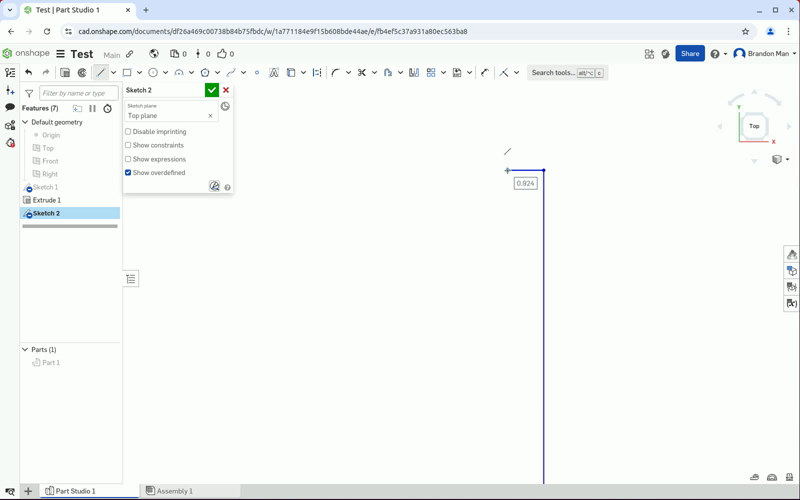
scroll(-6)
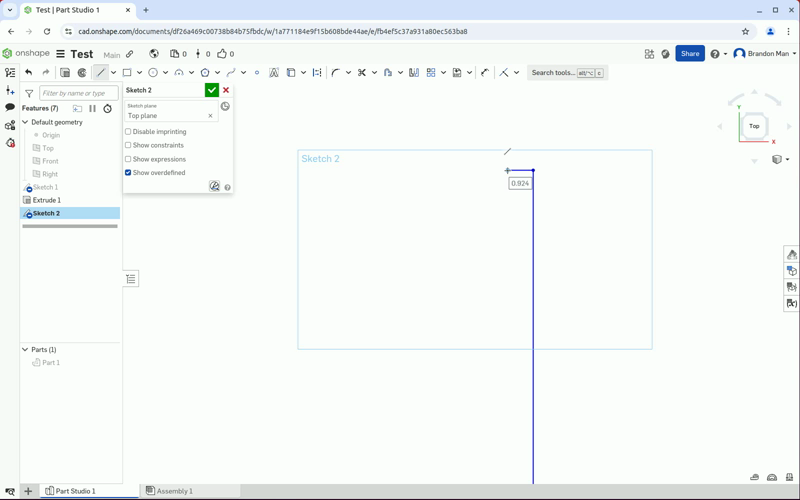
scroll(-6)
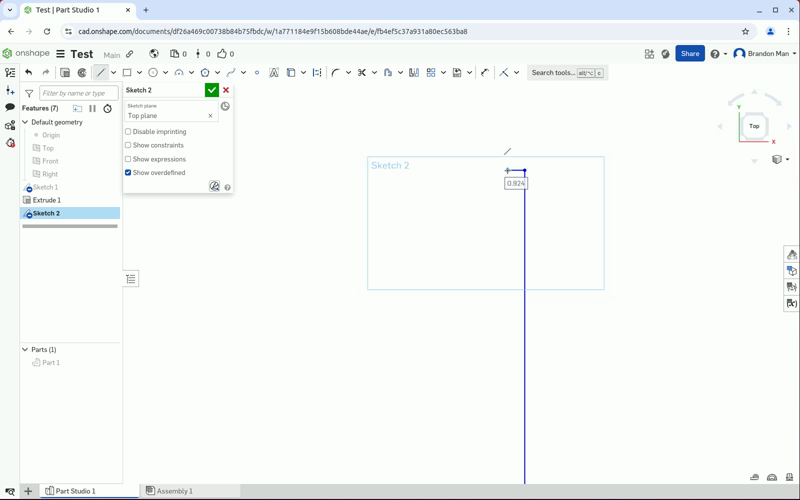
scroll(-6)
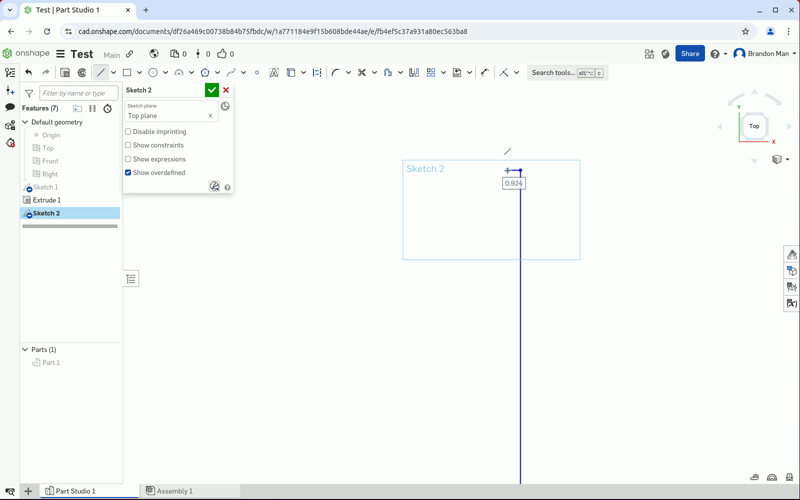
scroll(-6)
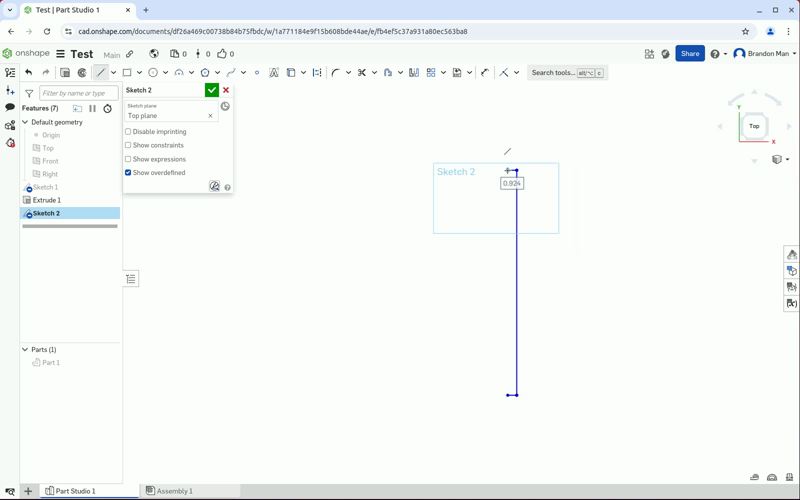
scroll(-6)
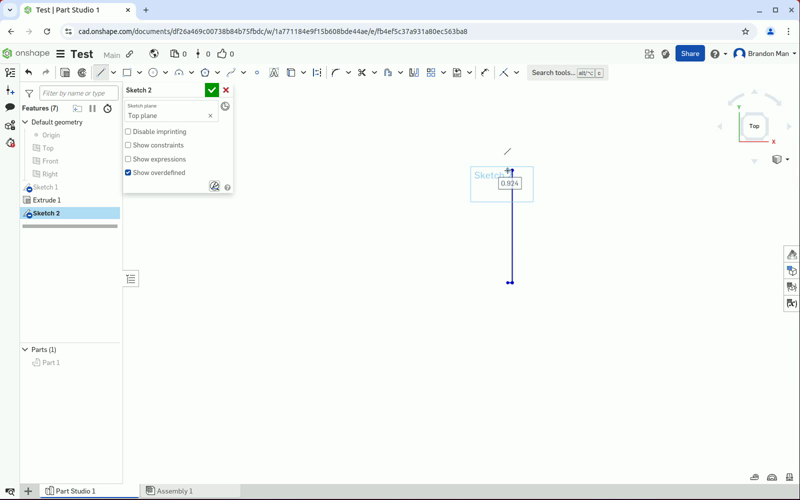
key_up(shift)
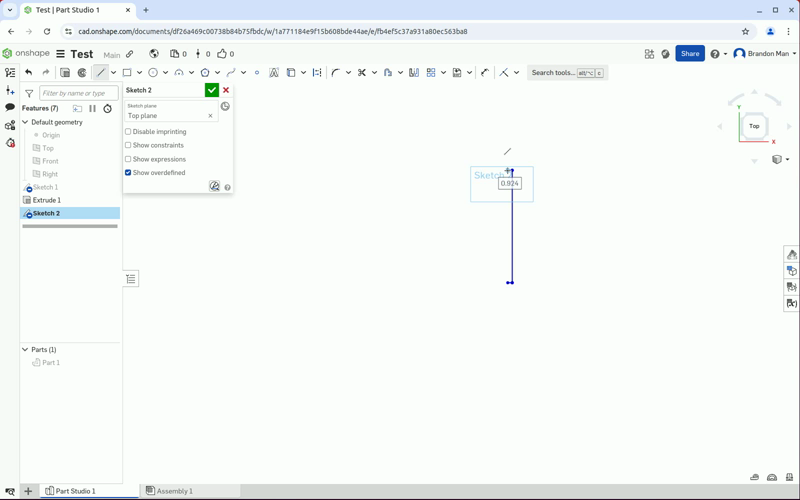
key_down(shift)
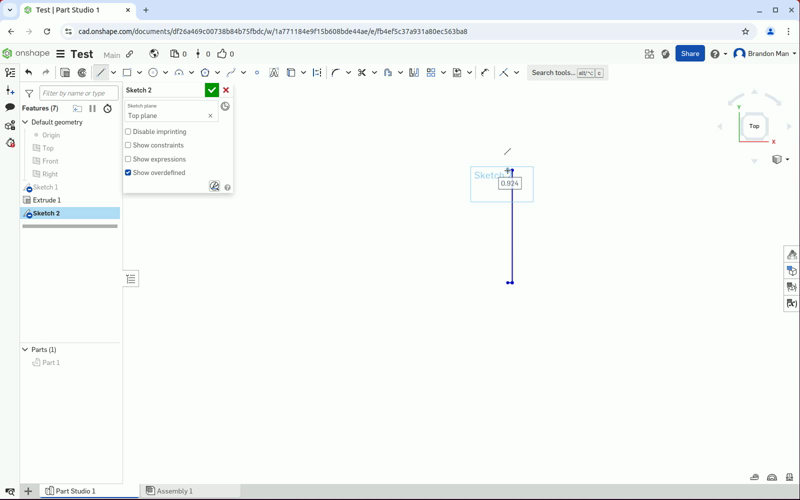
mouse_move(507, 282)
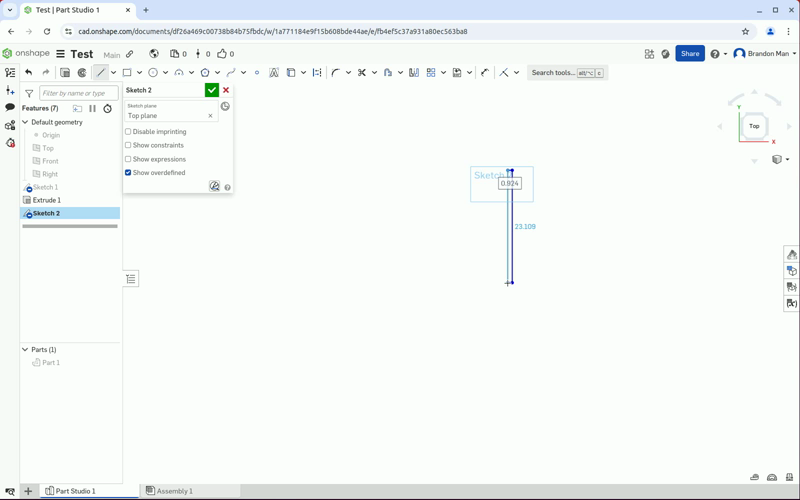
key_up(shift)
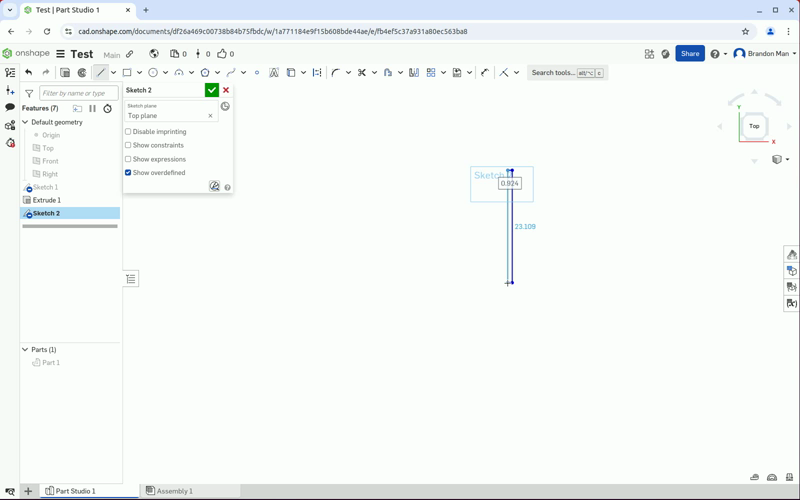
click(507, 282)
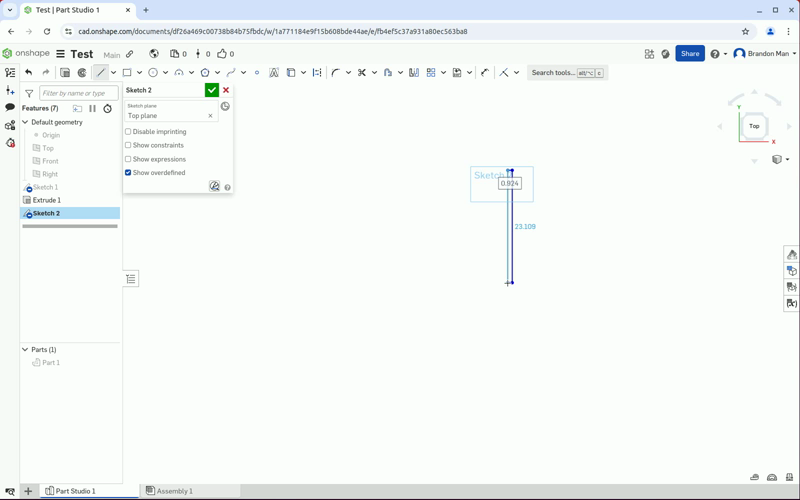
key(esc)
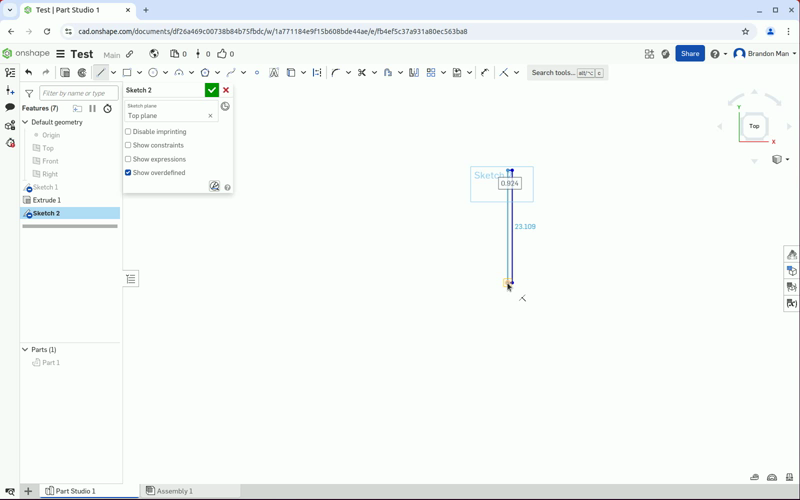
mouse_move(509, 234)
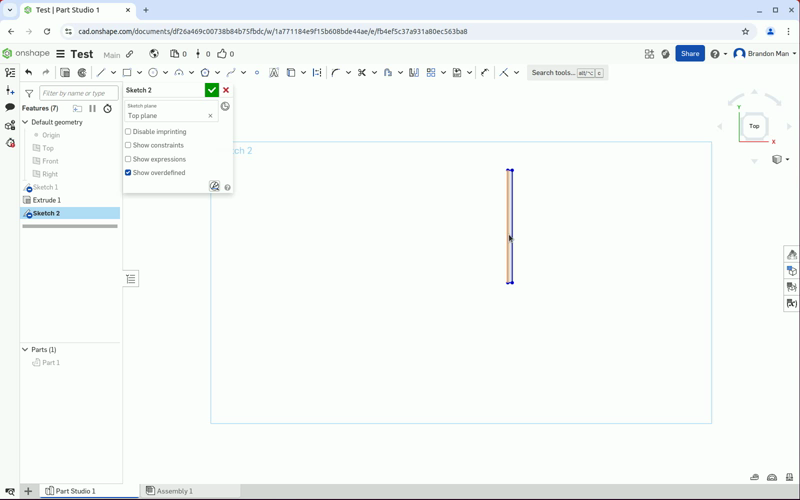
scroll(6)
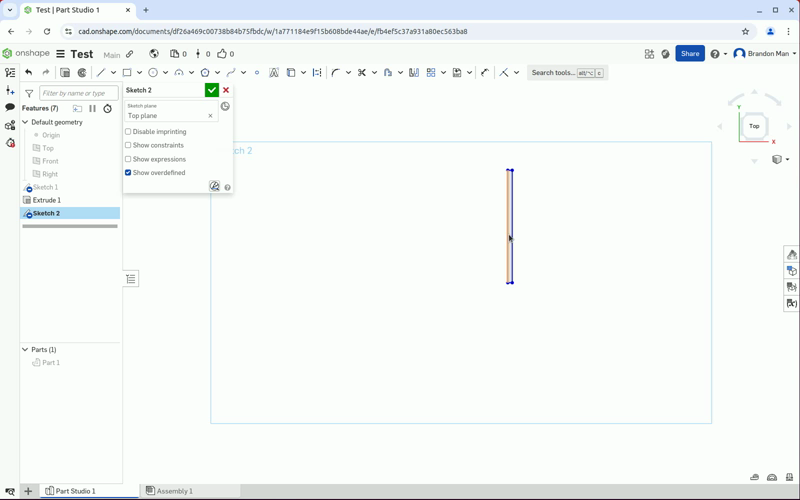
scroll(6)
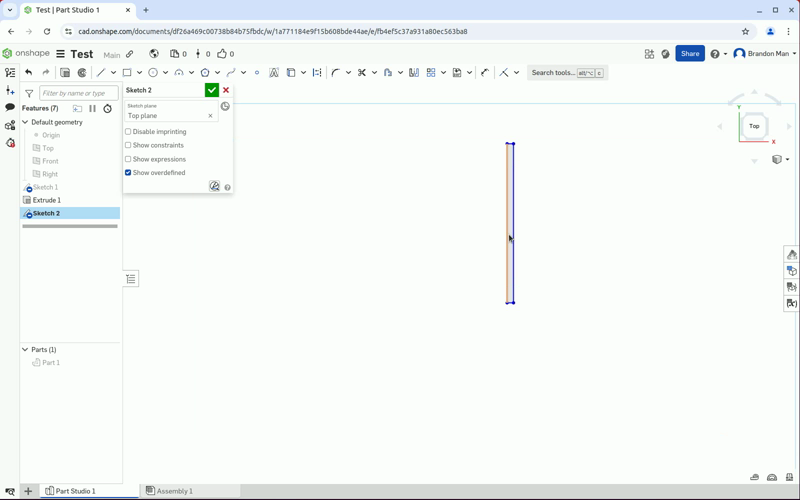
scroll(6)
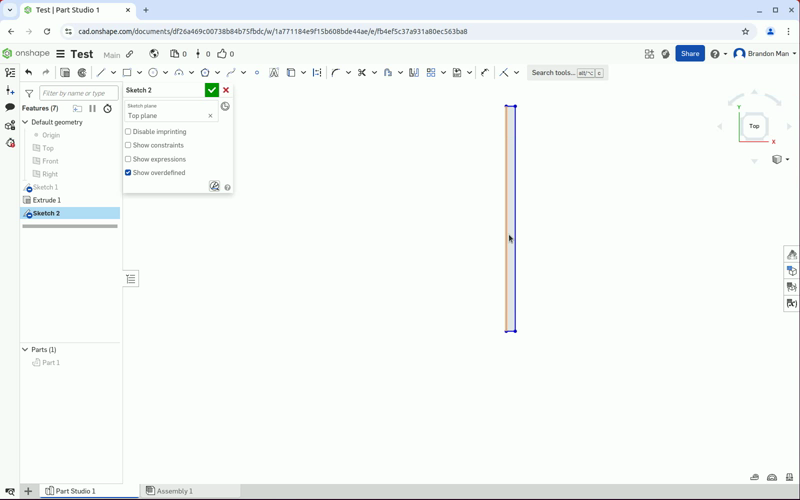
scroll(6)
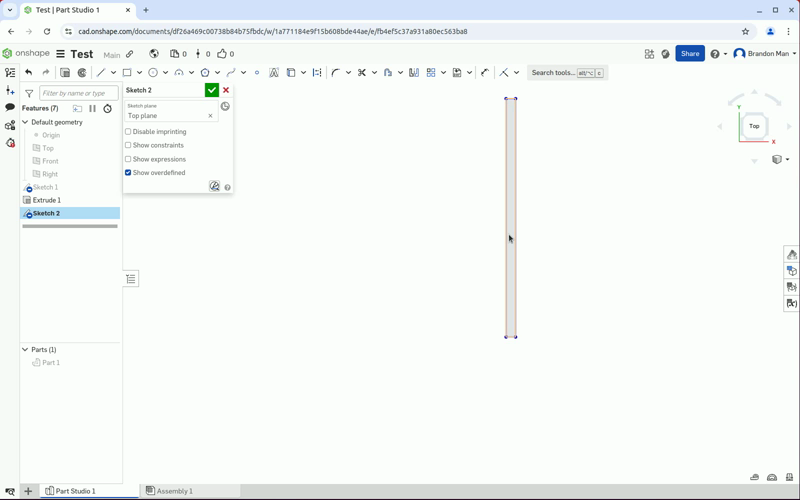
scroll(6)
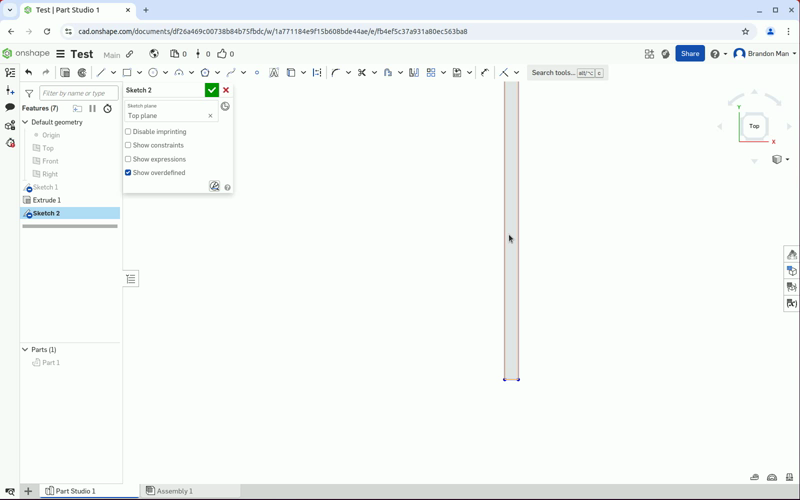
scroll(6)
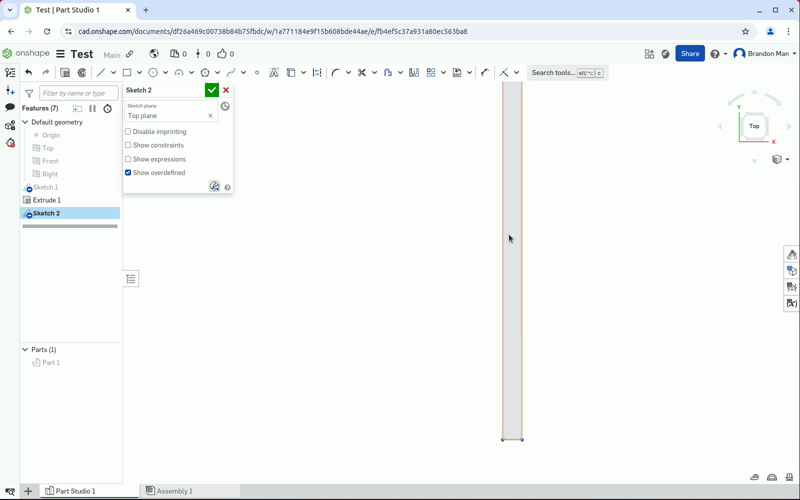
scroll(6)
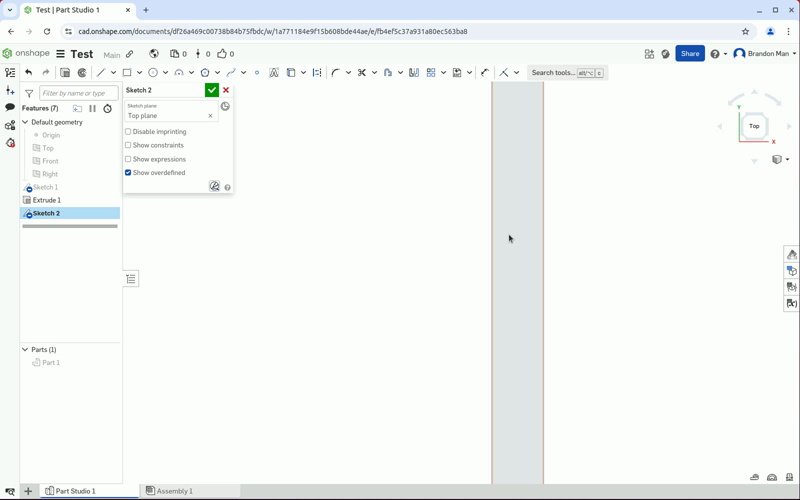
click(509, 234)
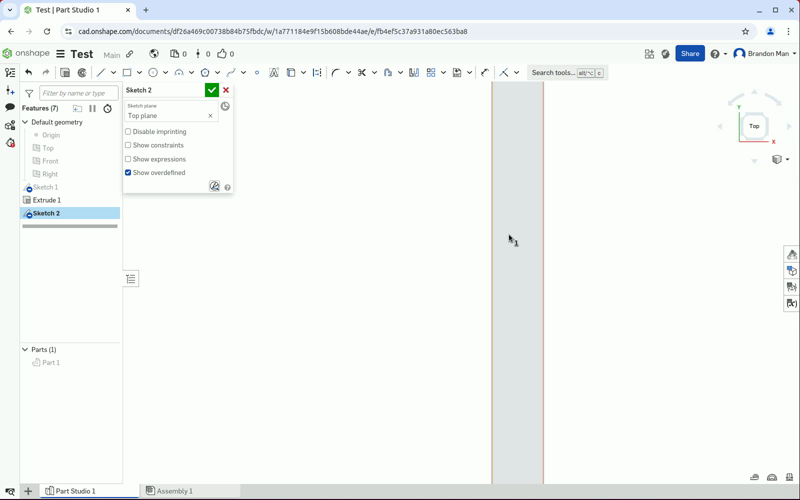
scroll(-6)
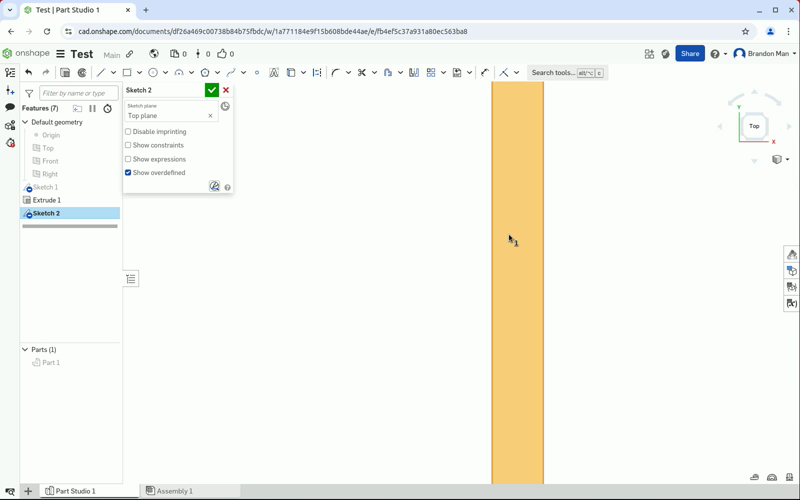
scroll(-6)
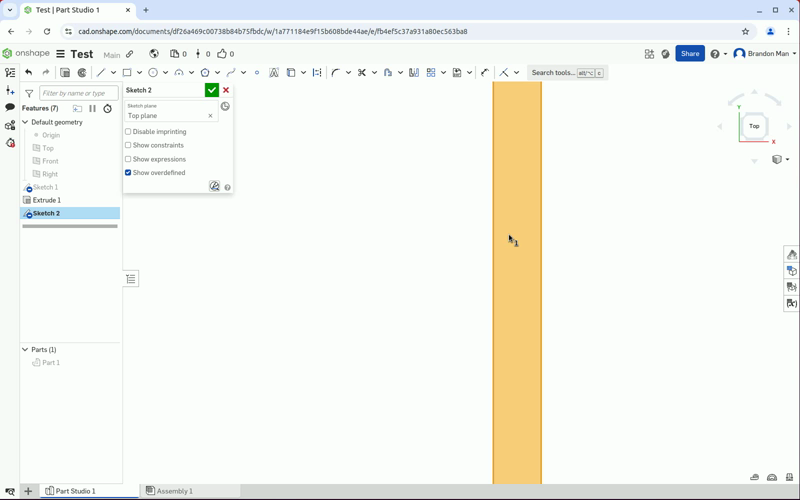
scroll(-6)
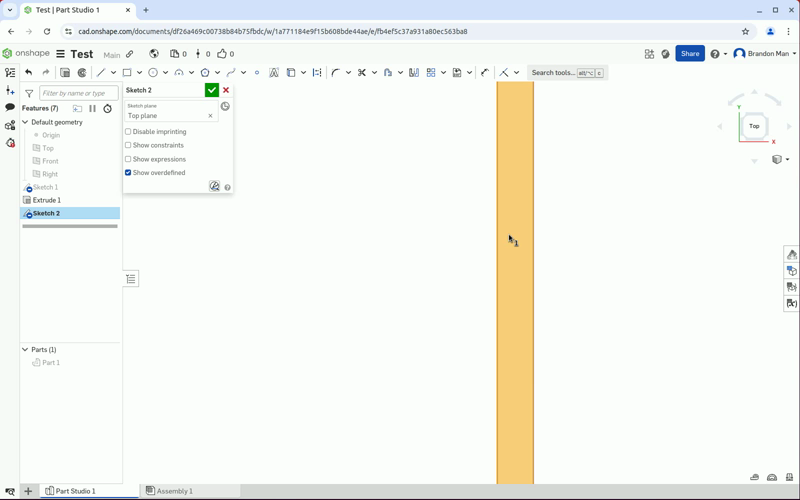
scroll(-6)
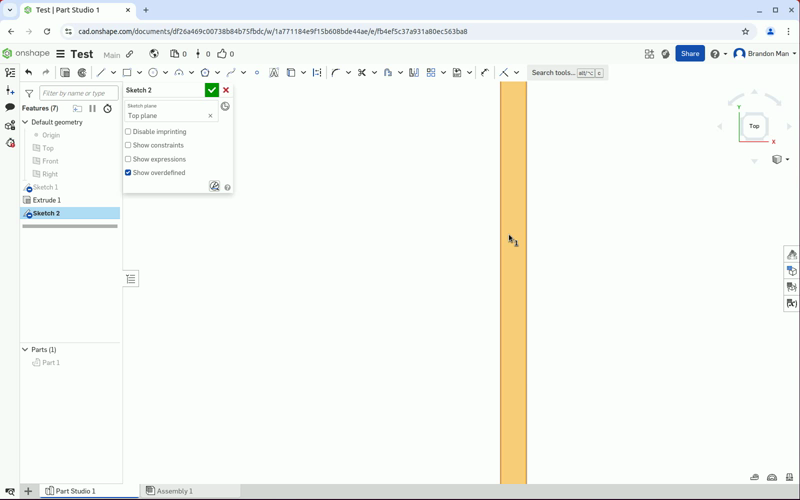
scroll(-6)
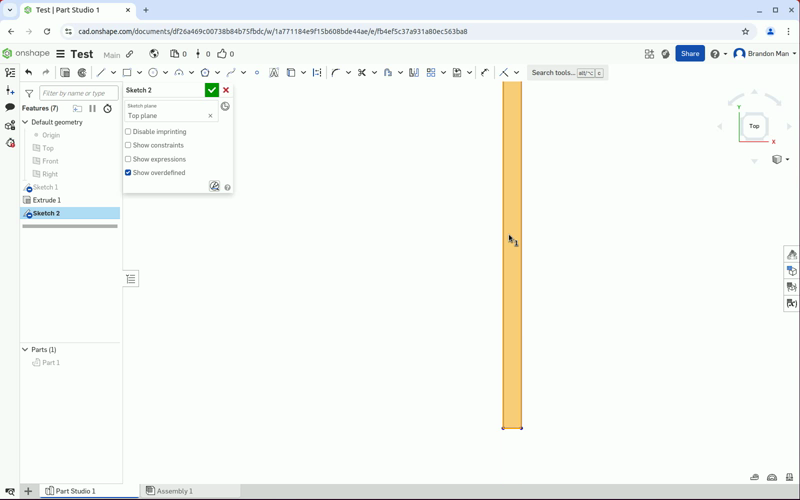
scroll(-6)
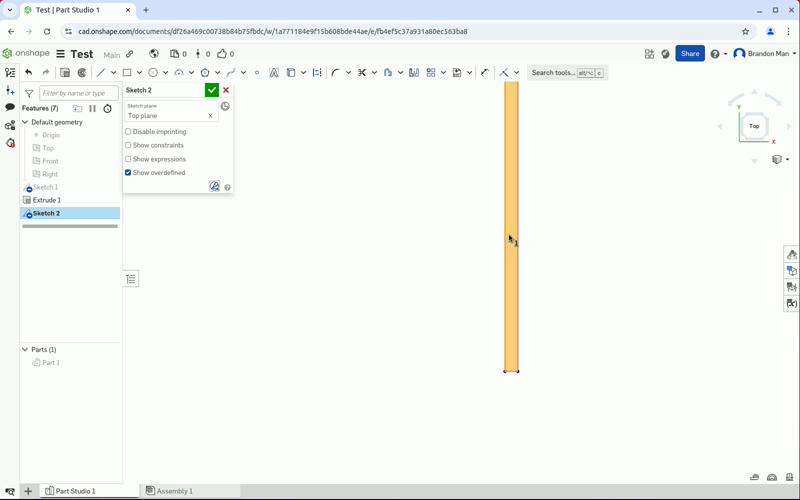
scroll(-6)
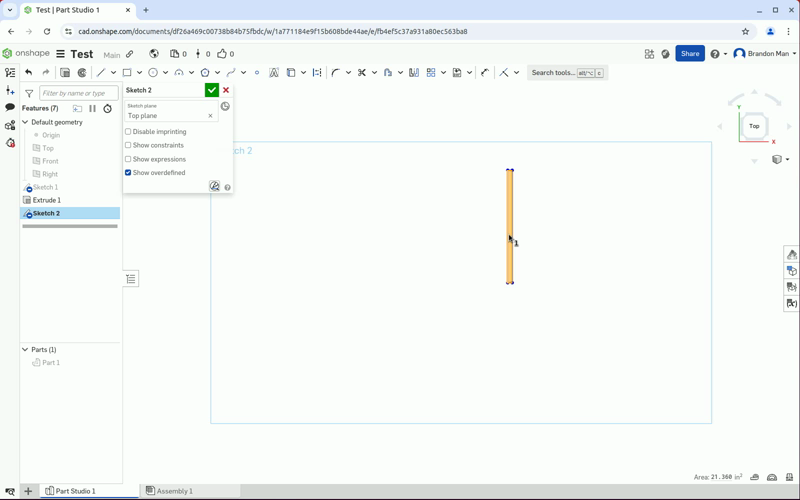
mouse_move(73, 352)
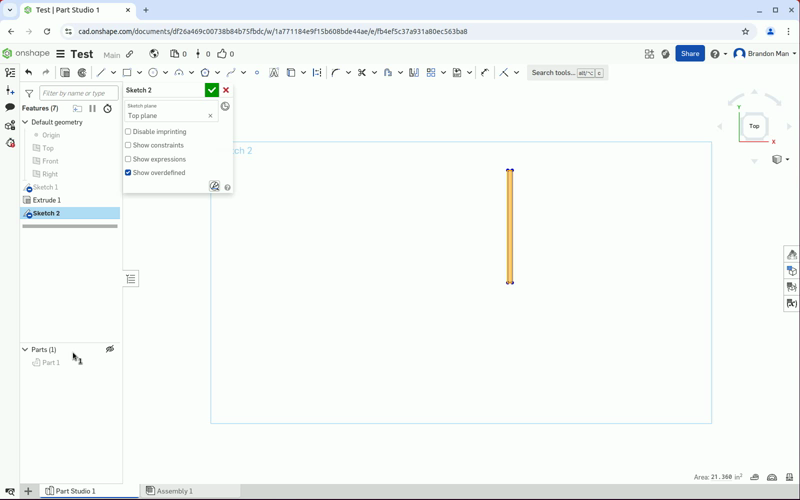
key(shift+y)
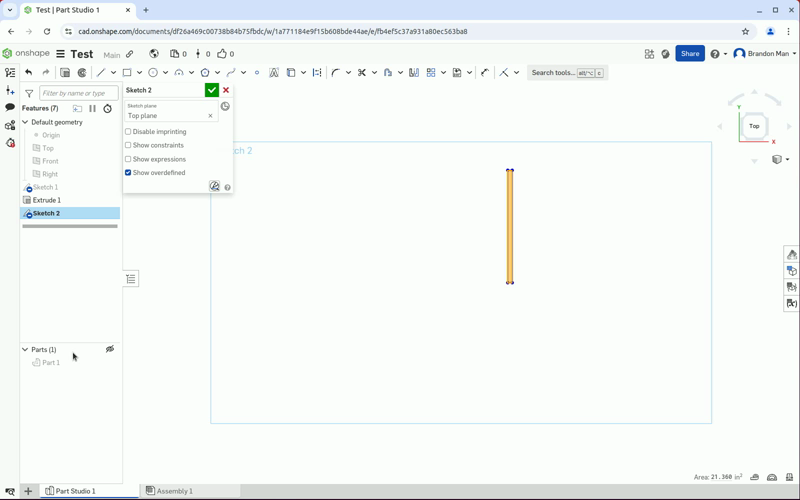
key(shift+e)
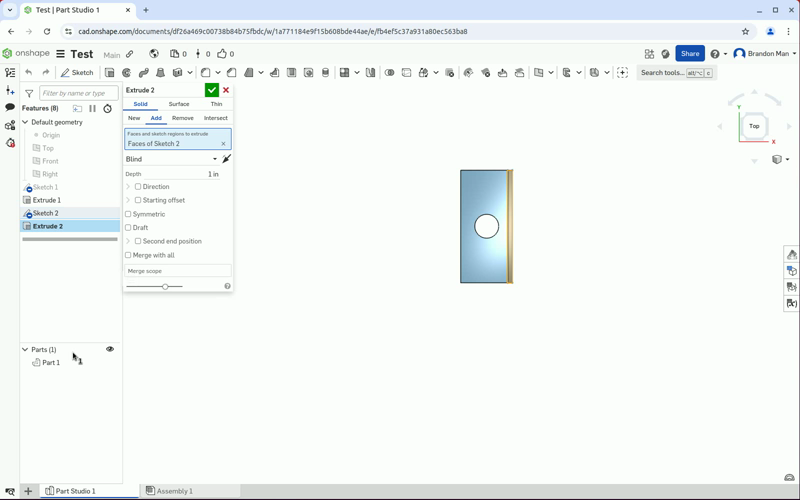
mouse_move(143, 106)
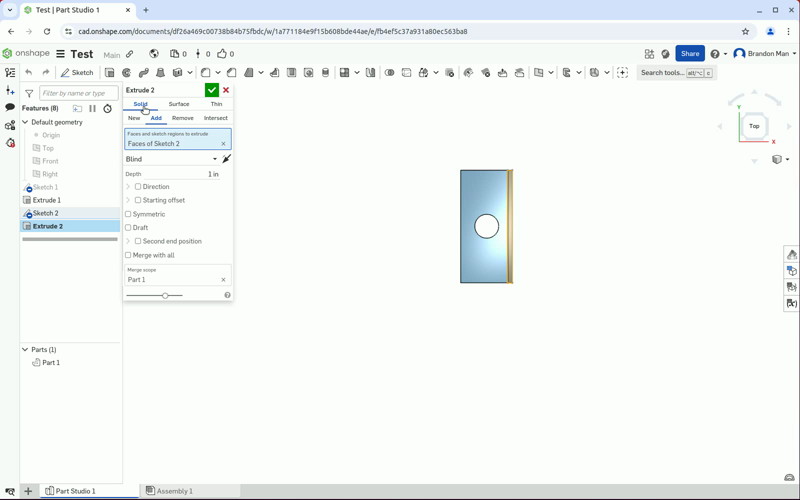
click(143, 106)
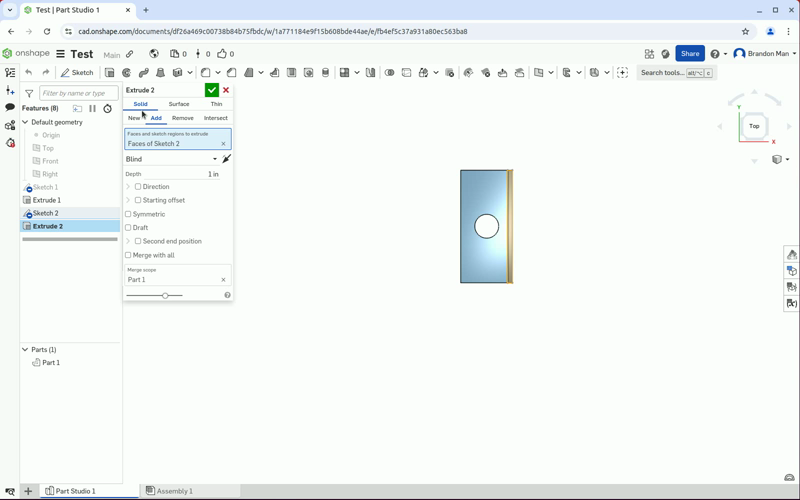
mouse_move(137, 120)
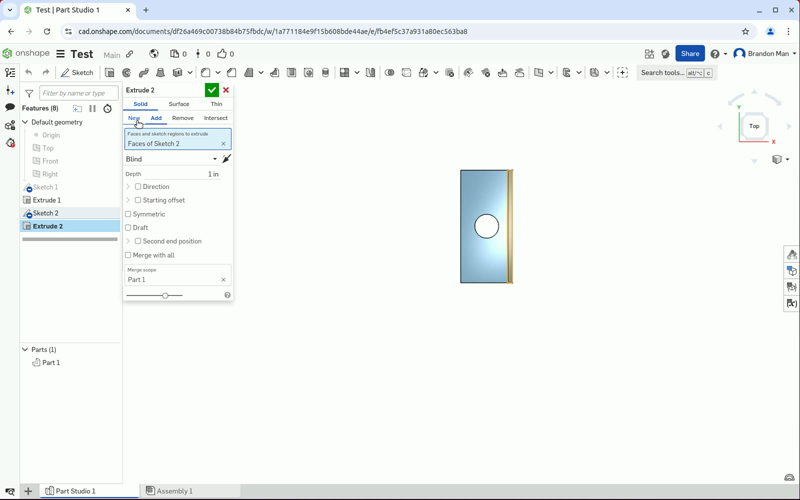
click(137, 120)
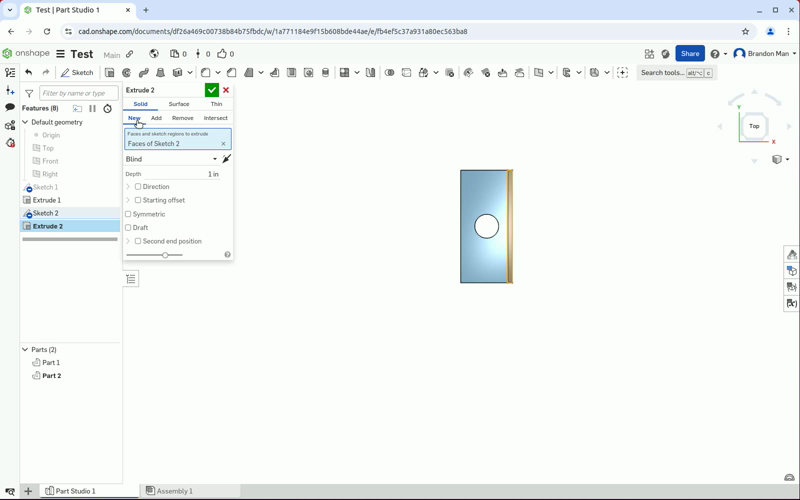
key(tab, 4)
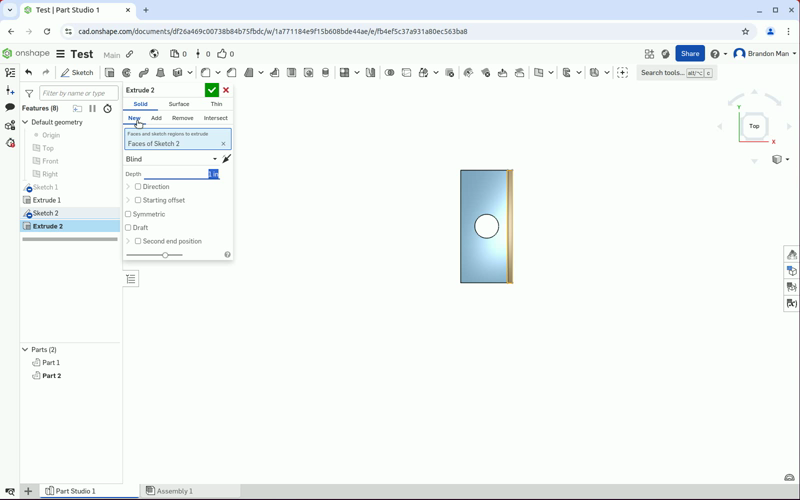
text(1.685)
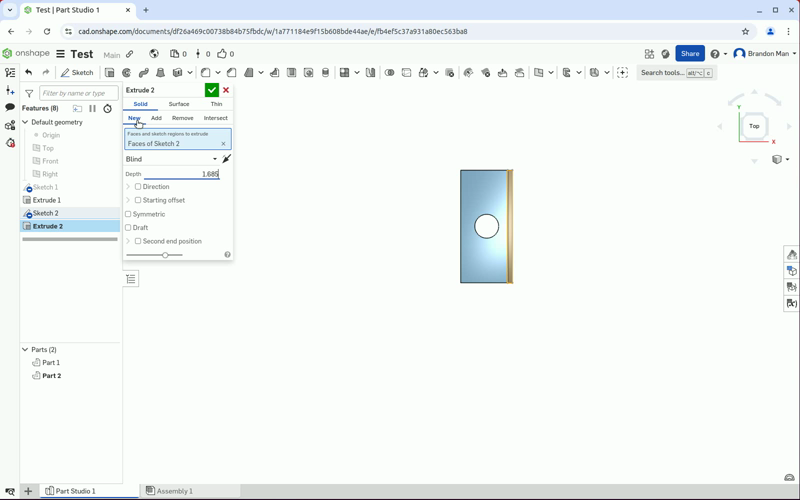
key(enter)
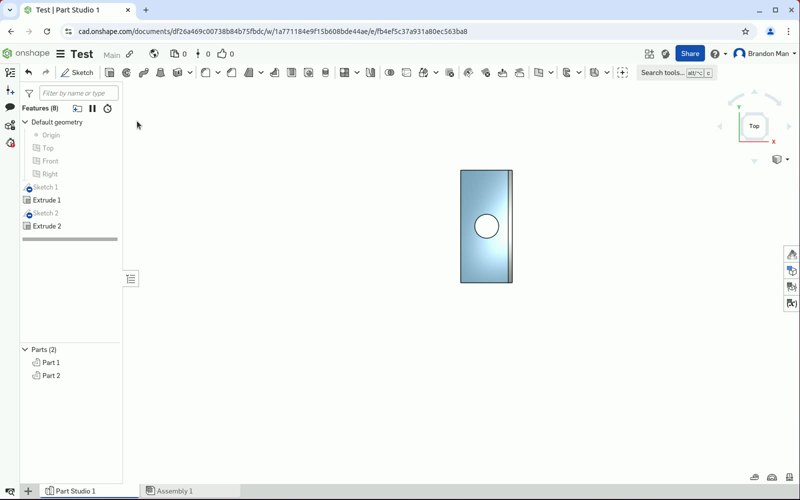
key(shift+h)
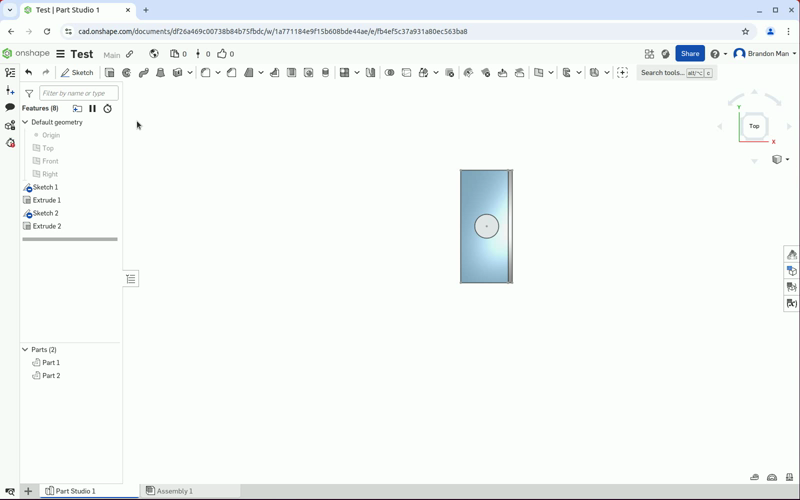
key(shift+h)
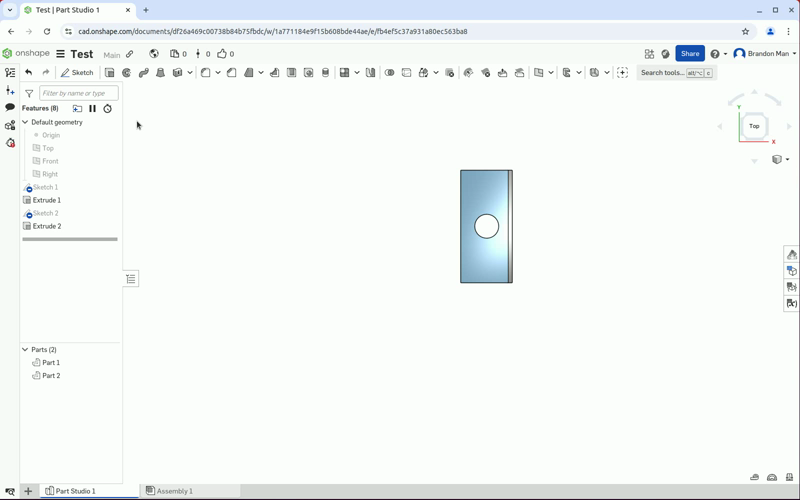
mouse_move(73, 189)
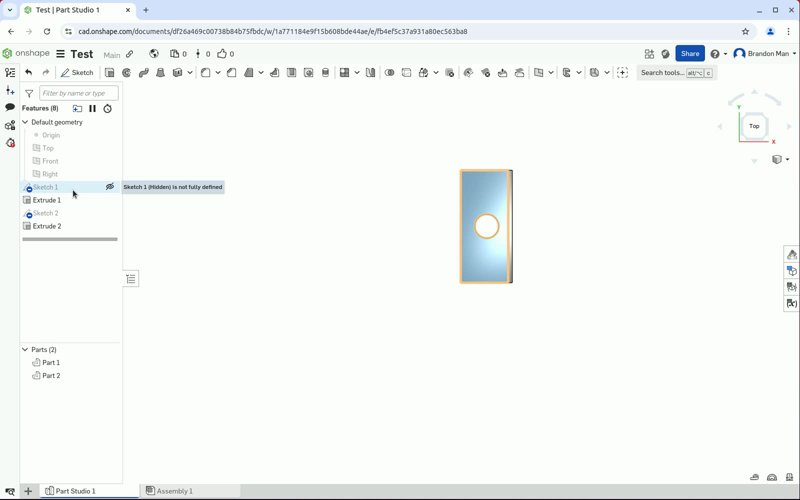
click(73, 189)
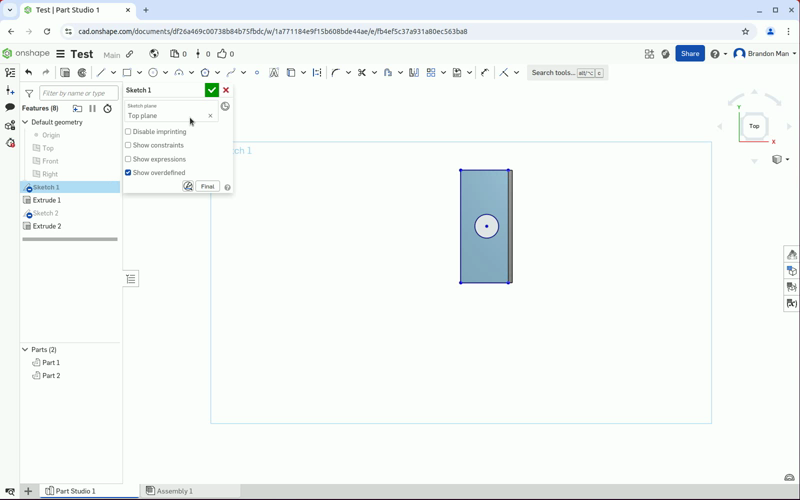
mouse_move(229, 92)
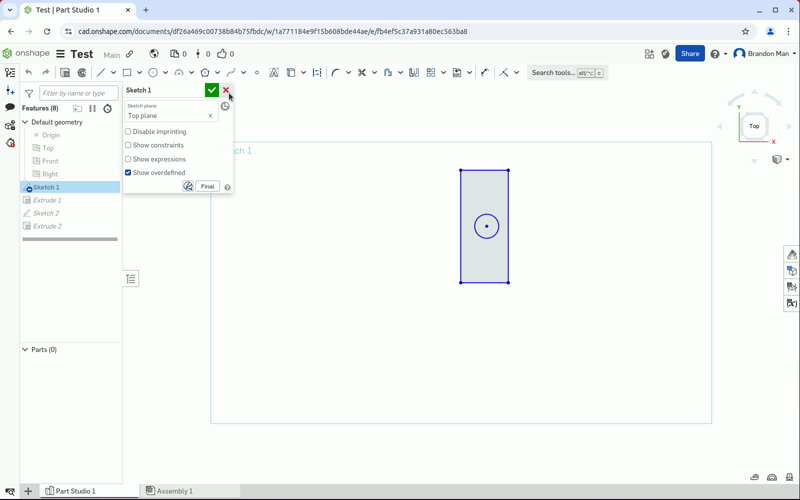
click(229, 92)
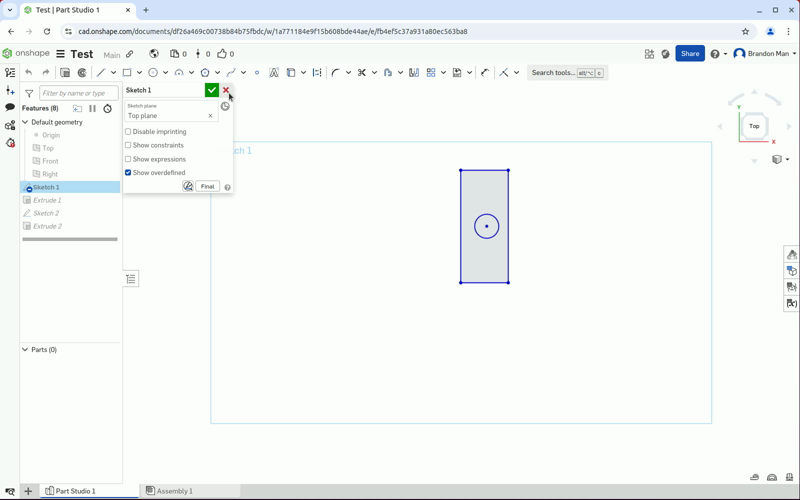
key(shift+s)
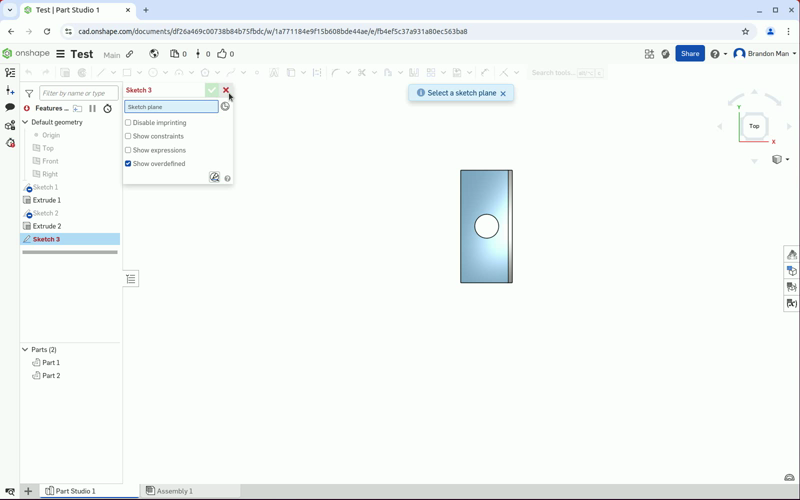
mouse_move(73, 150)
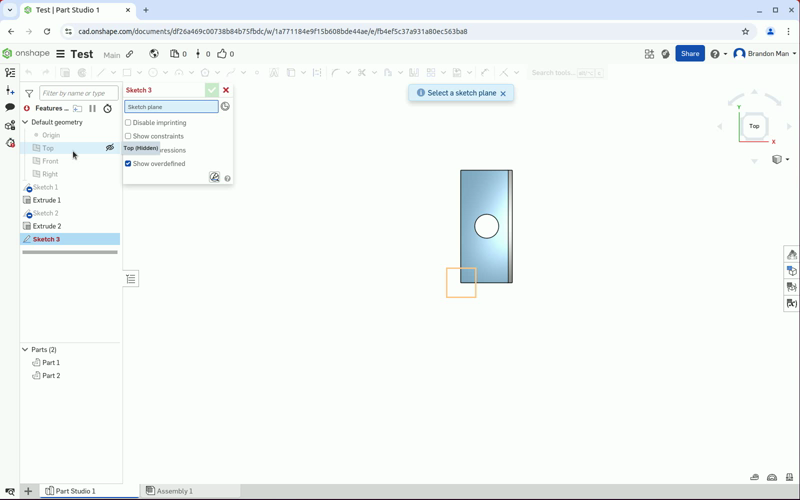
click(73, 150)
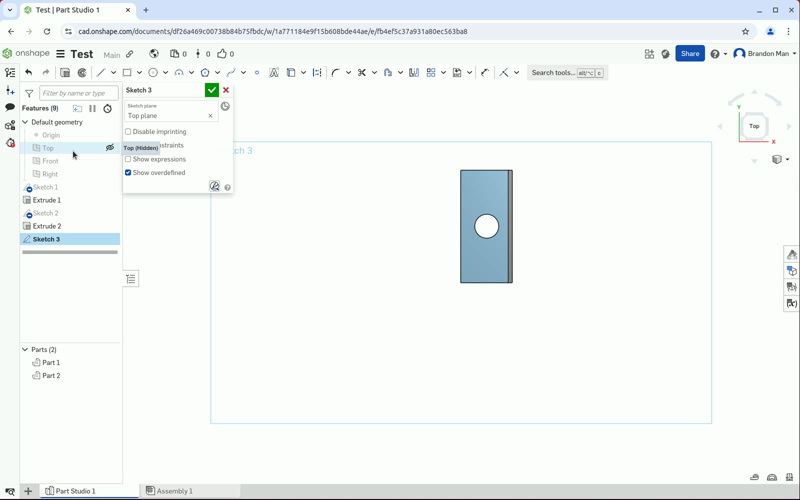
mouse_move(73, 352)
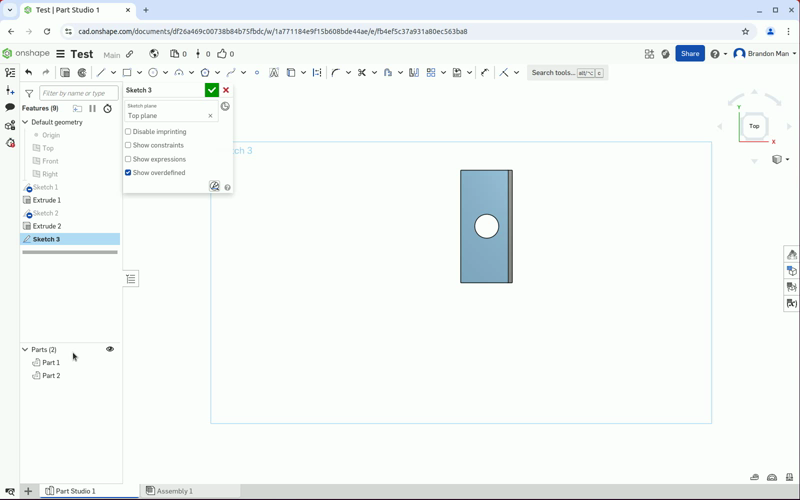
key(y)
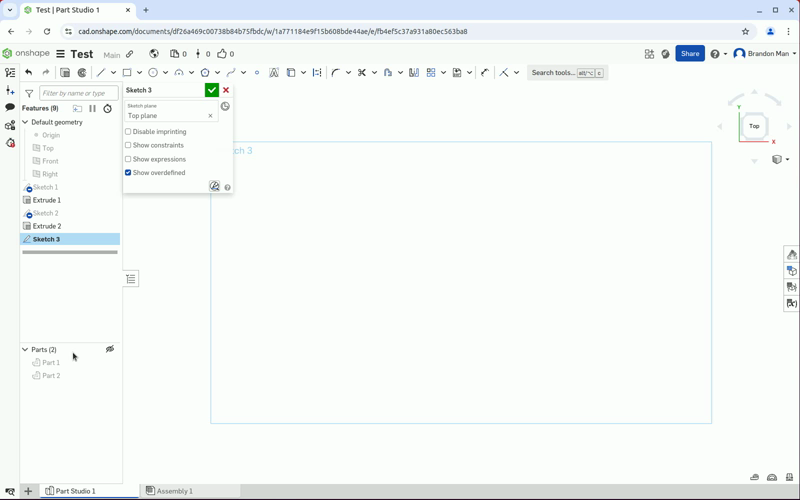
key(l)
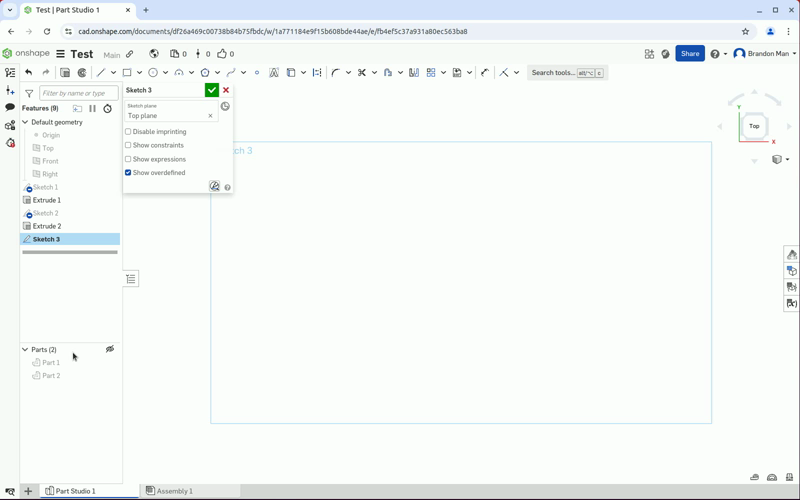
key_down(shift)
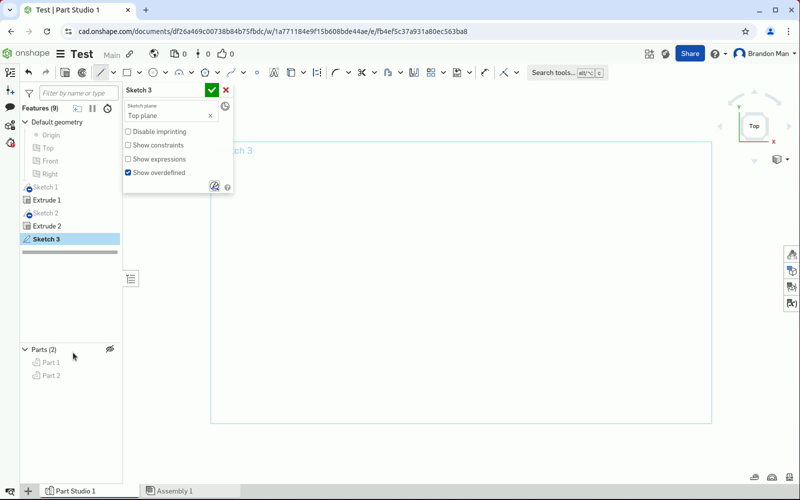
mouse_move(512, 282)
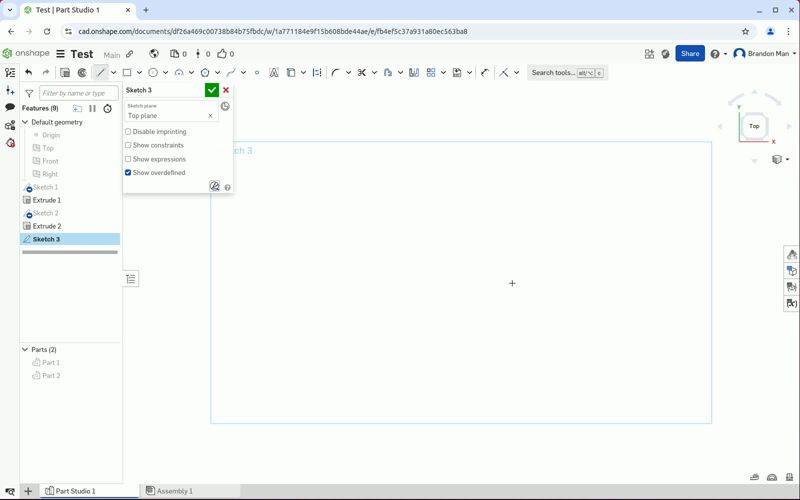
click(512, 282)
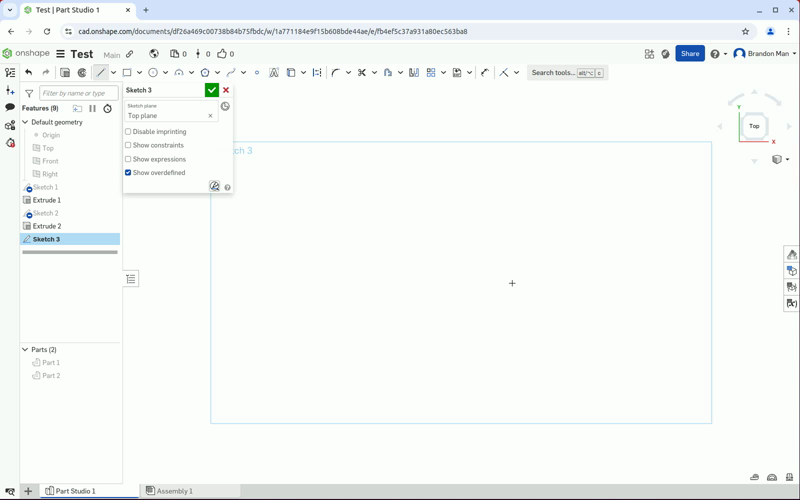
key_up(shift)
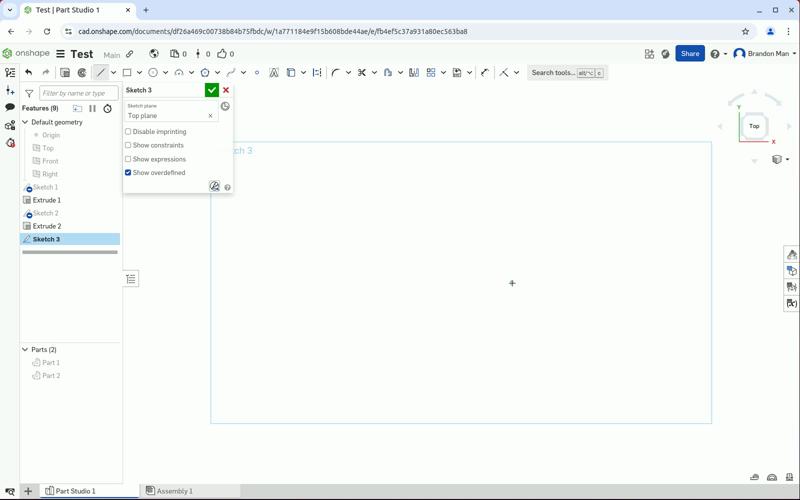
key_down(shift)
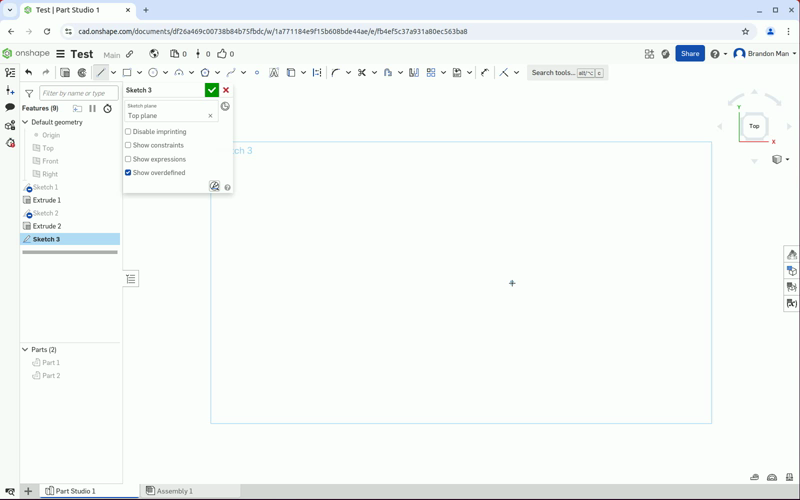
mouse_move(572, 282)
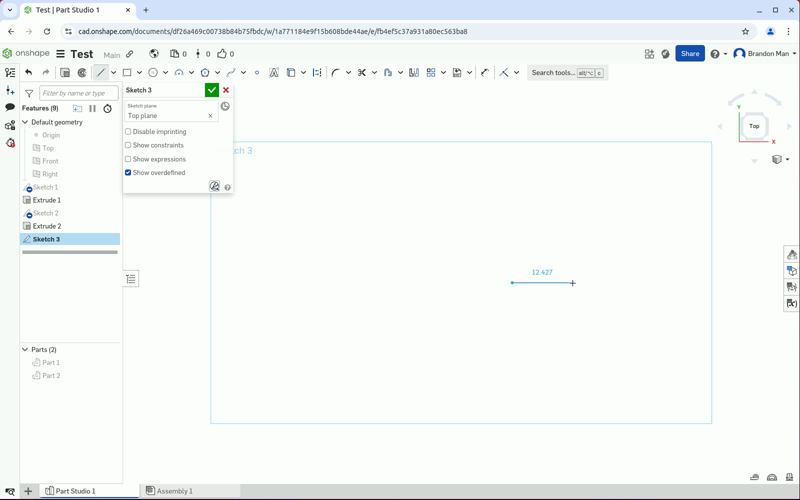
click(572, 282)
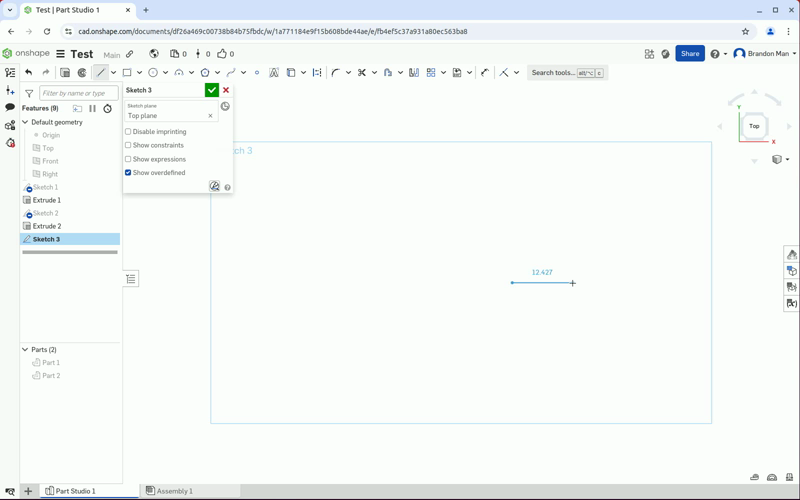
key_up(shift)
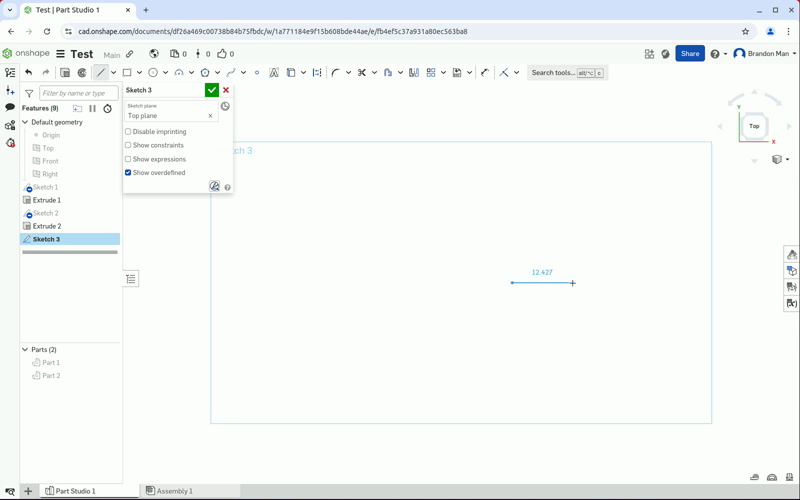
key_down(shift)
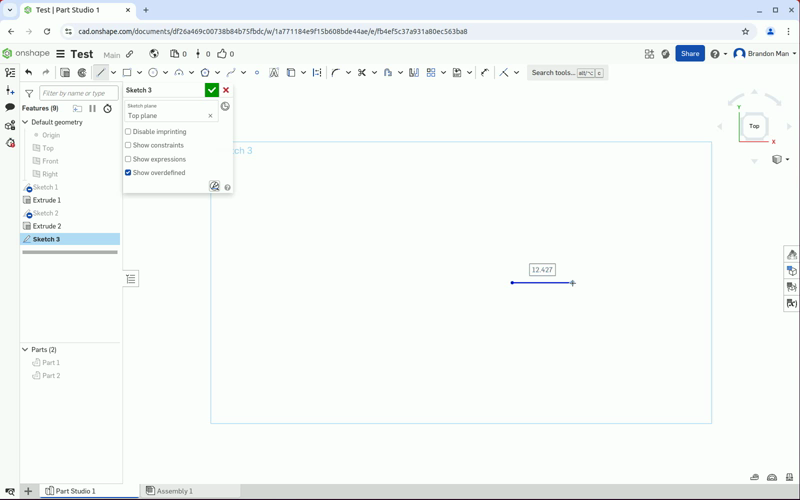
mouse_move(572, 170)
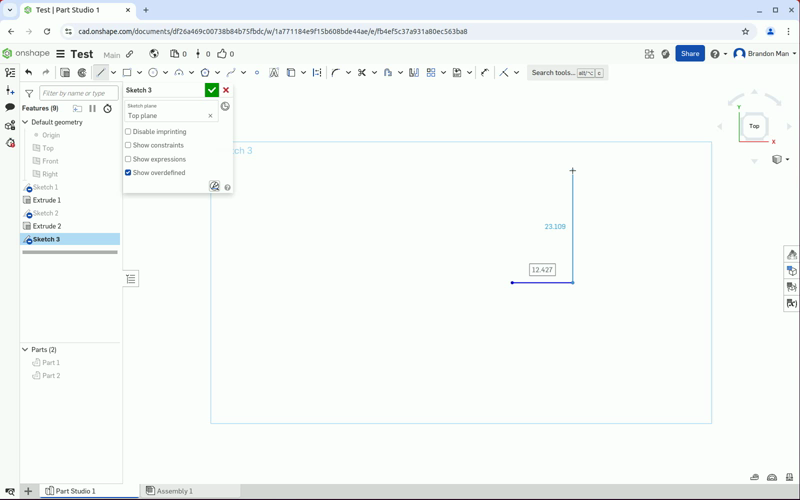
click(572, 170)
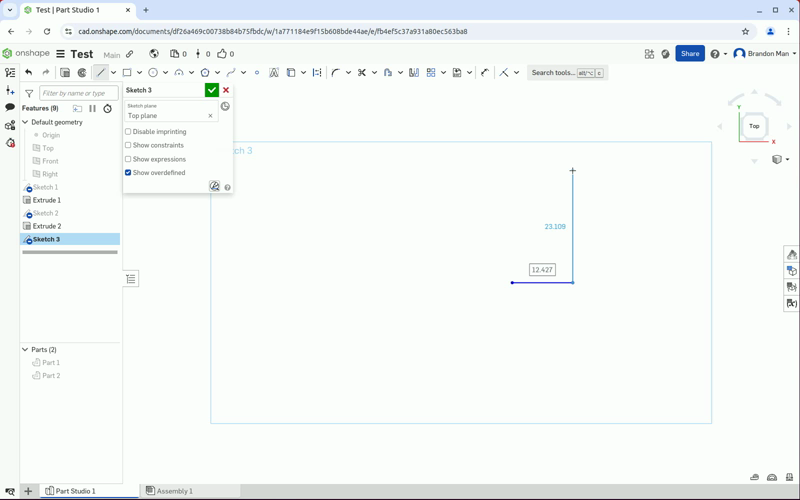
key_up(shift)
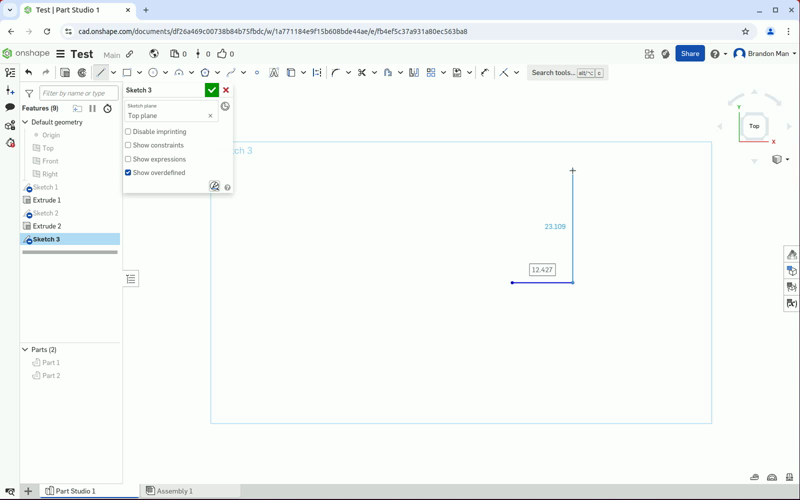
key_down(shift)
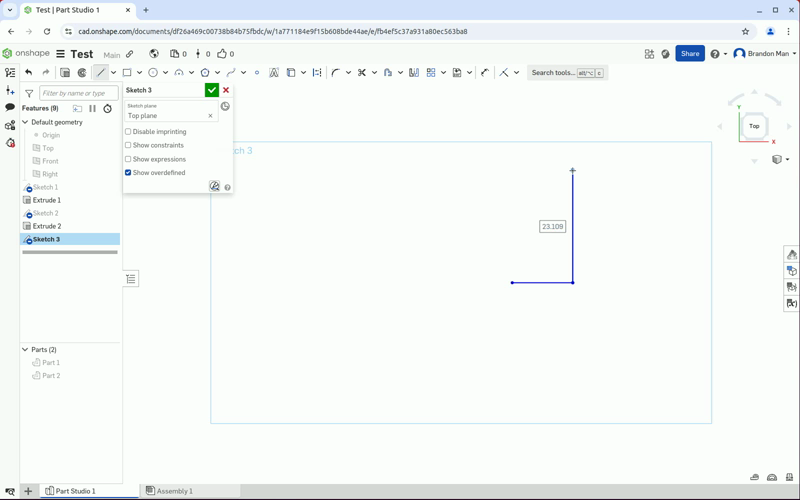
mouse_move(512, 170)
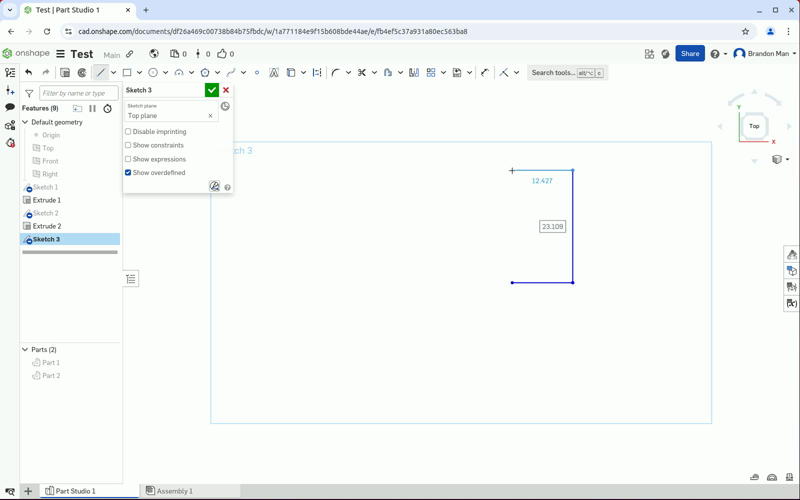
click(512, 170)
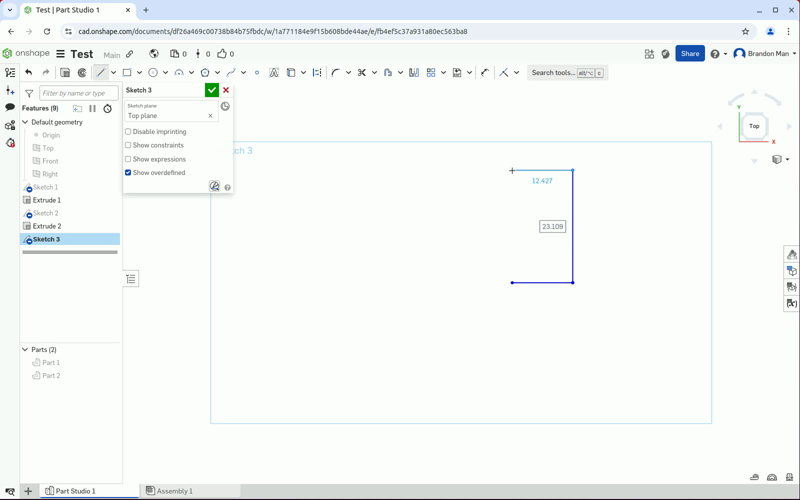
key_up(shift)
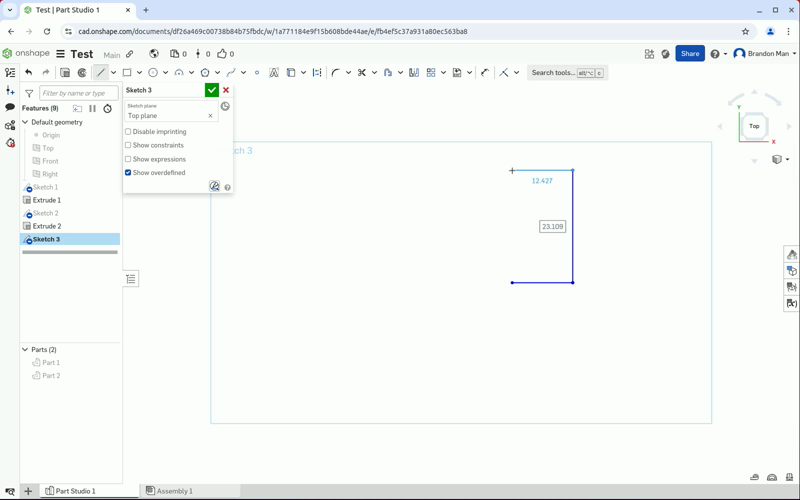
key_down(shift)
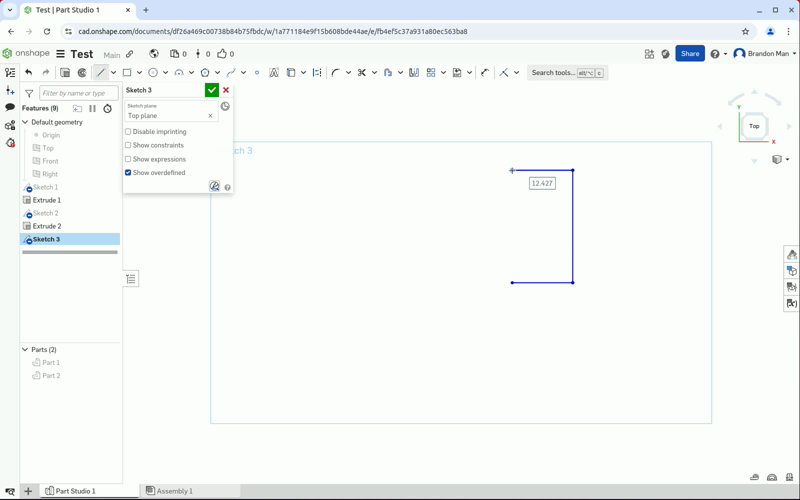
mouse_move(512, 282)
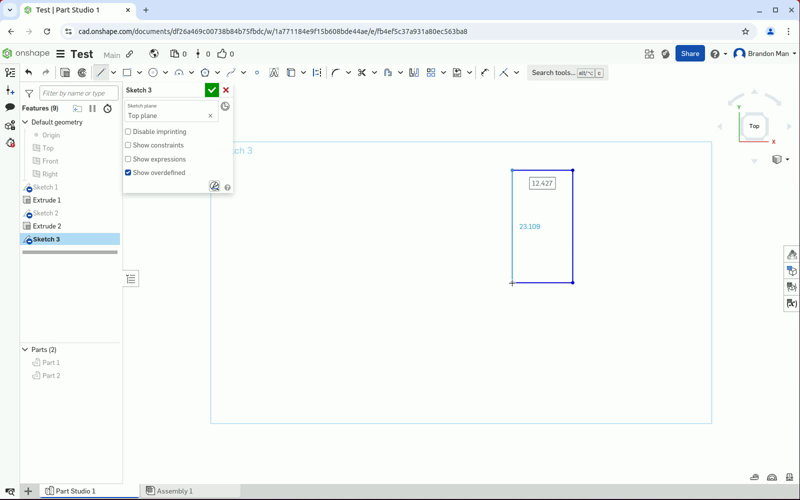
key_up(shift)
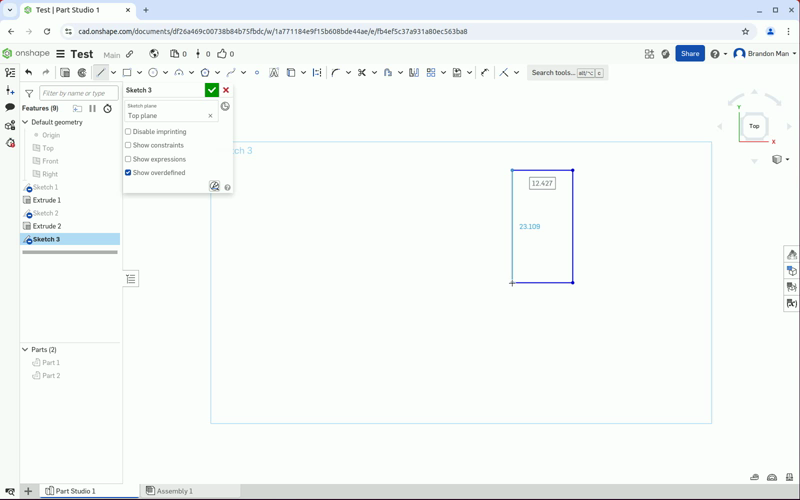
click(512, 282)
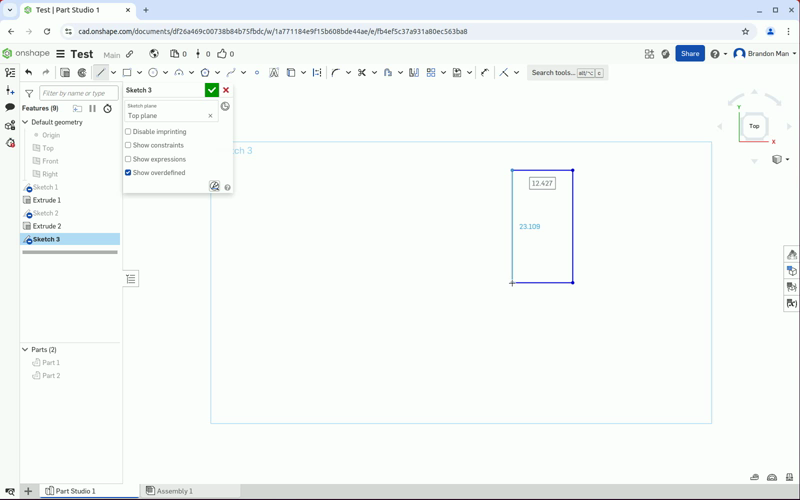
key(esc)
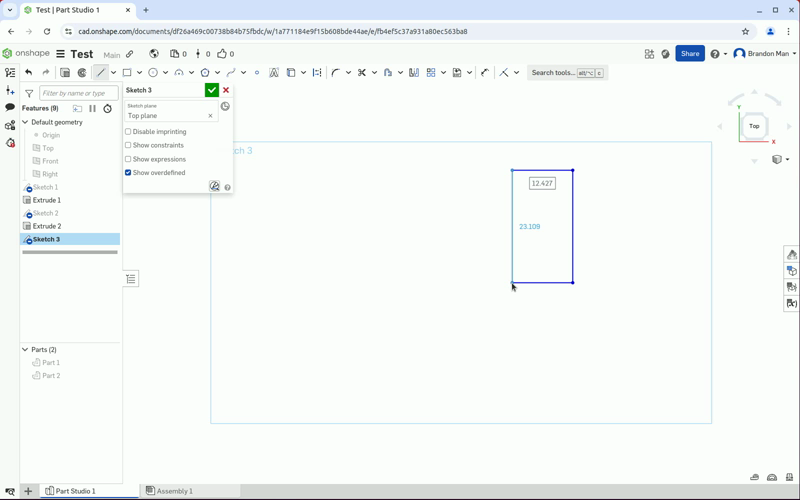
mouse_move(526, 186)
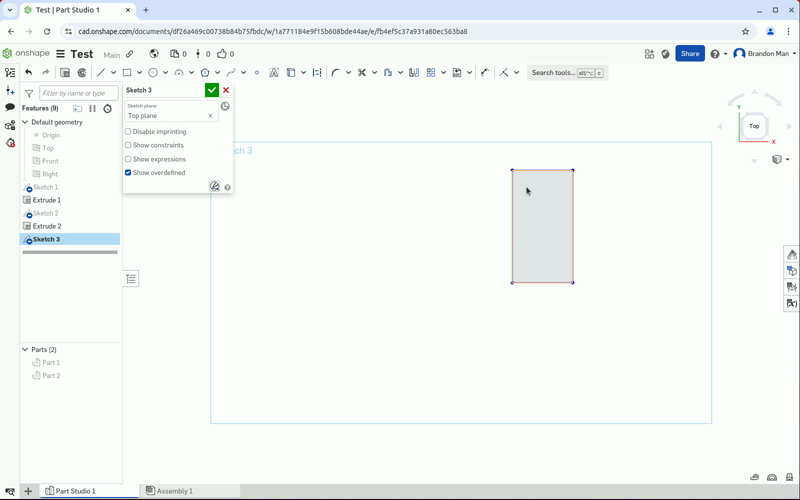
click(526, 186)
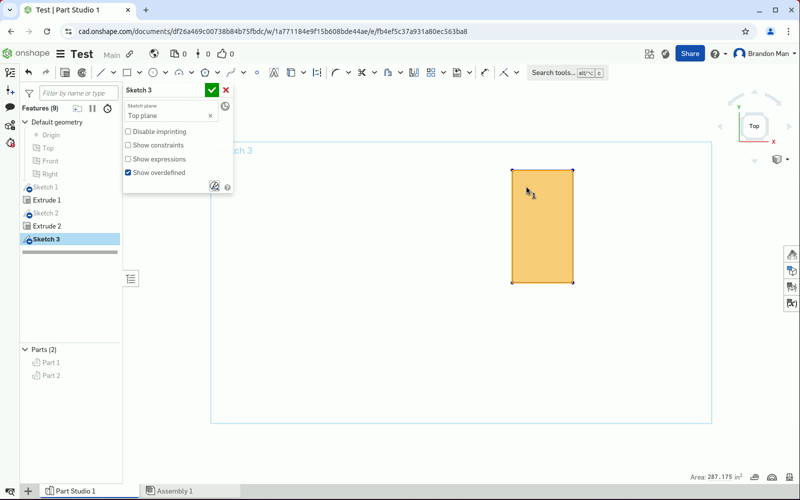
mouse_move(73, 352)
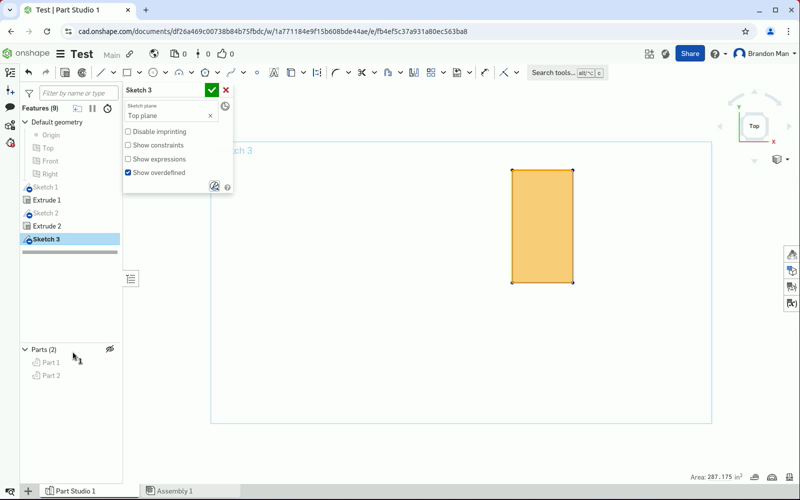
key(shift+y)
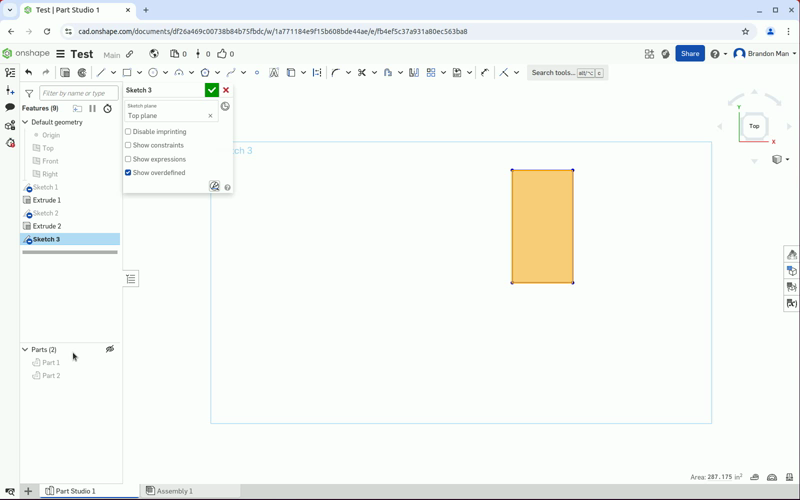
key(shift+e)
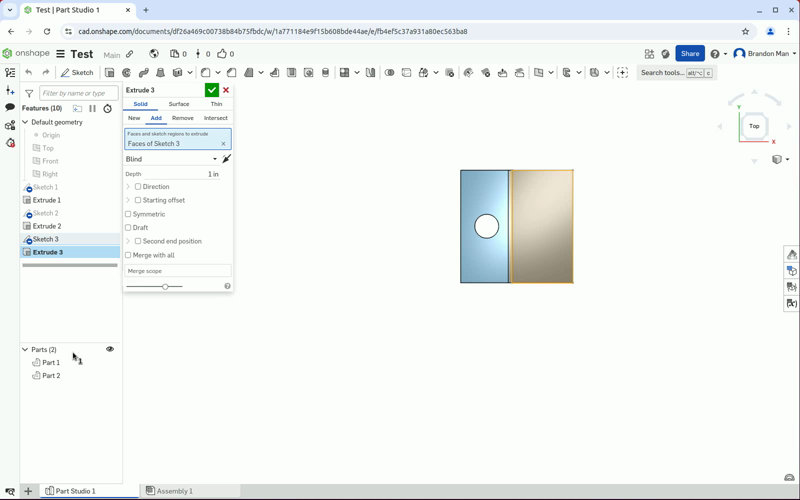
mouse_move(143, 106)
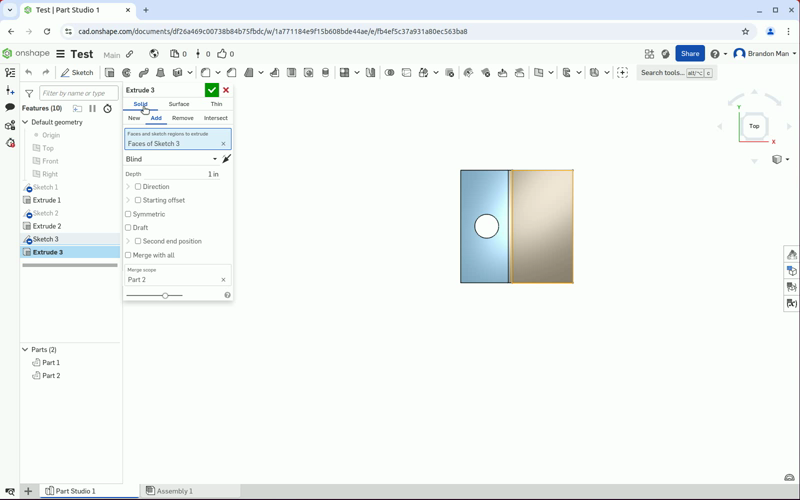
click(143, 106)
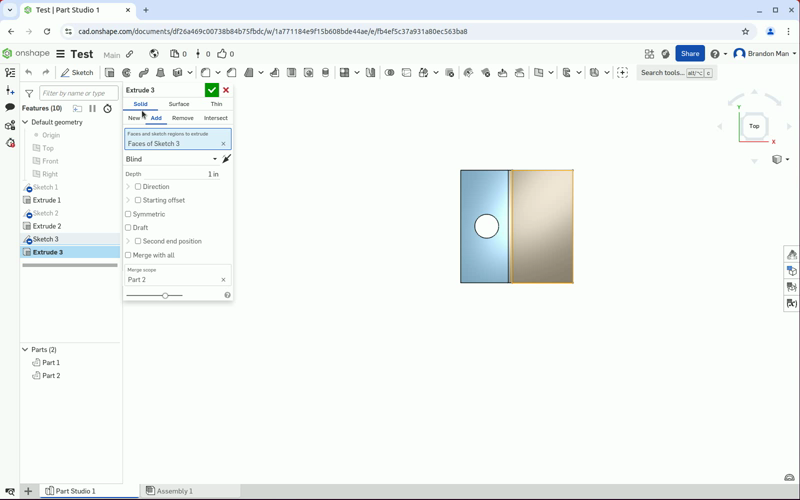
mouse_move(137, 120)
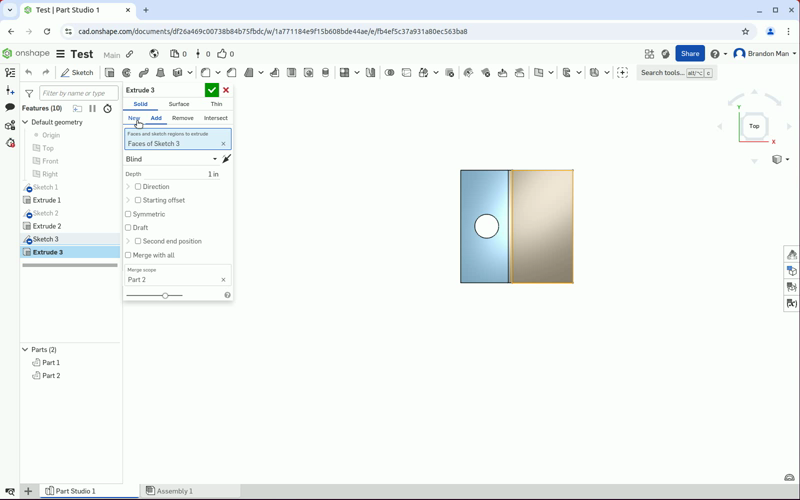
click(137, 120)
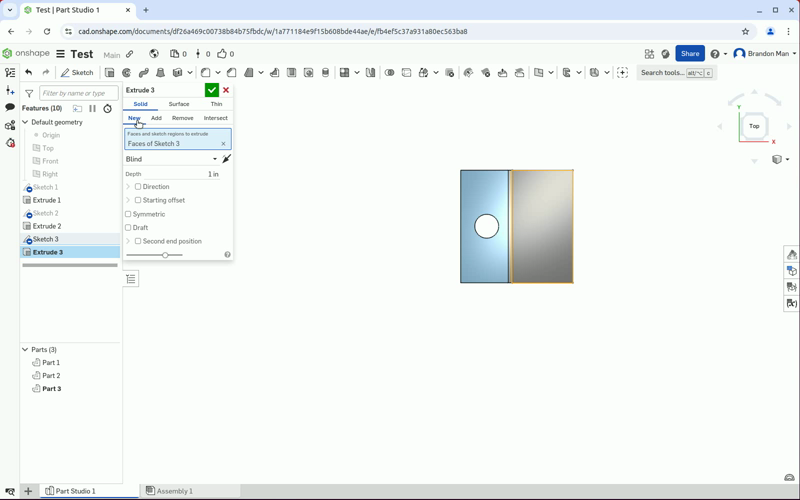
key(tab, 4)
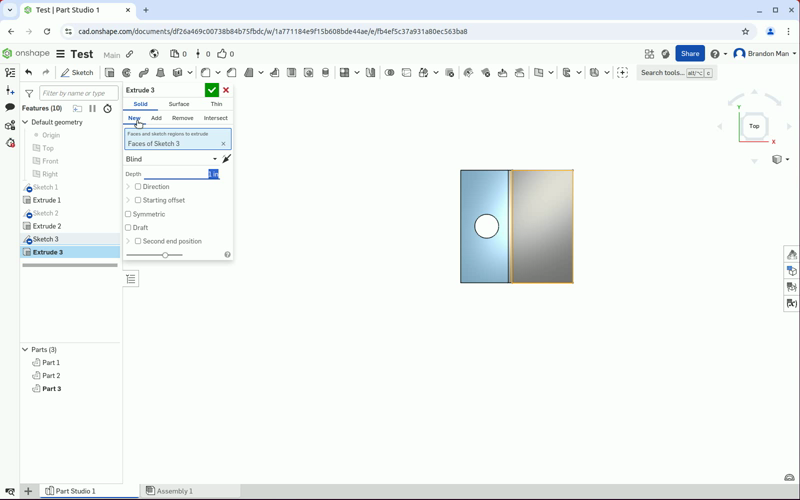
text(1.444)
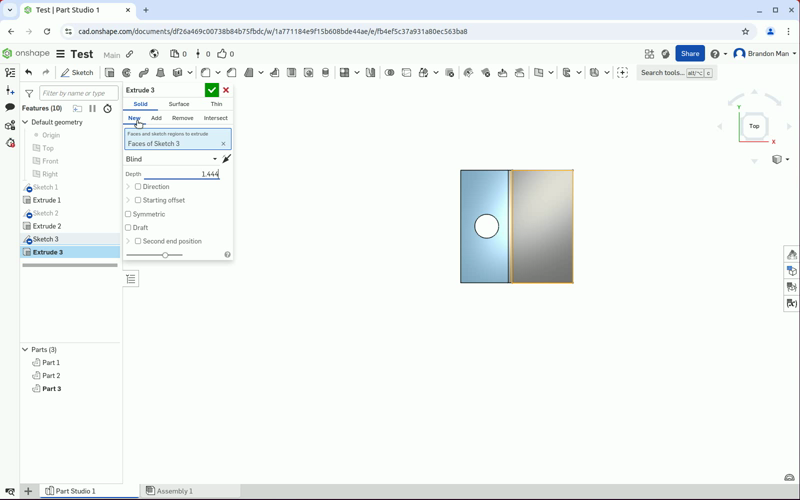
key(enter)
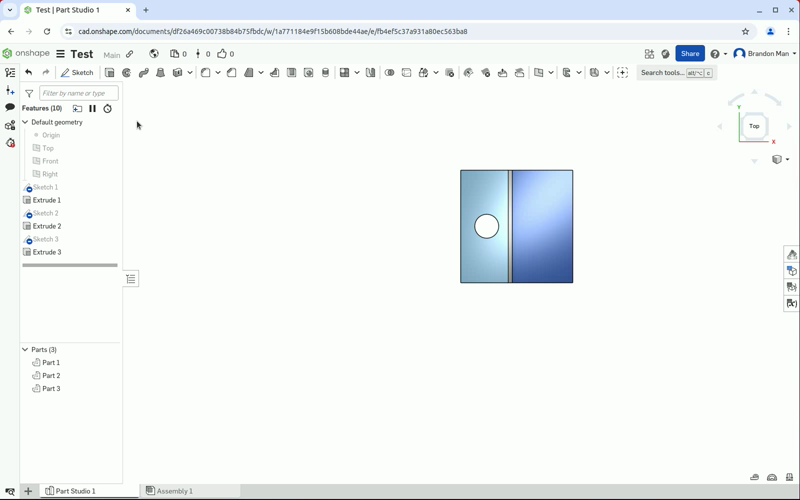
key(shift+h)
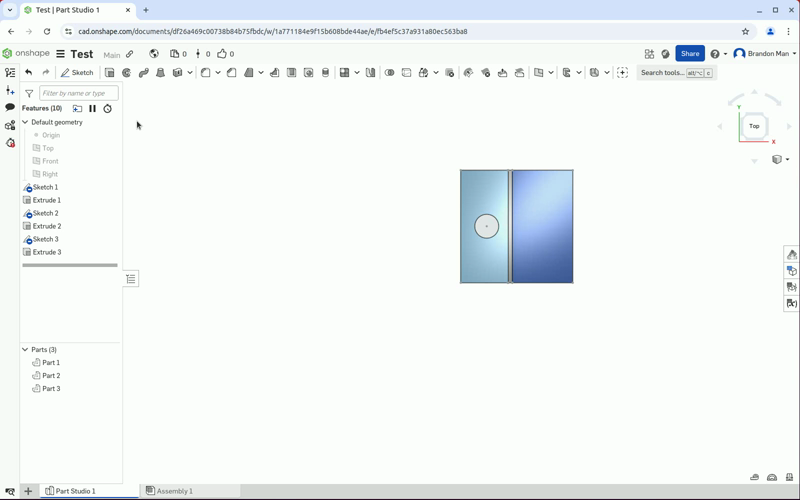
key(shift+h)
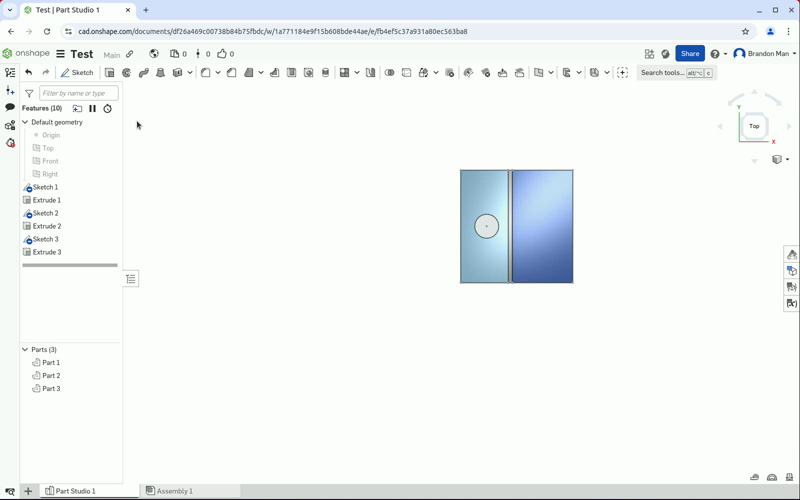
key(shift+7)
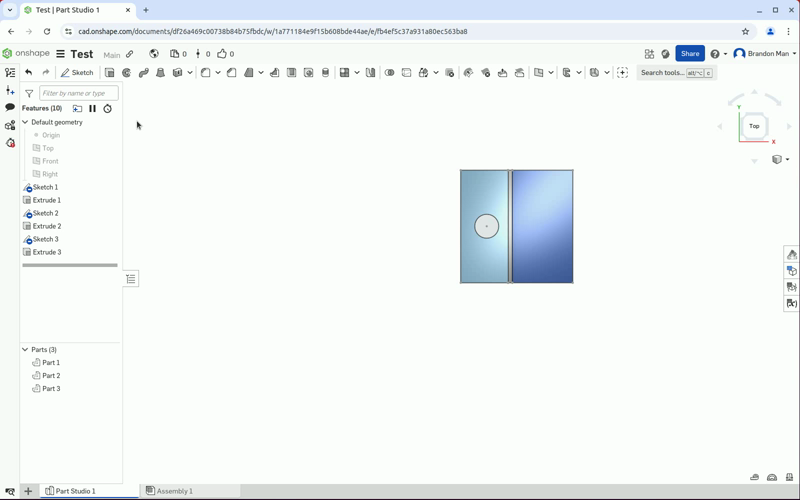
key(up, 3)
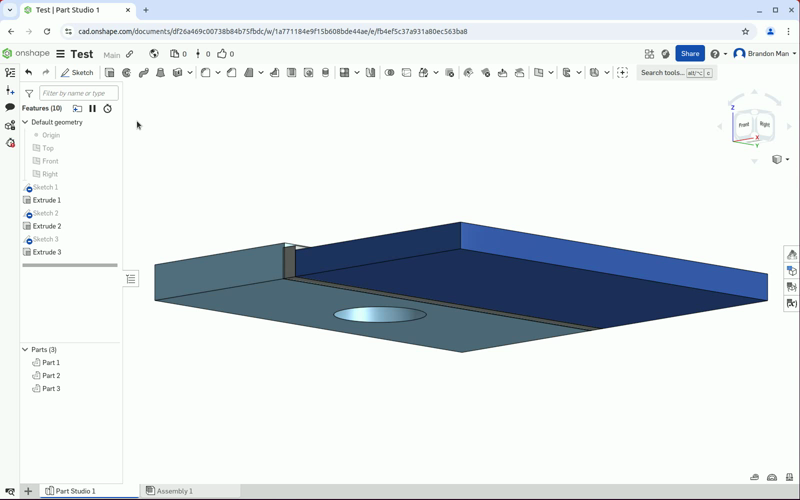
key(left, 3)
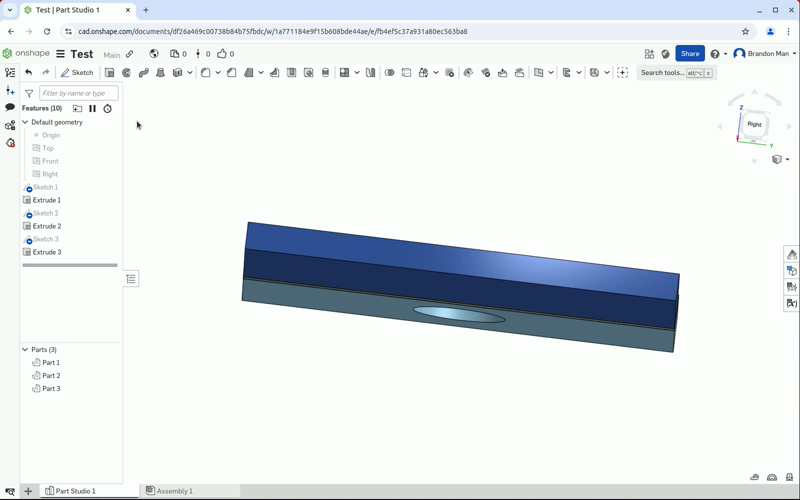
key(right, 3)
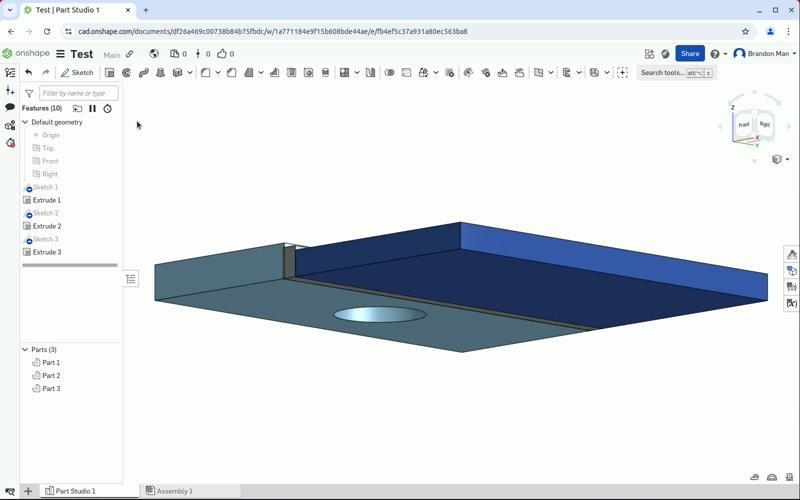
key(down, 3)
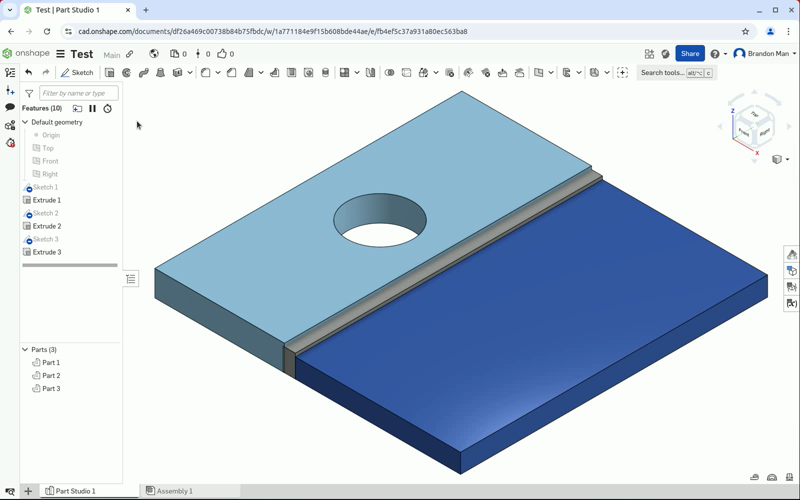
mouse_move(73, 189)
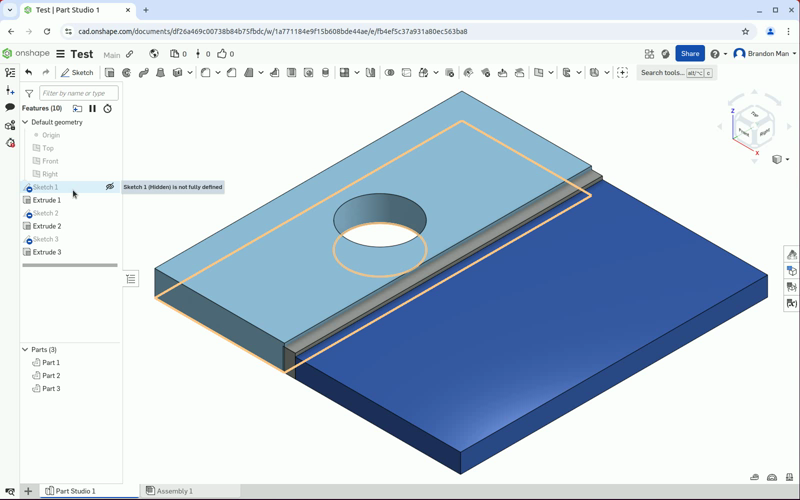
click(73, 189)